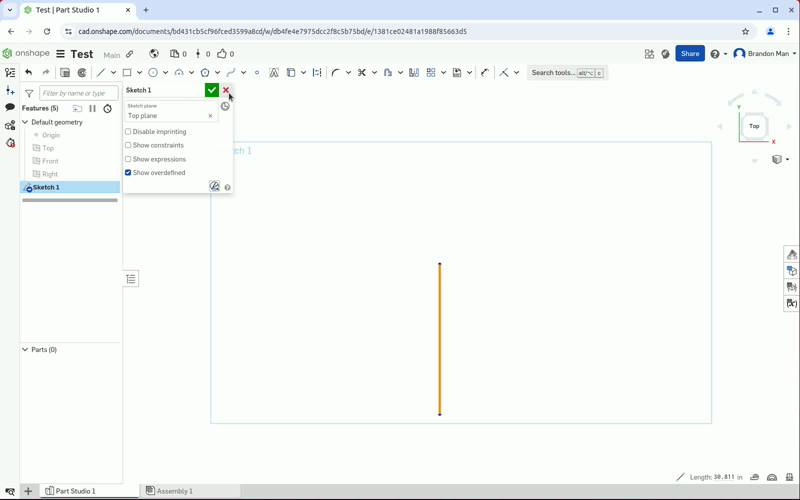
key(shift+h)
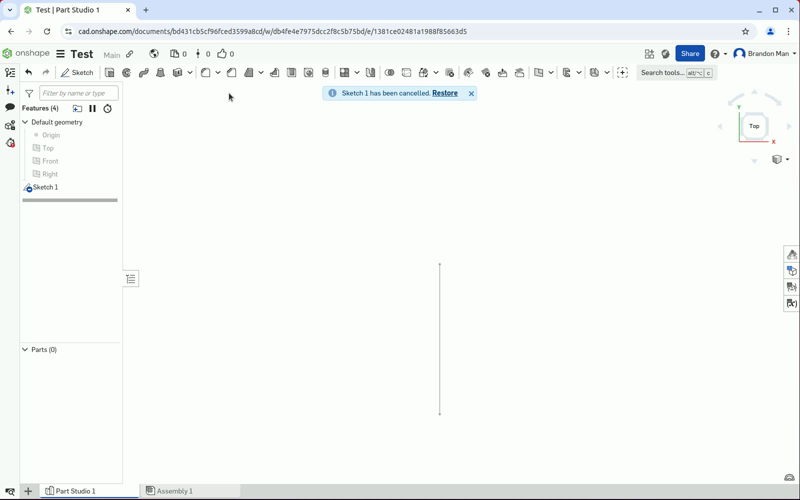
mouse_move(73, 352)
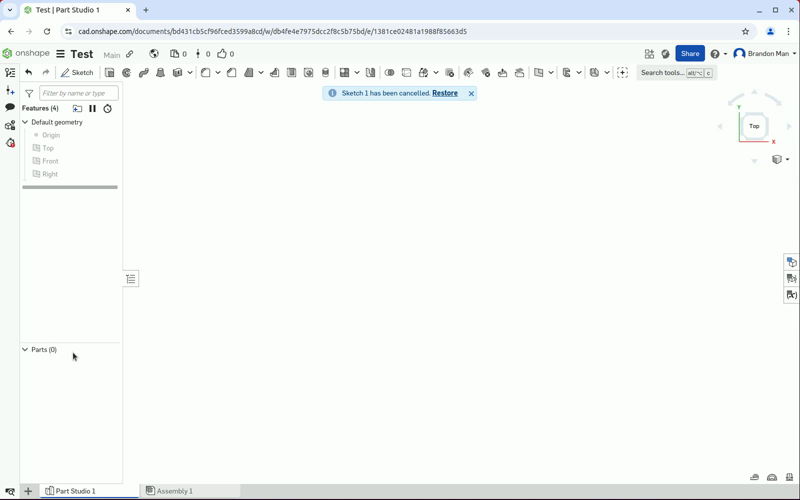
key(y)
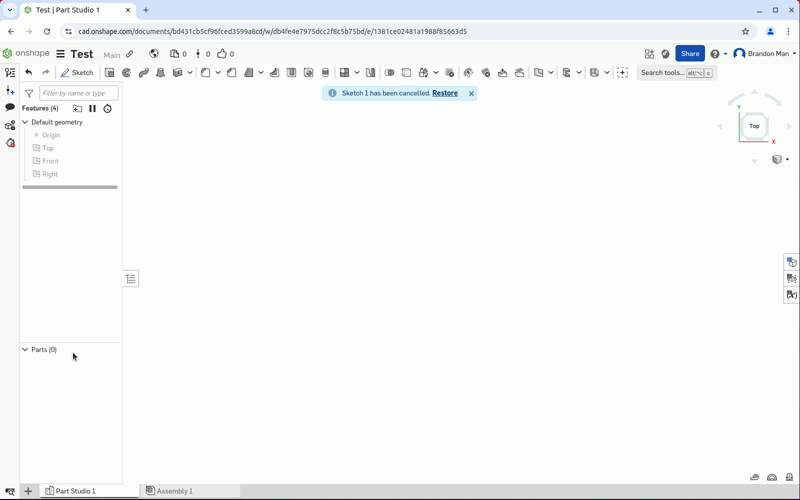
key(shift+p)
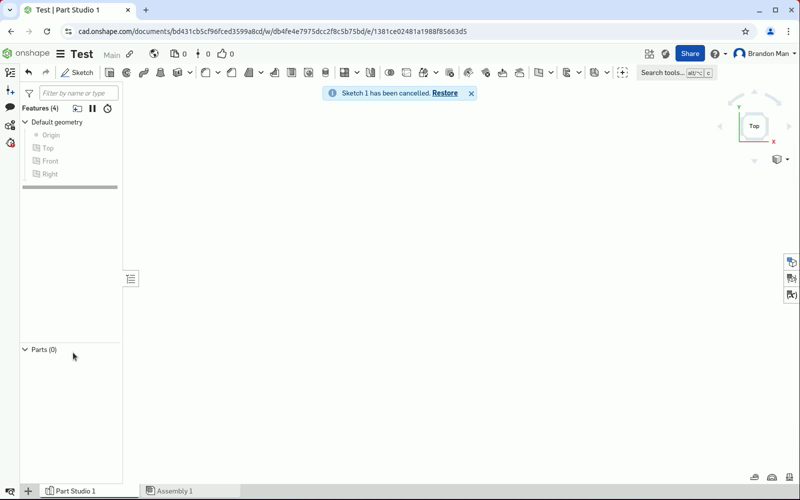
key(space)
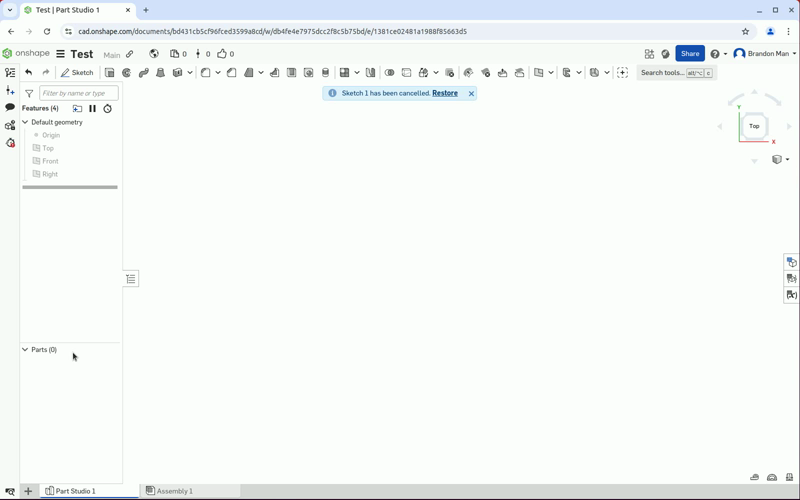
key_down(shift)
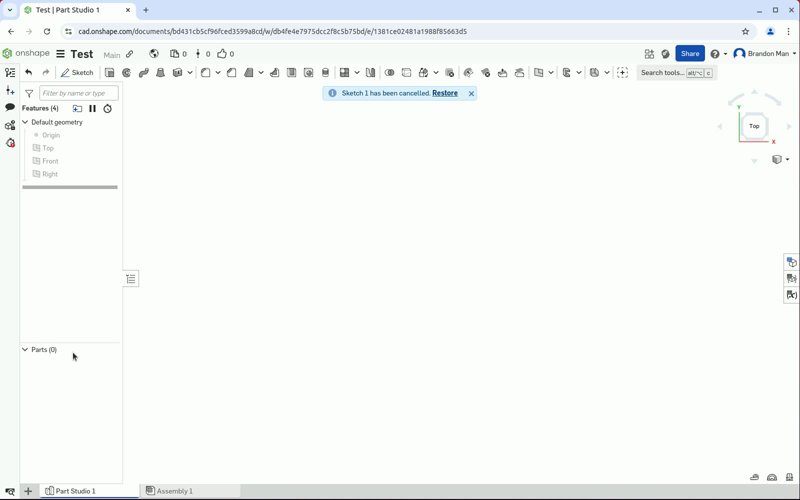
key(up)
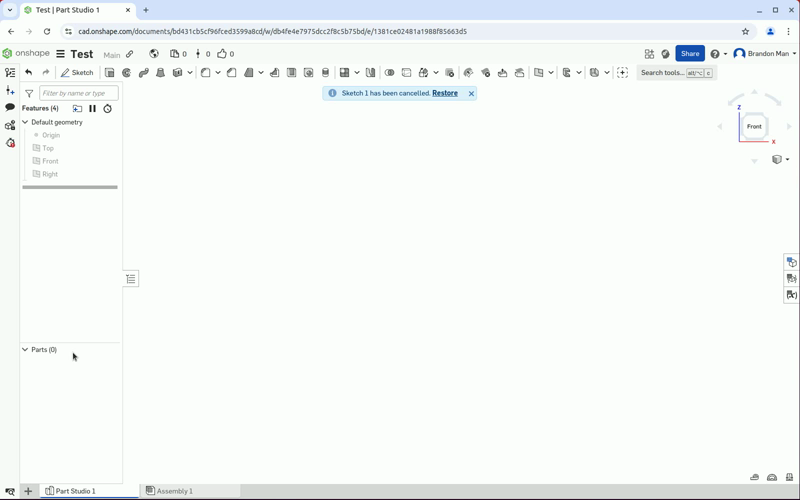
key_up(shift)
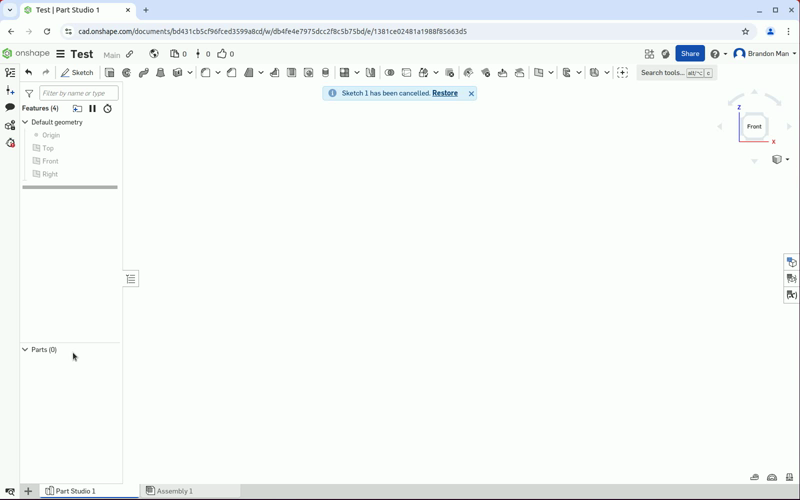
key(space)
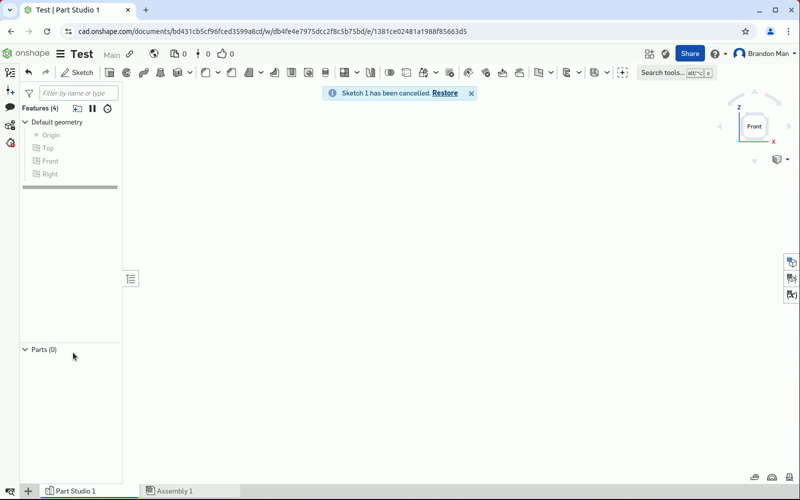
key_down(shift)
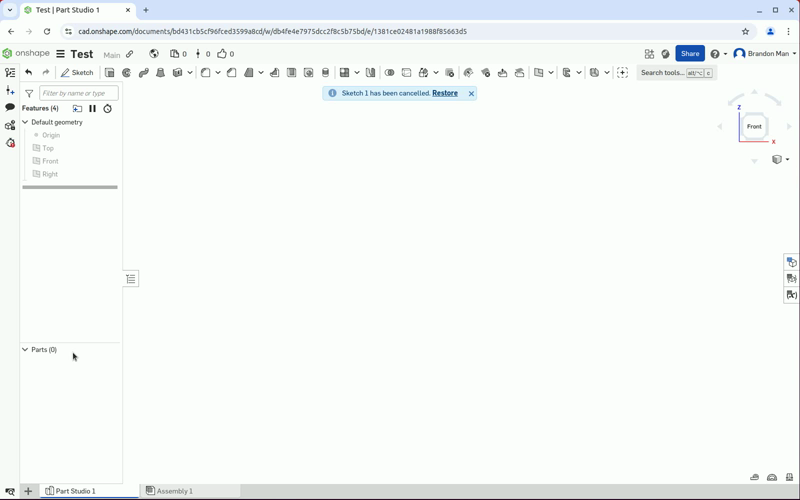
key(left)
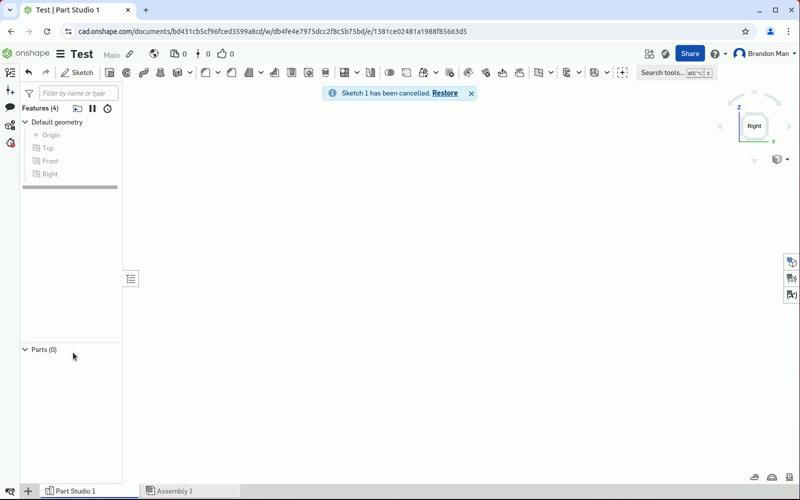
key_up(shift)
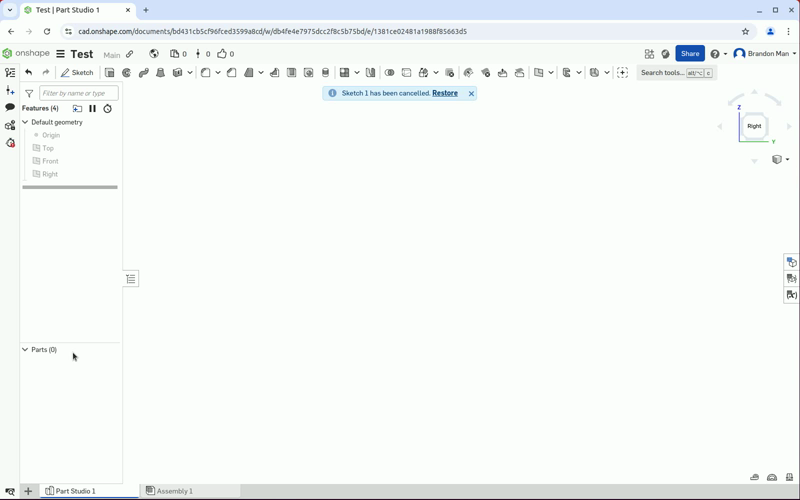
mouse_move(73, 352)
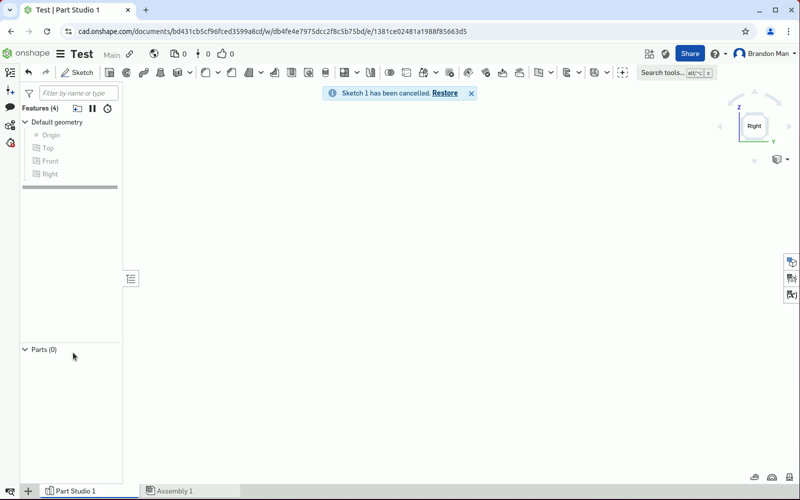
key(shift+y)
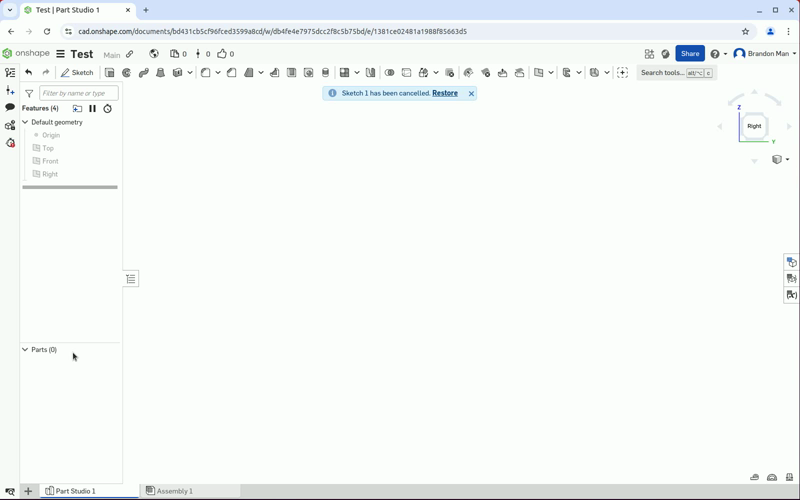
key(shift+s)
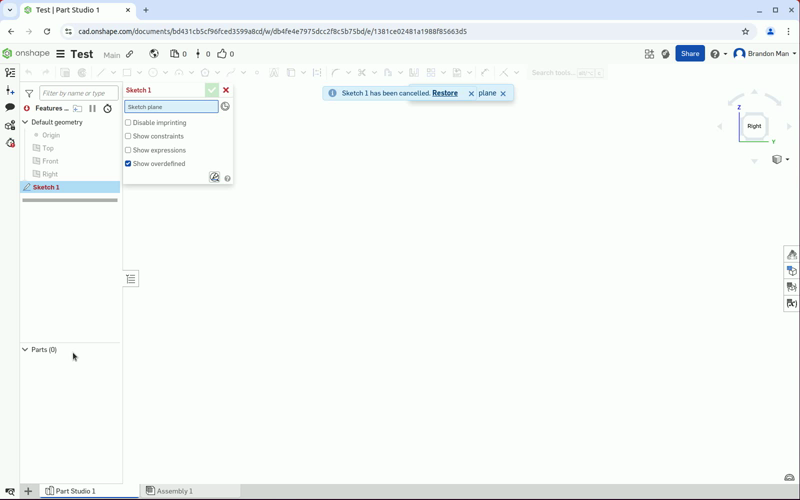
mouse_move(73, 176)
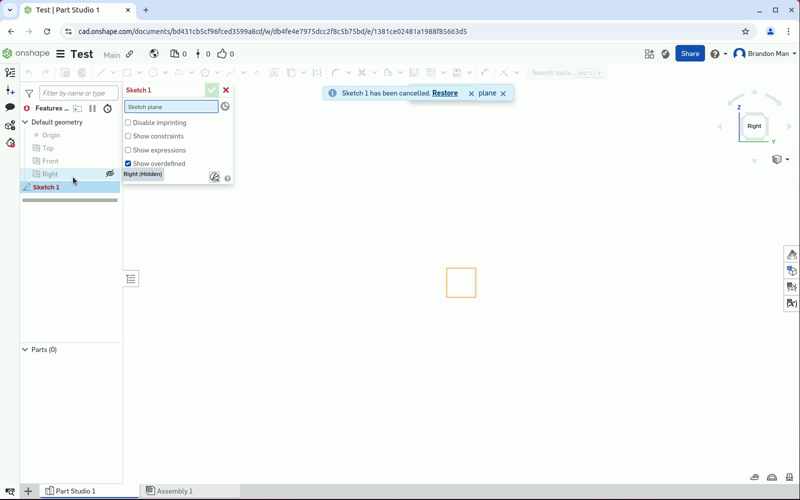
click(73, 176)
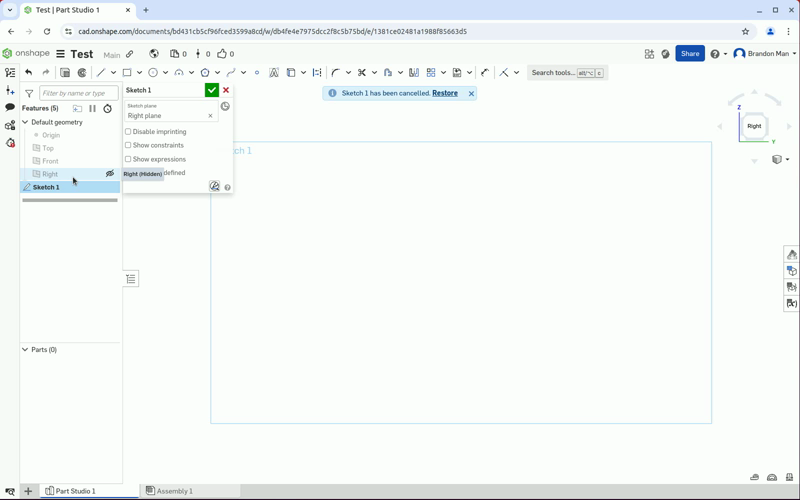
mouse_move(73, 352)
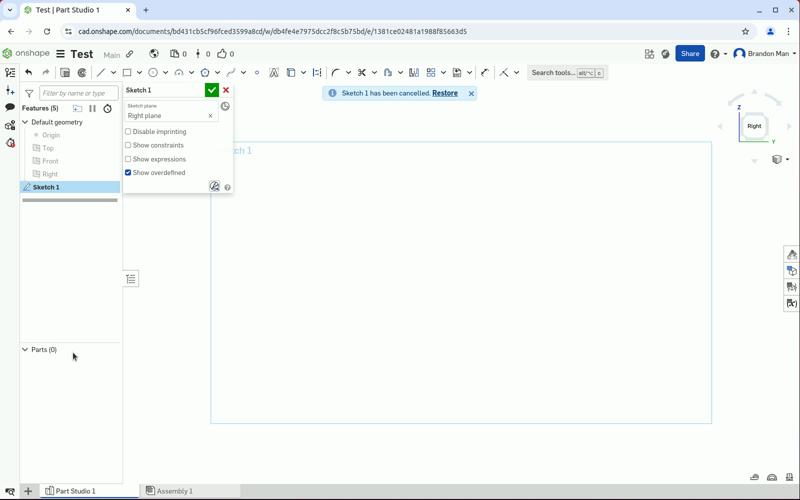
key(y)
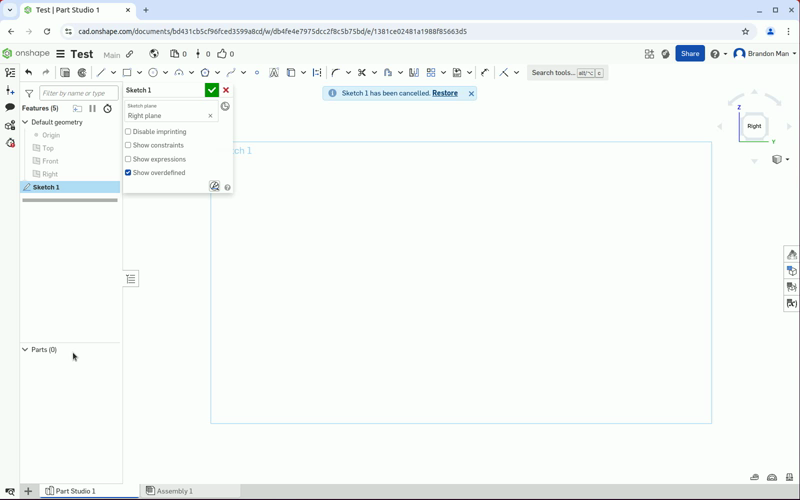
key(l)
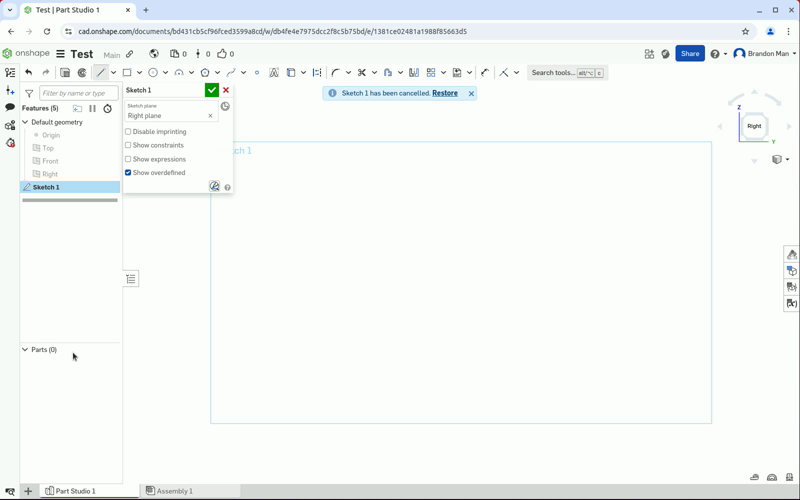
key_down(shift)
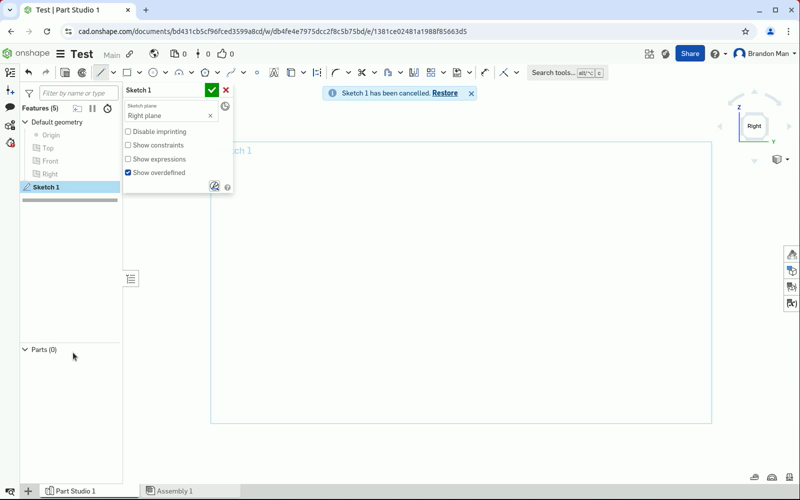
mouse_move(450, 279)
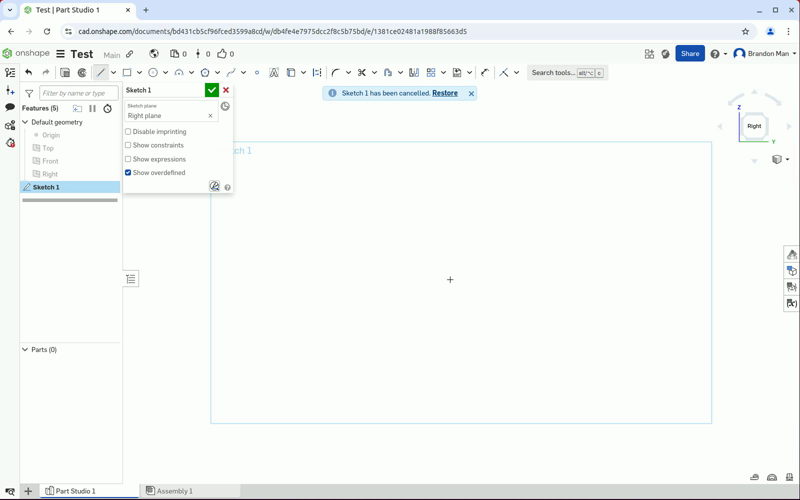
click(450, 279)
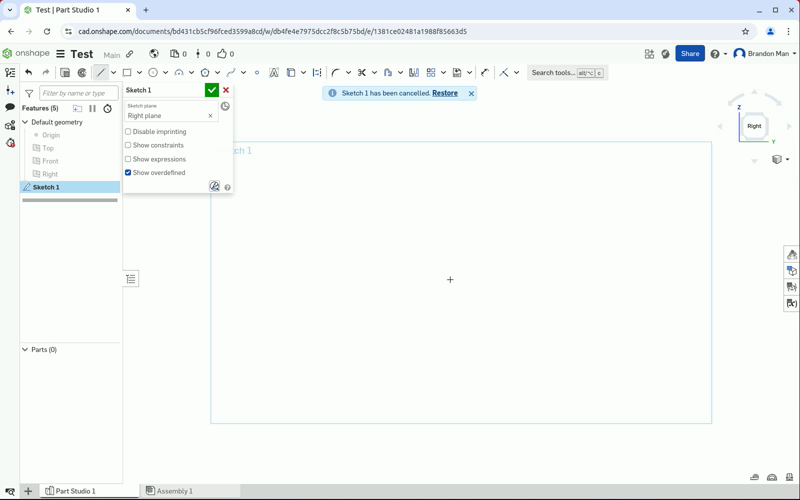
key_up(shift)
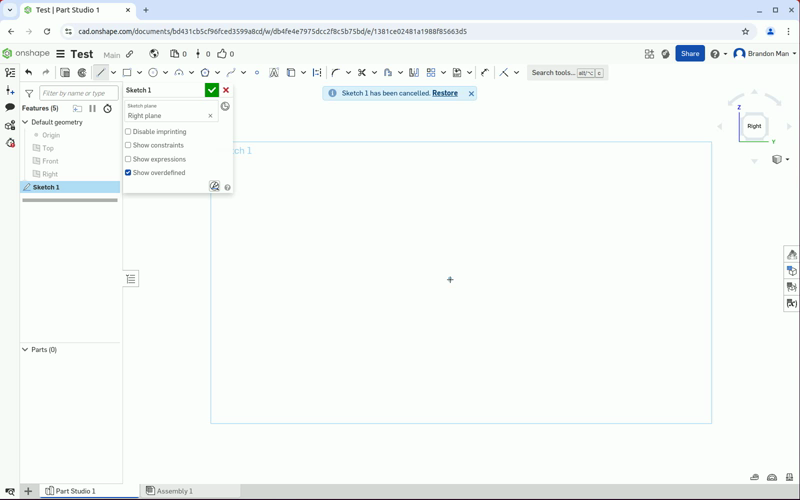
key_down(shift)
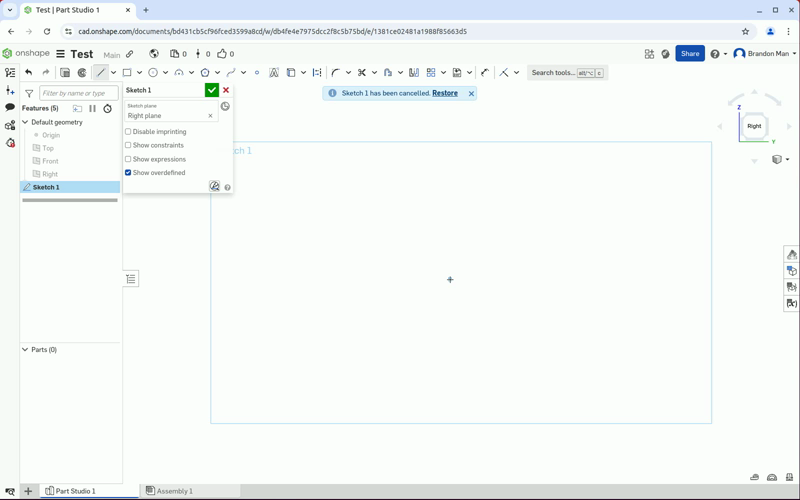
mouse_move(480, 279)
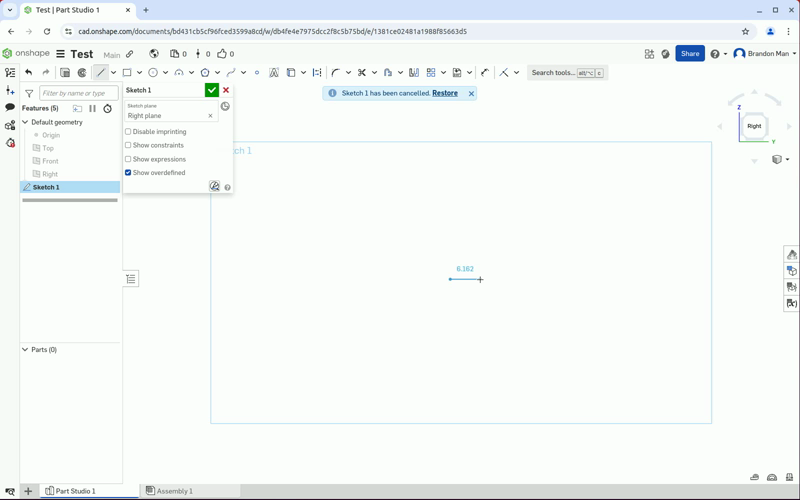
mouse_move(452, 290)
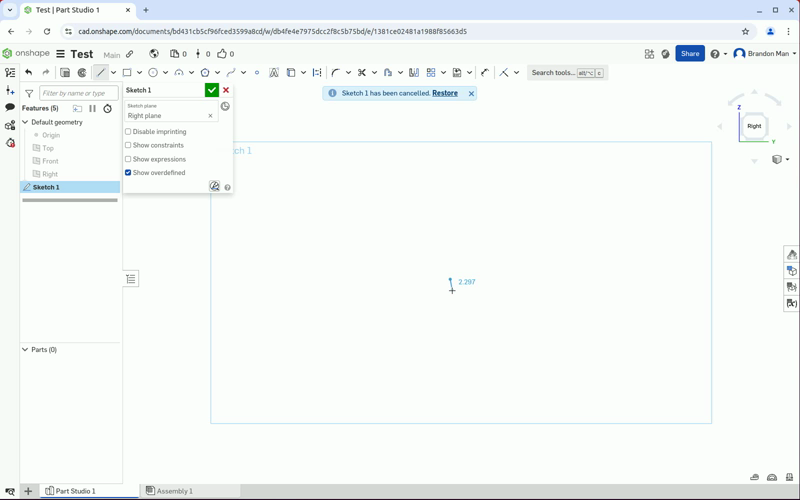
click(452, 290)
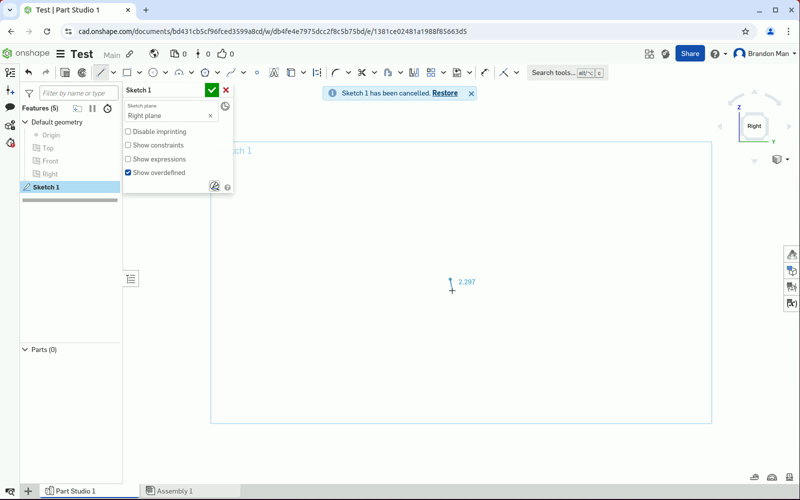
key_up(shift)
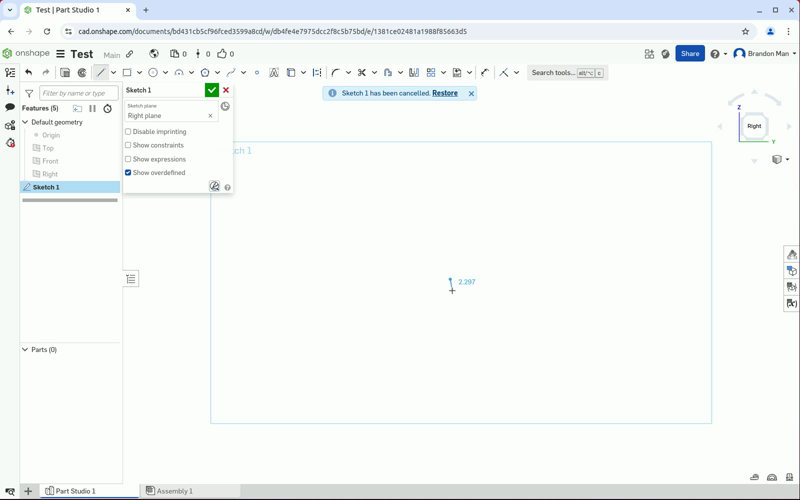
key_down(shift)
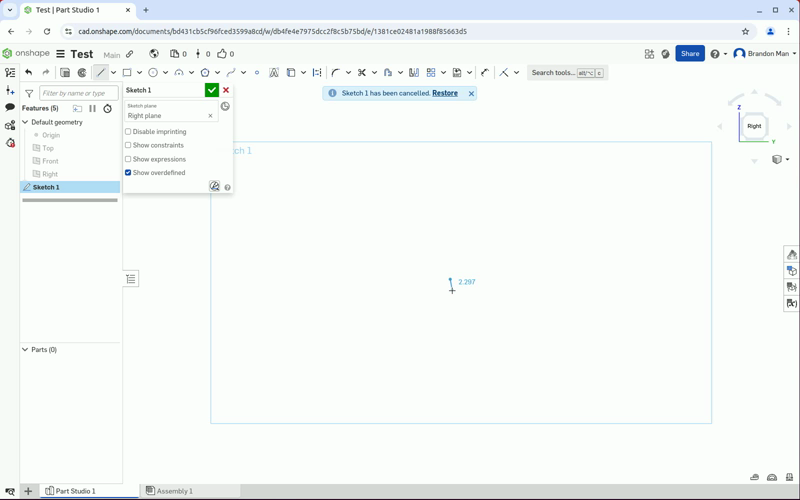
mouse_move(482, 290)
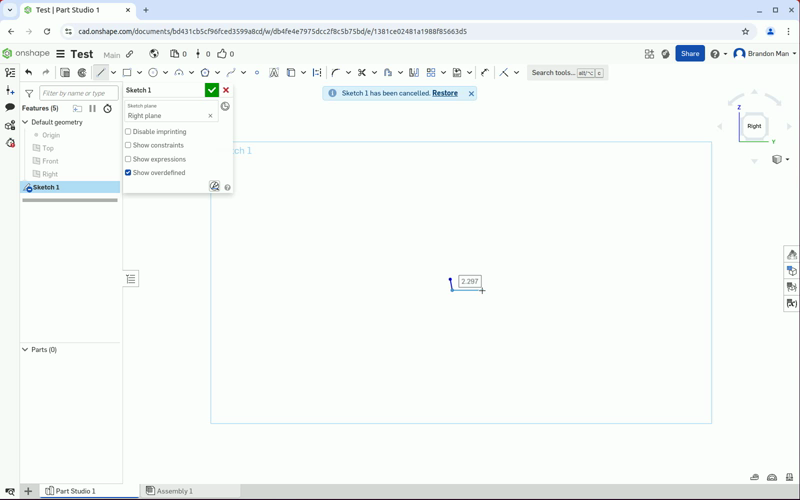
mouse_move(462, 294)
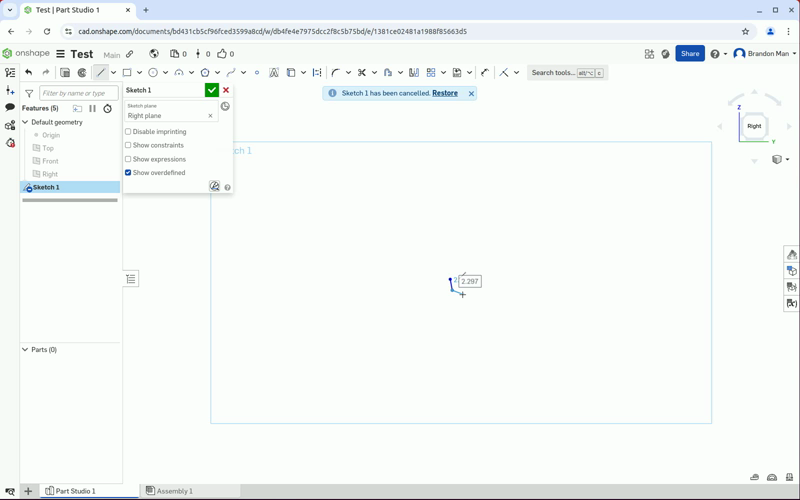
click(462, 294)
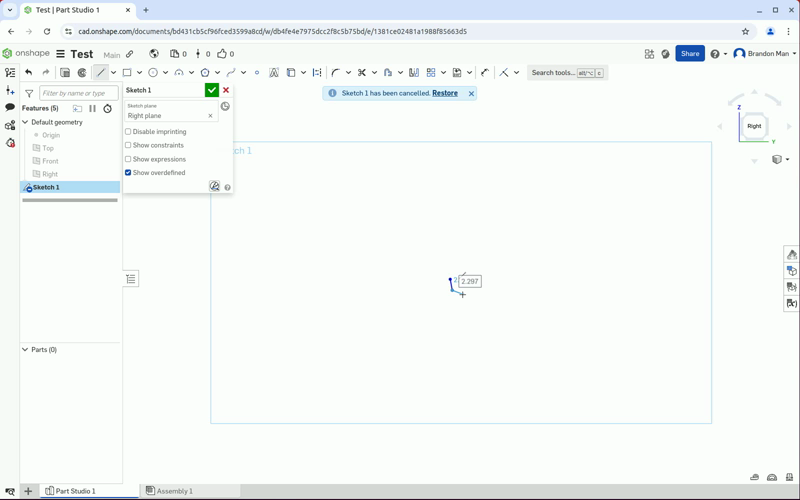
key_up(shift)
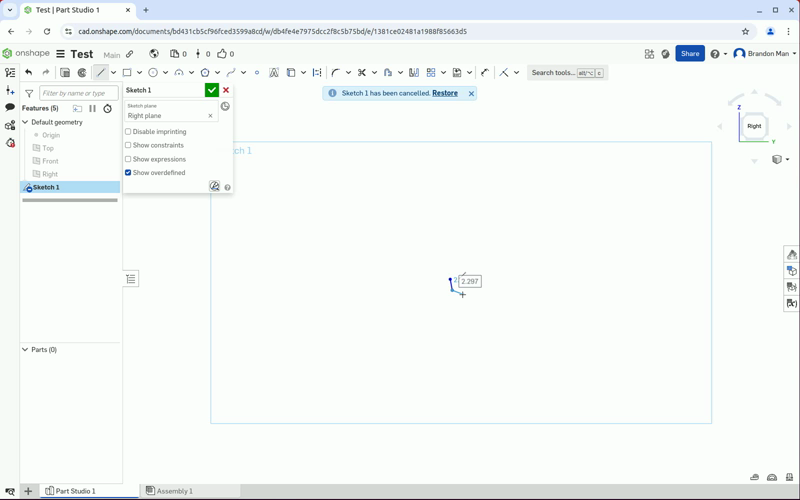
key_down(shift)
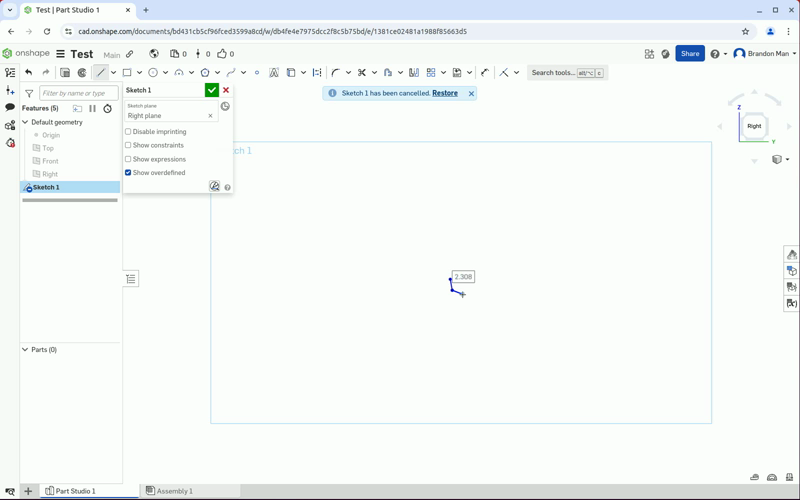
mouse_move(492, 294)
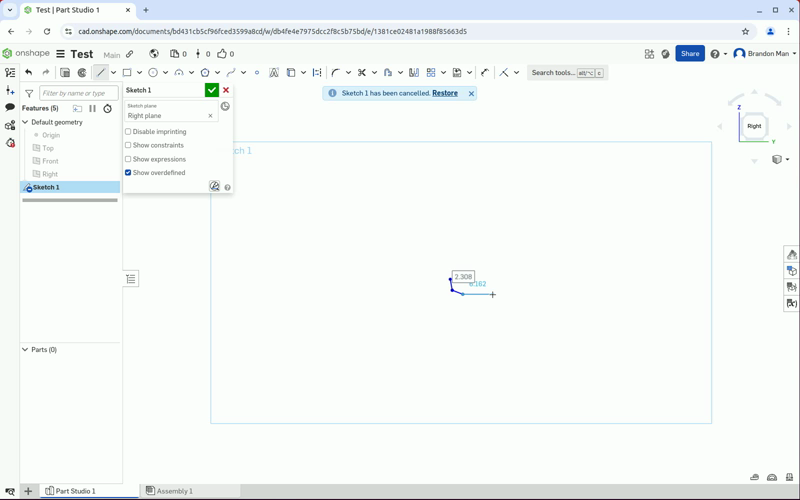
mouse_move(471, 286)
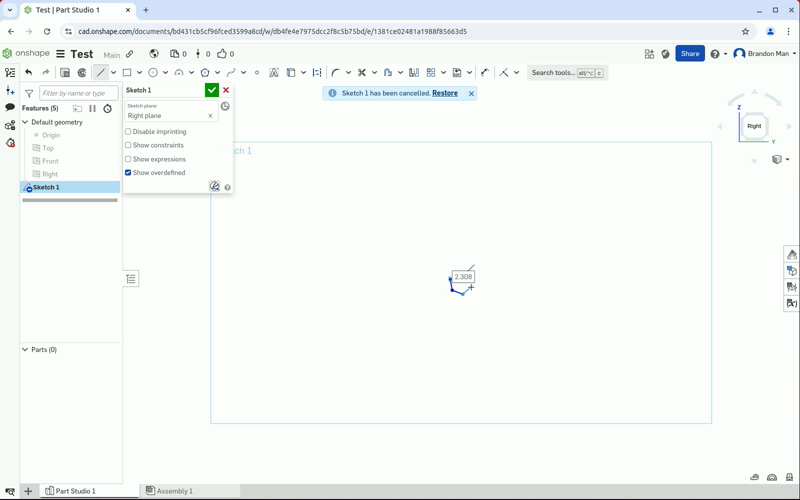
click(471, 286)
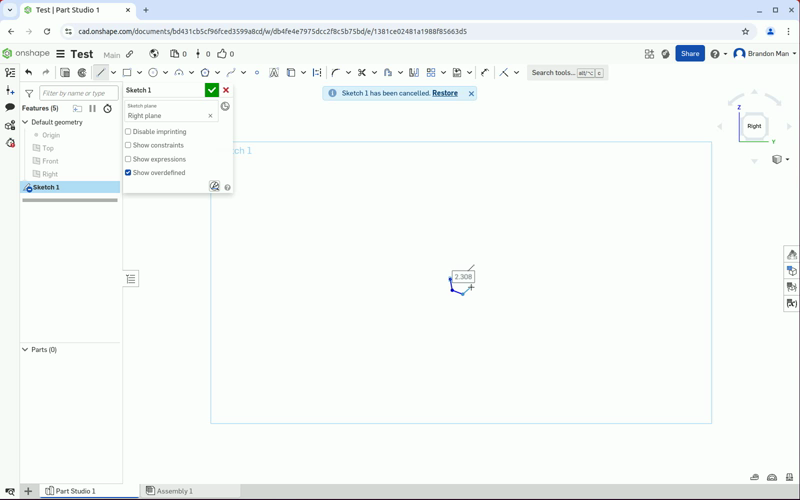
key_up(shift)
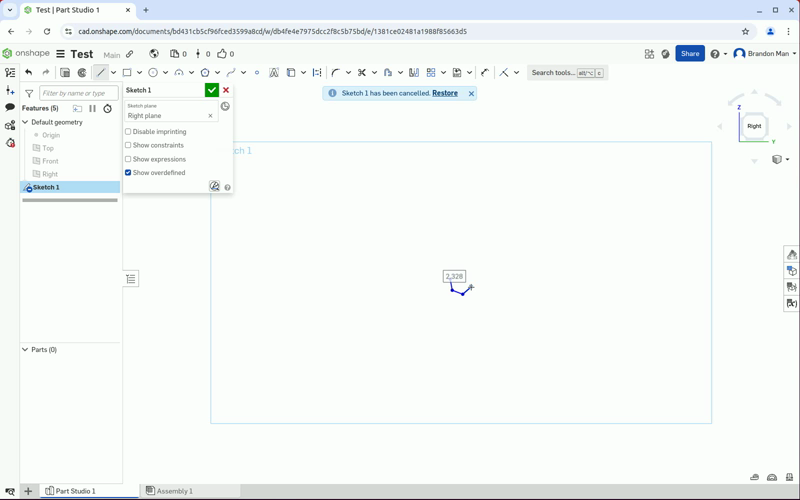
key_down(shift)
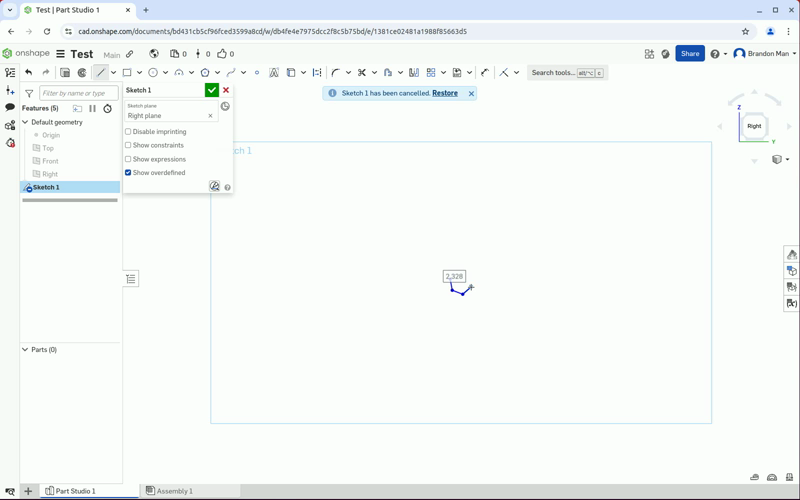
mouse_move(501, 286)
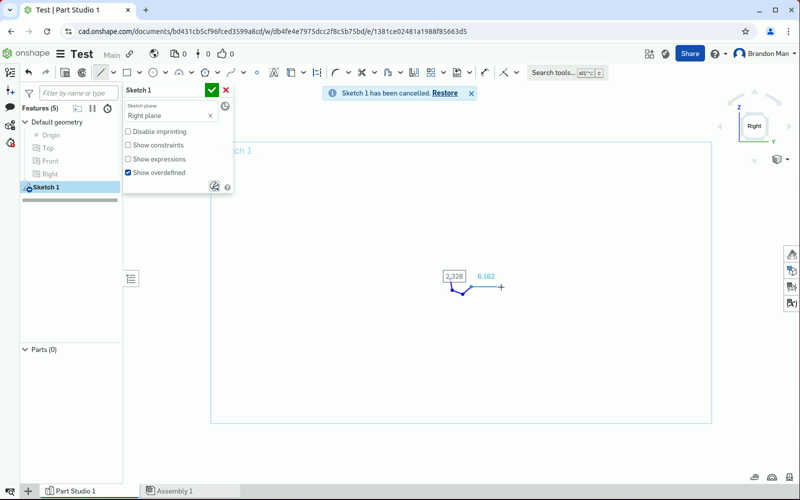
mouse_move(469, 276)
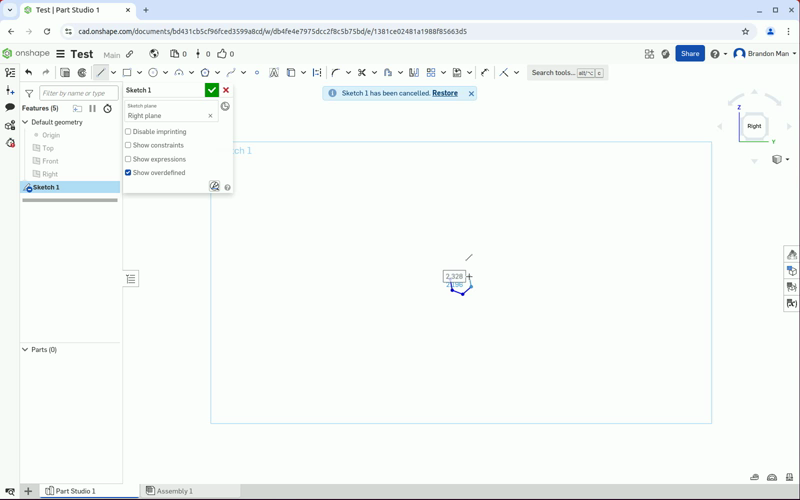
click(469, 276)
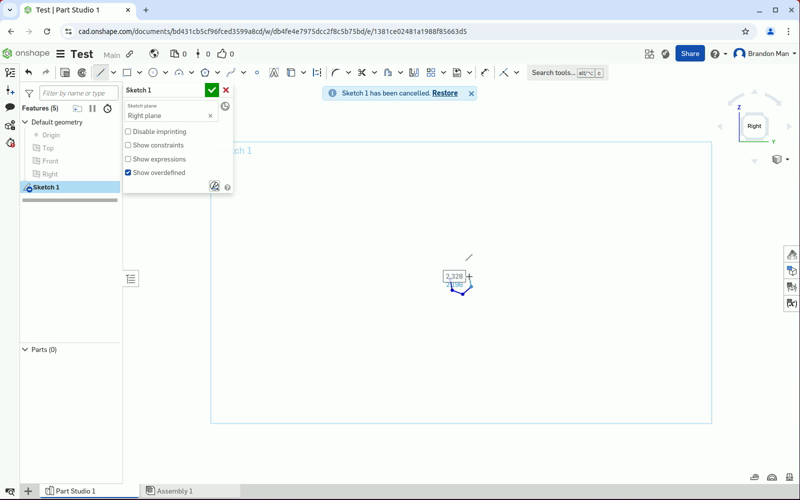
key_up(shift)
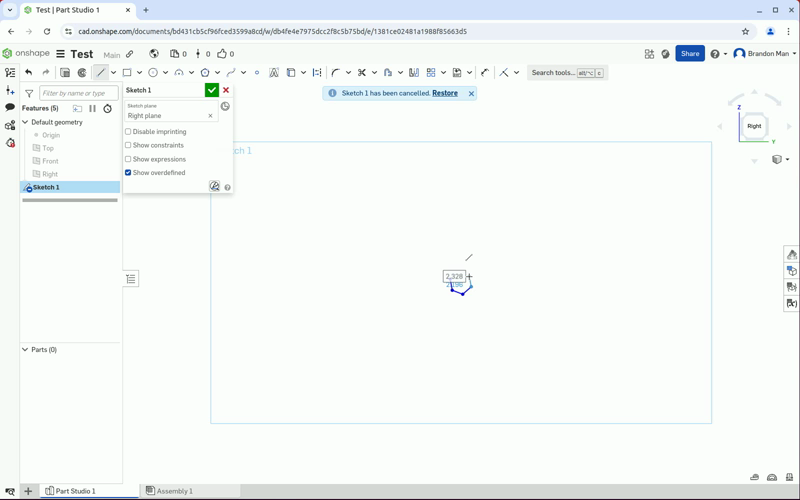
key_down(shift)
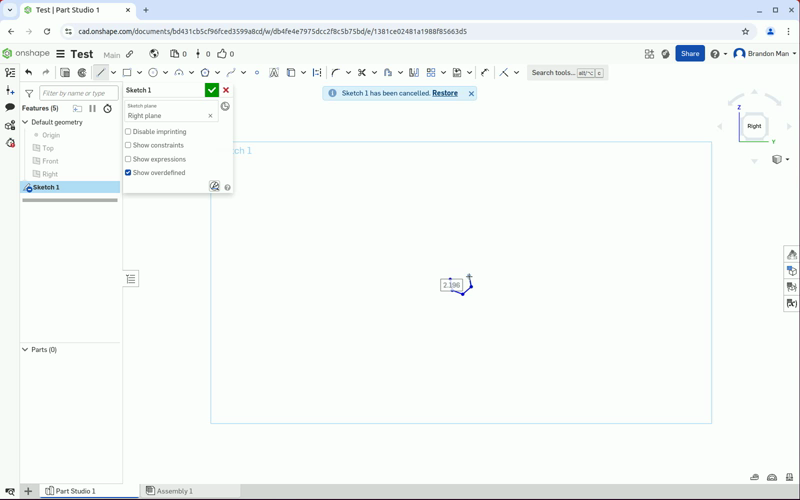
mouse_move(499, 276)
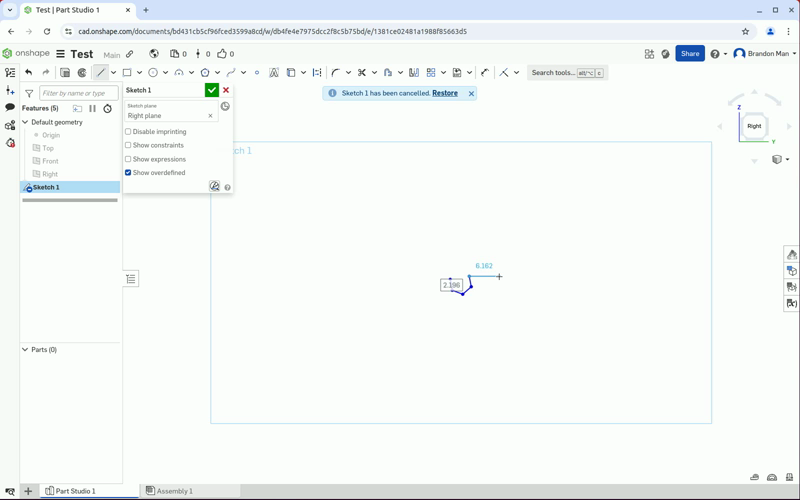
mouse_move(458, 272)
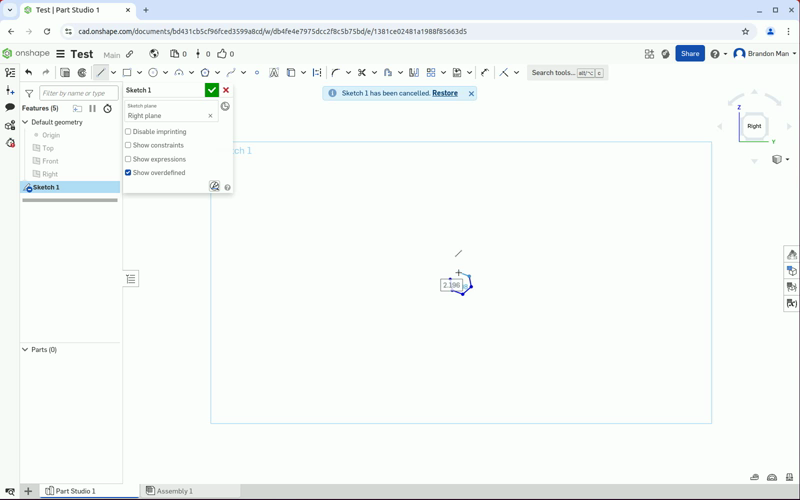
click(458, 272)
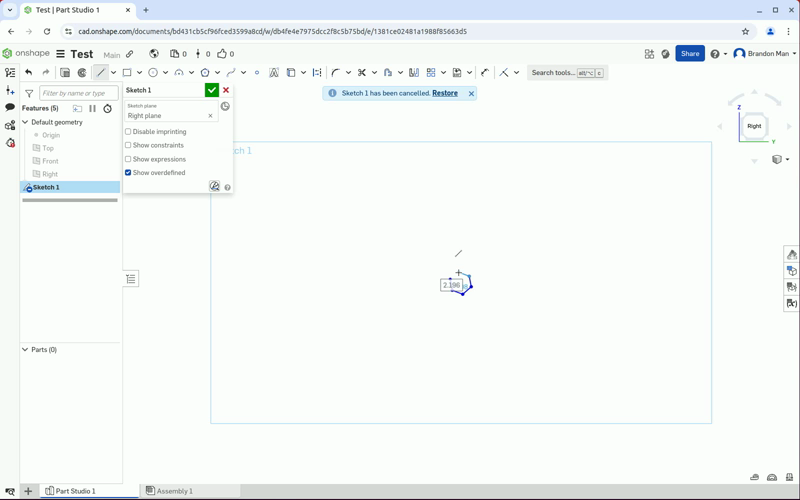
key_up(shift)
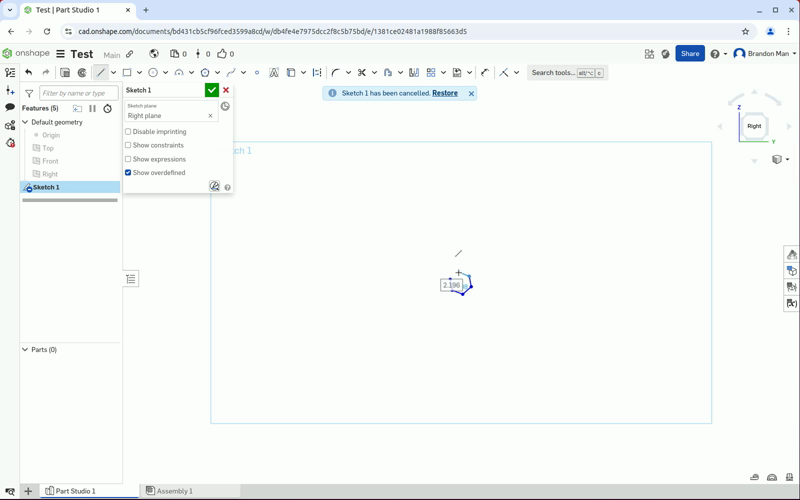
mouse_move(488, 272)
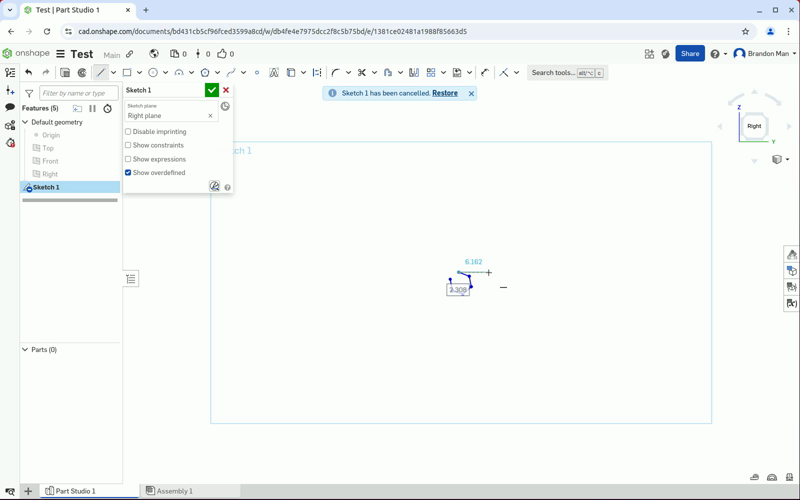
key_down(shift)
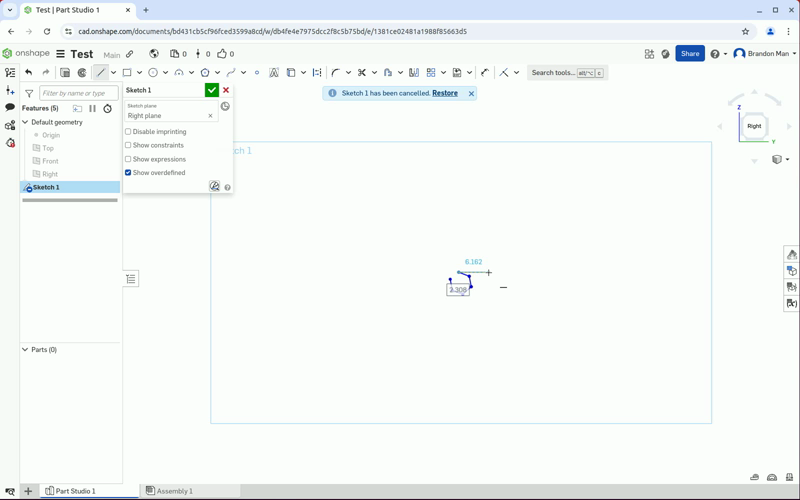
mouse_move(450, 279)
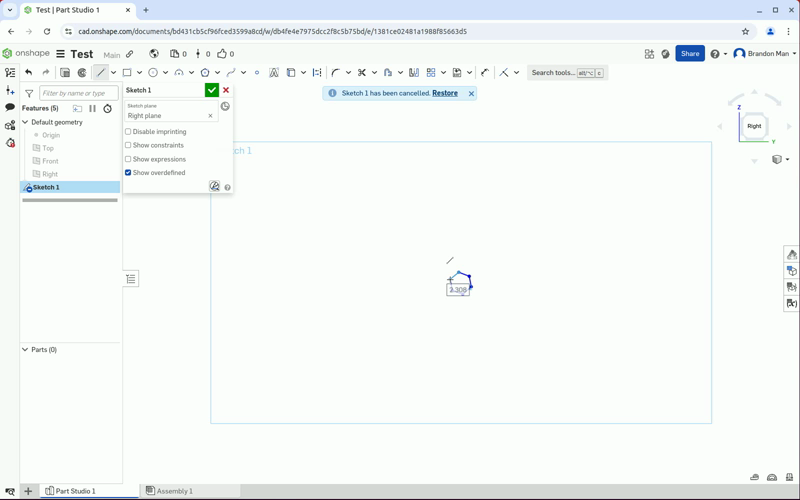
key_up(shift)
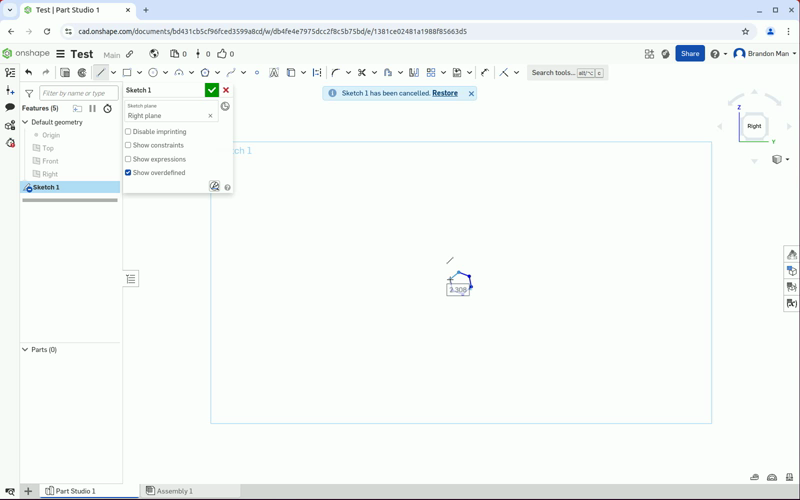
click(450, 279)
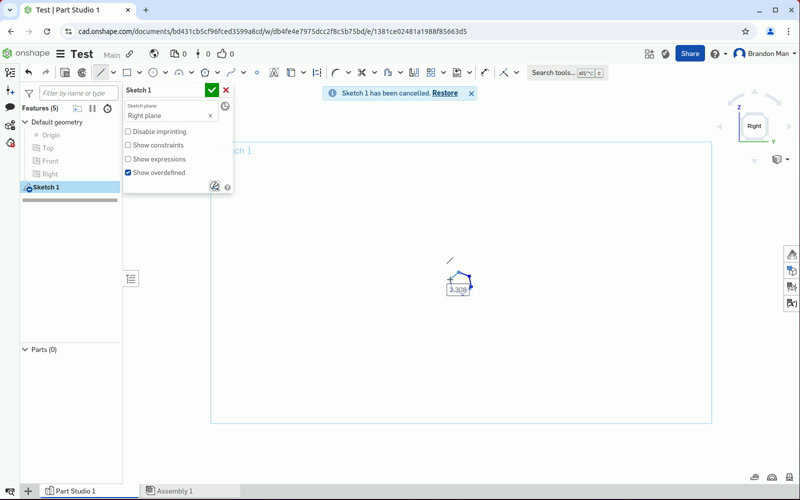
key(esc)
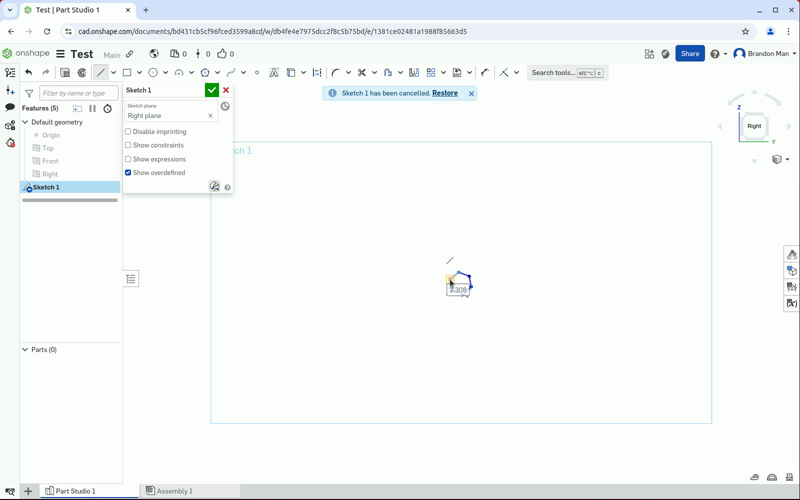
mouse_move(456, 275)
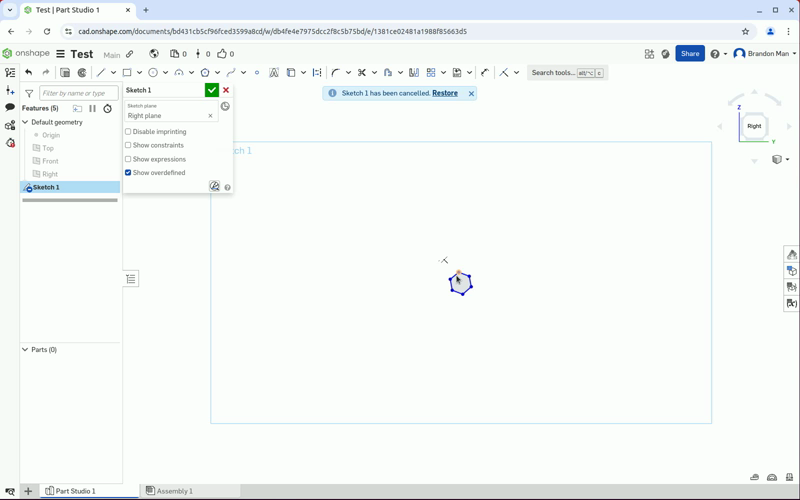
scroll(6)
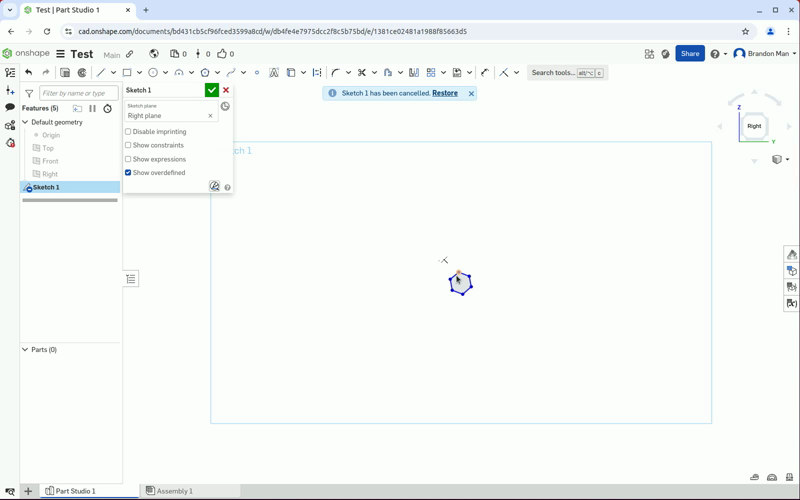
scroll(6)
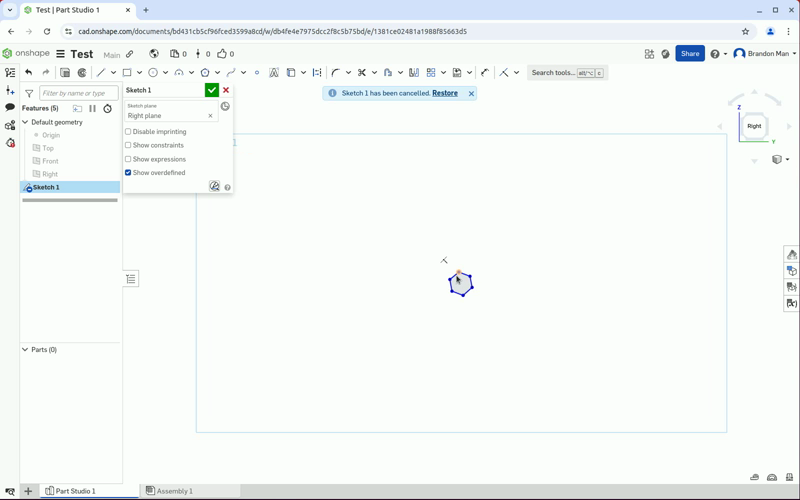
scroll(6)
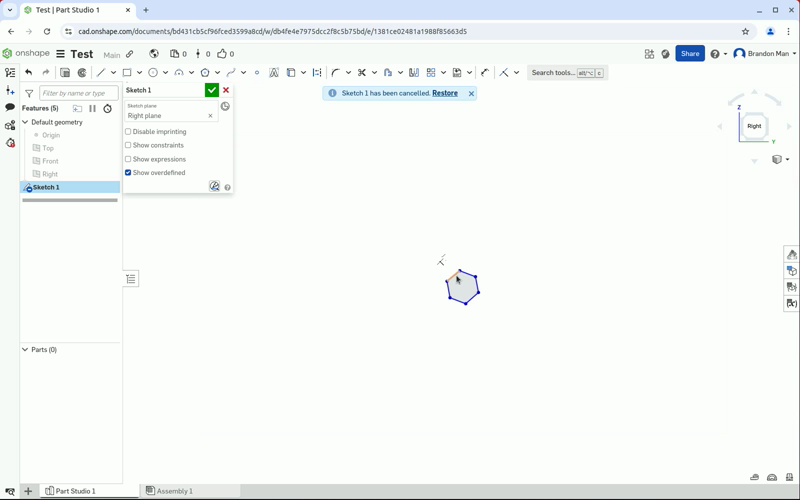
scroll(6)
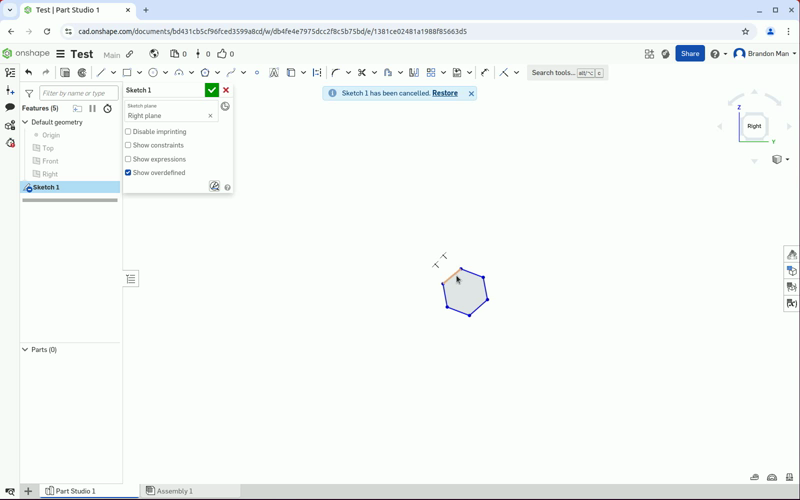
scroll(6)
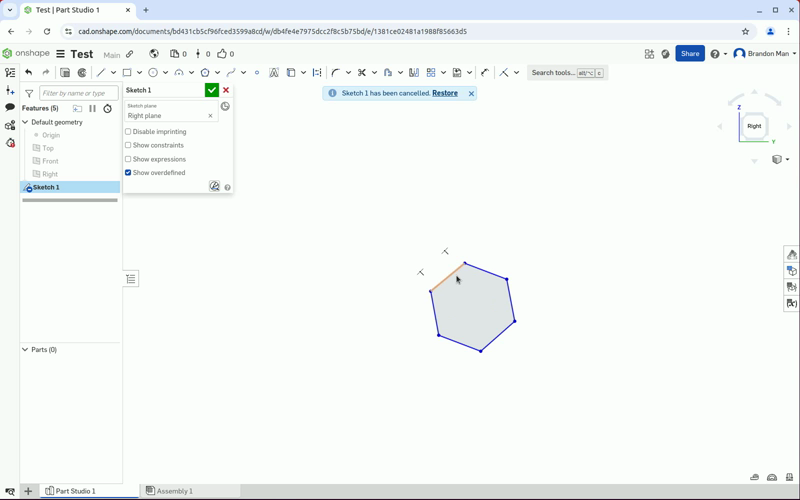
scroll(6)
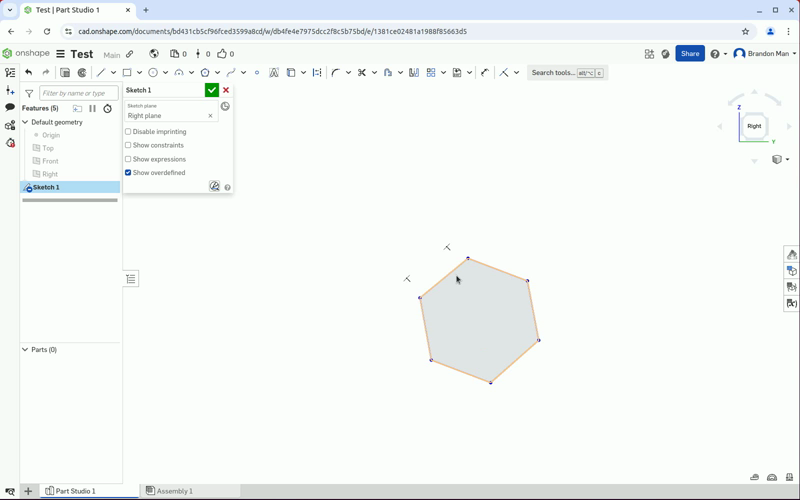
scroll(6)
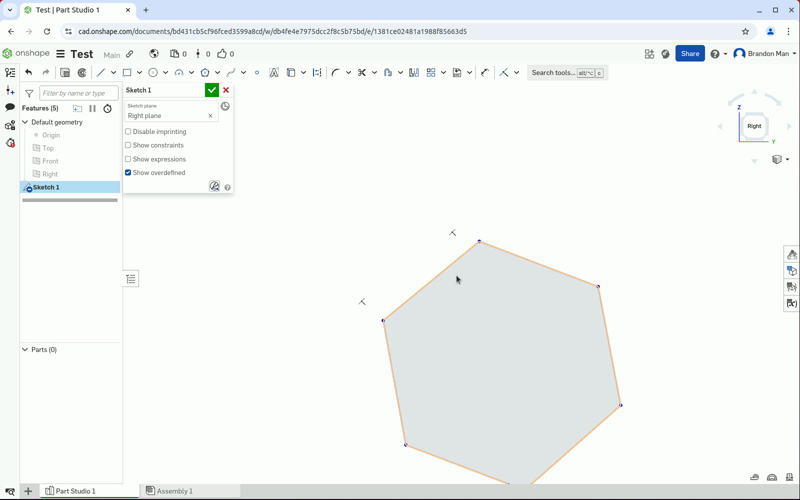
click(456, 275)
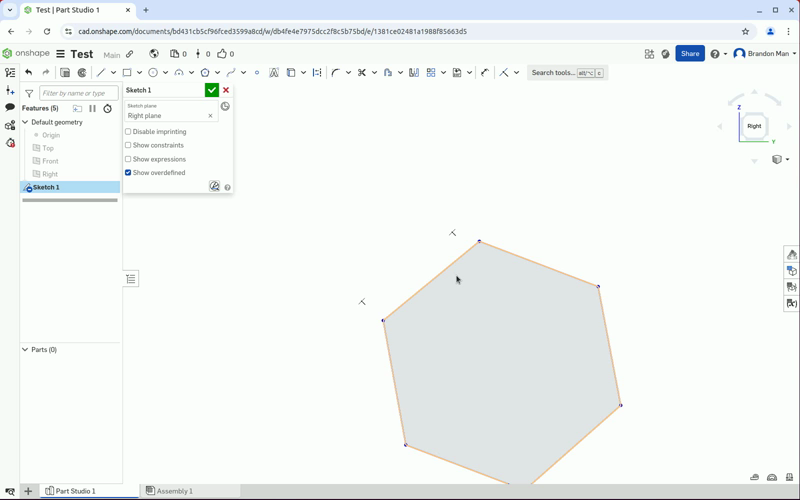
scroll(-6)
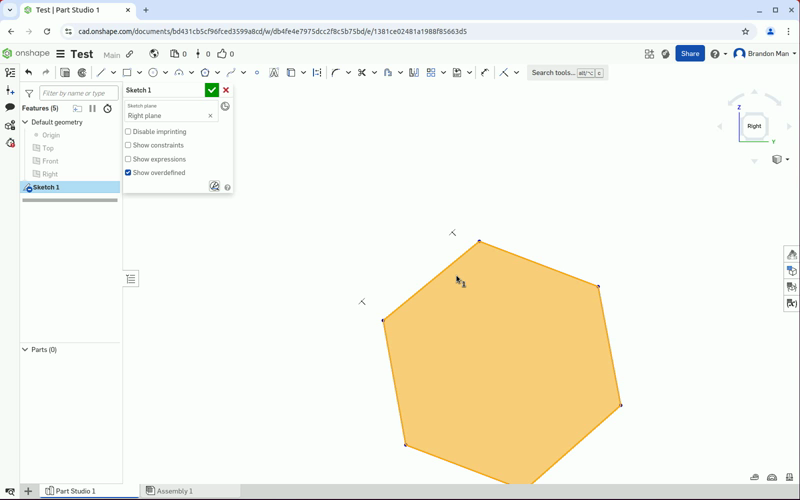
scroll(-6)
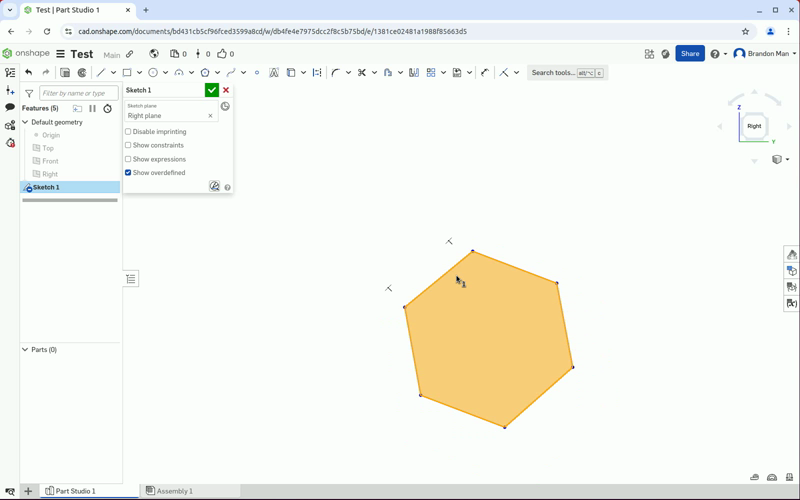
scroll(-6)
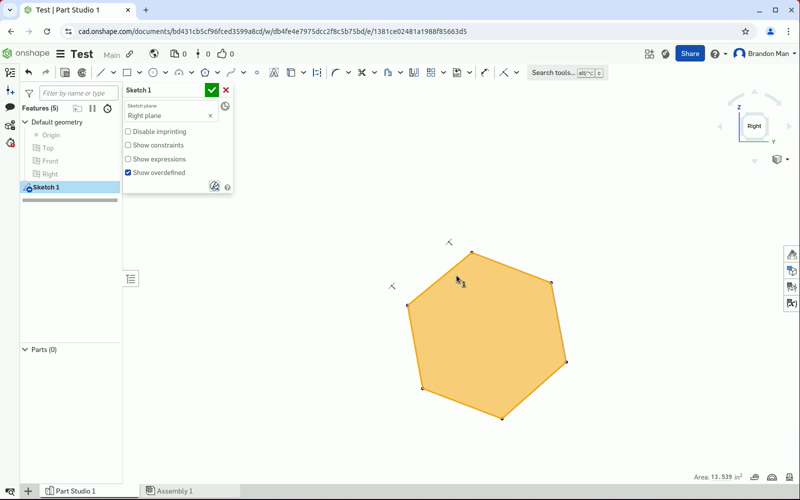
scroll(-6)
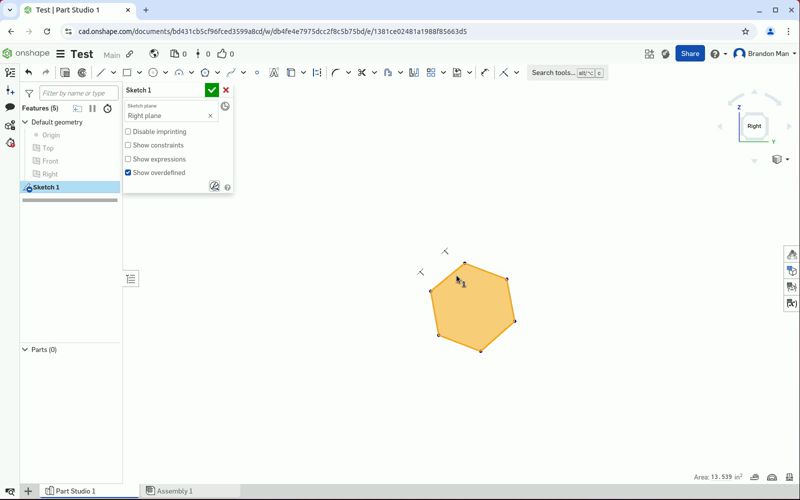
scroll(-6)
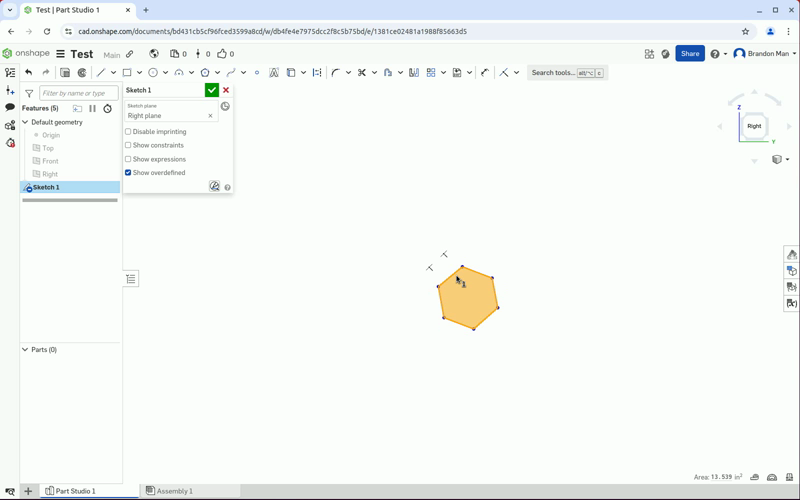
scroll(-6)
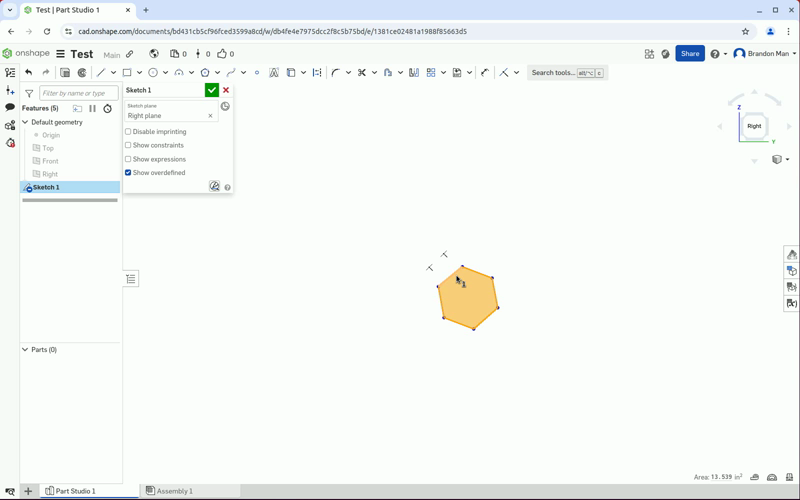
scroll(-6)
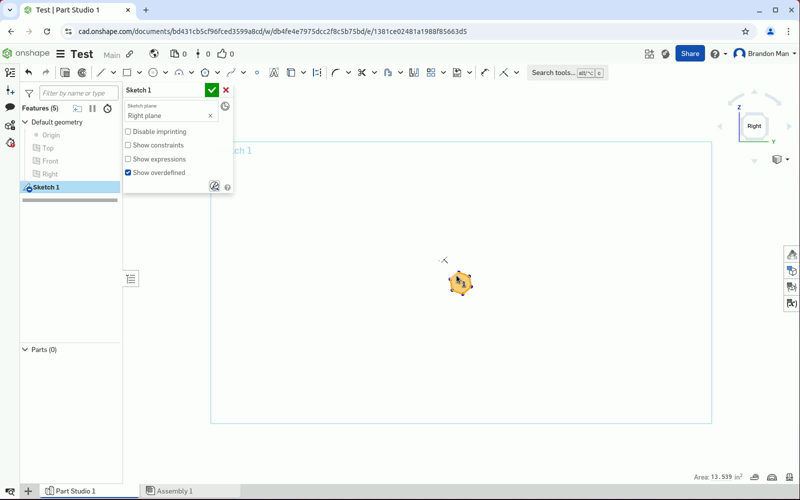
mouse_move(73, 352)
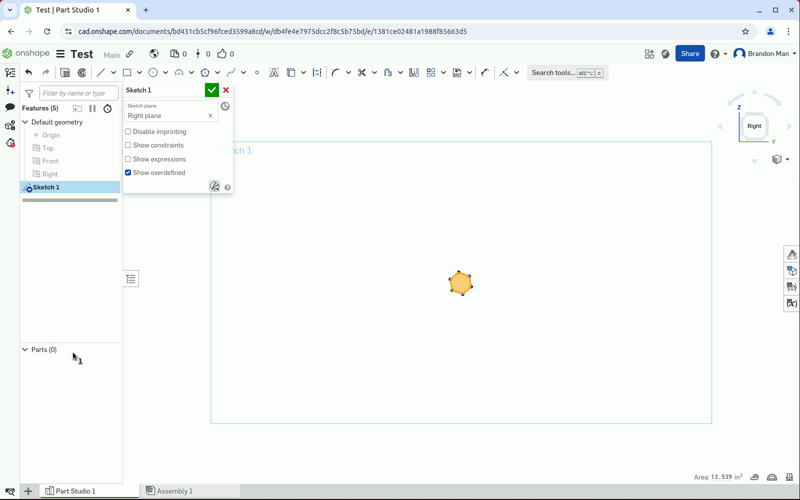
key(shift+y)
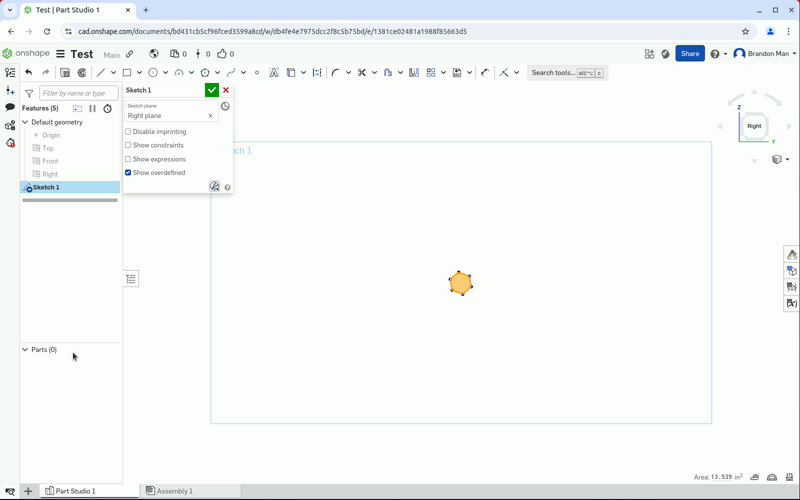
key(shift+e)
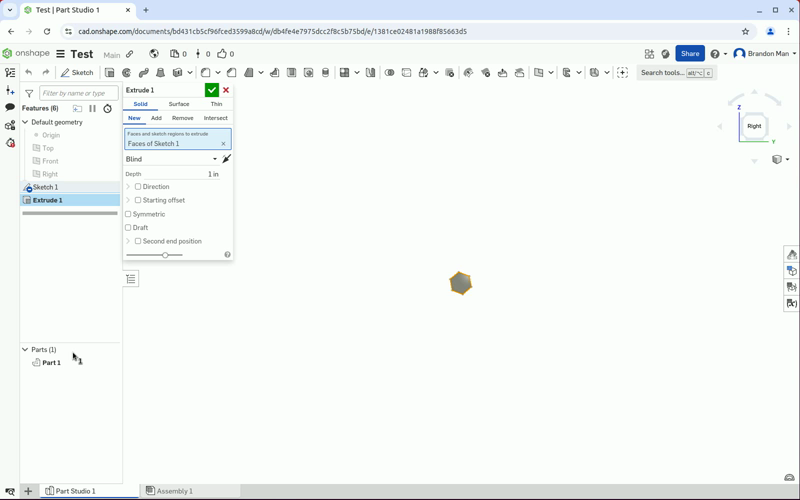
mouse_move(143, 106)
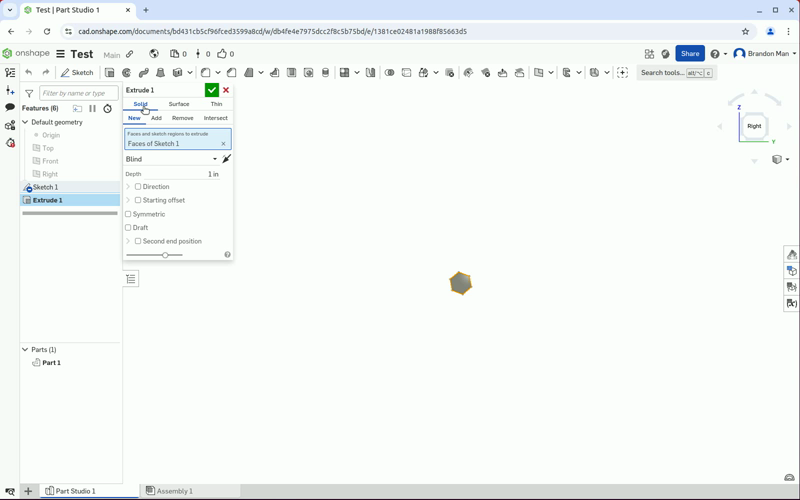
click(143, 106)
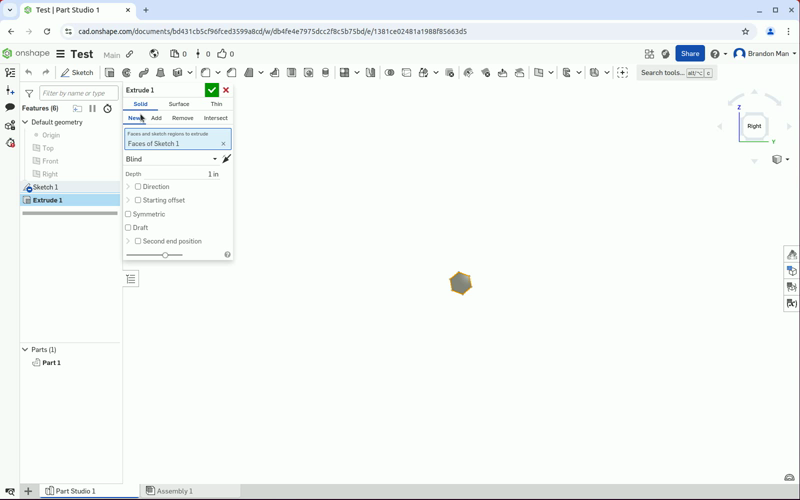
mouse_move(137, 120)
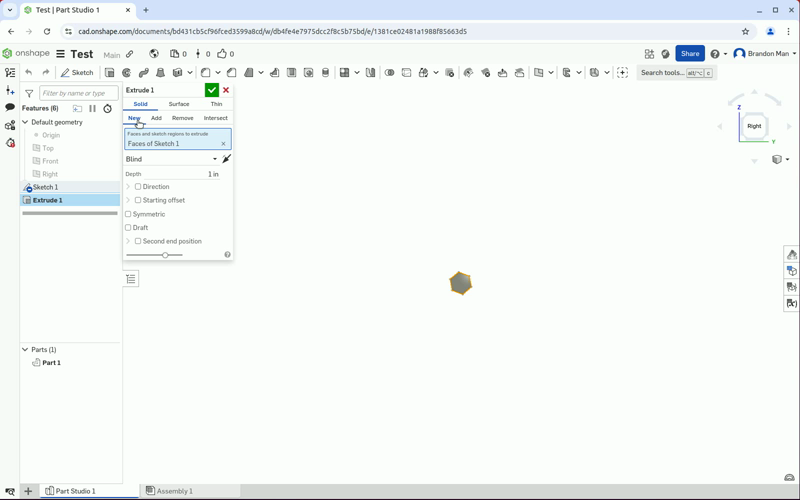
click(137, 120)
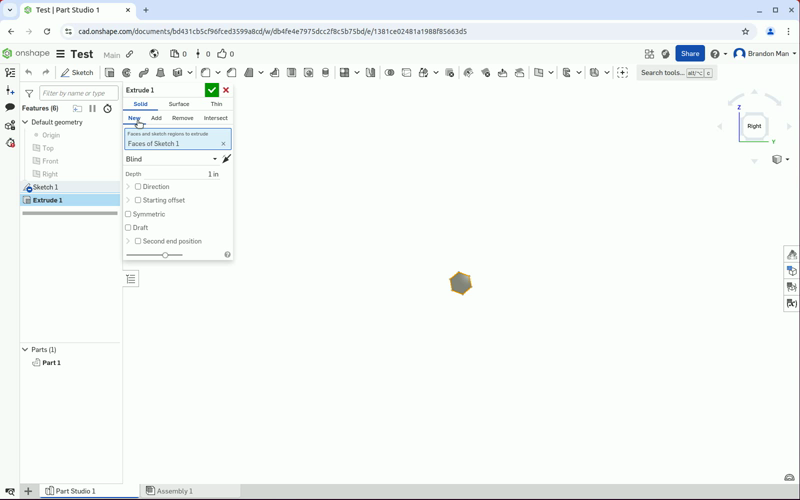
key(tab, 4)
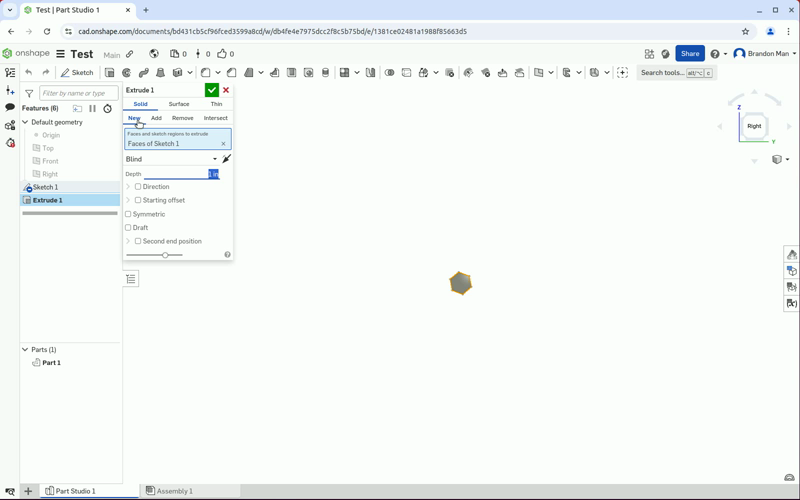
text(23.108)
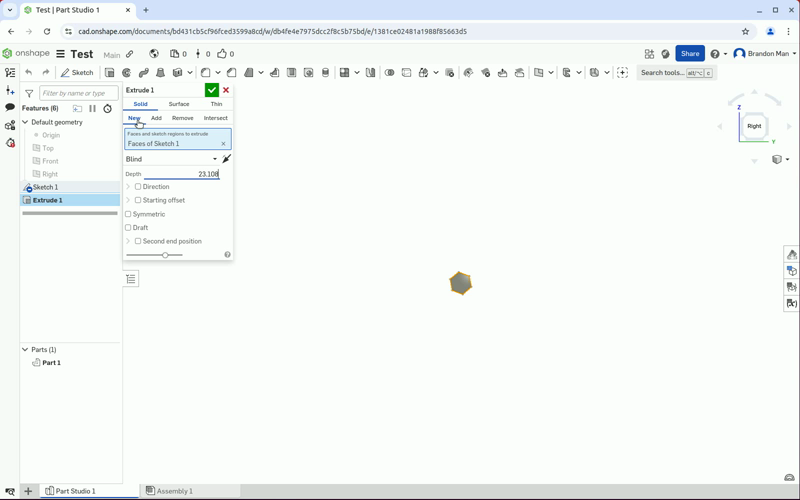
key(enter)
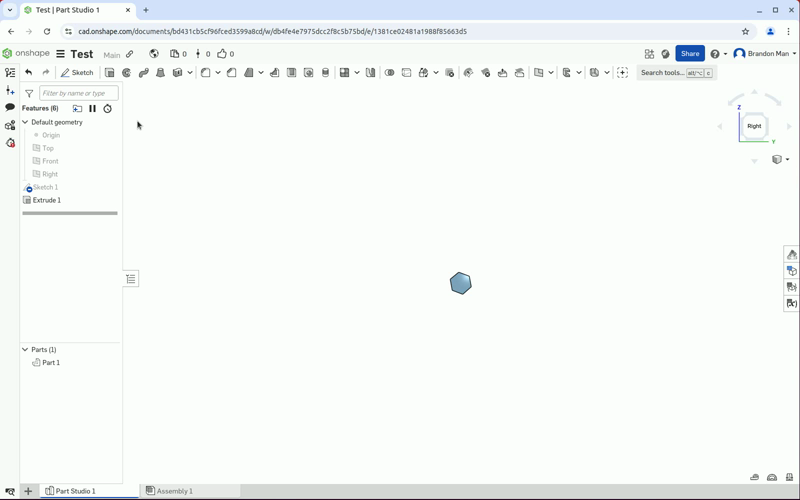
key(shift+h)
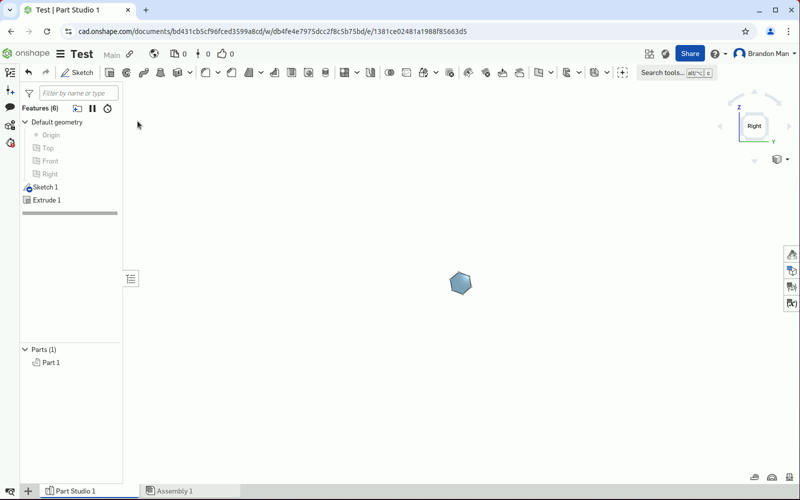
key(shift+h)
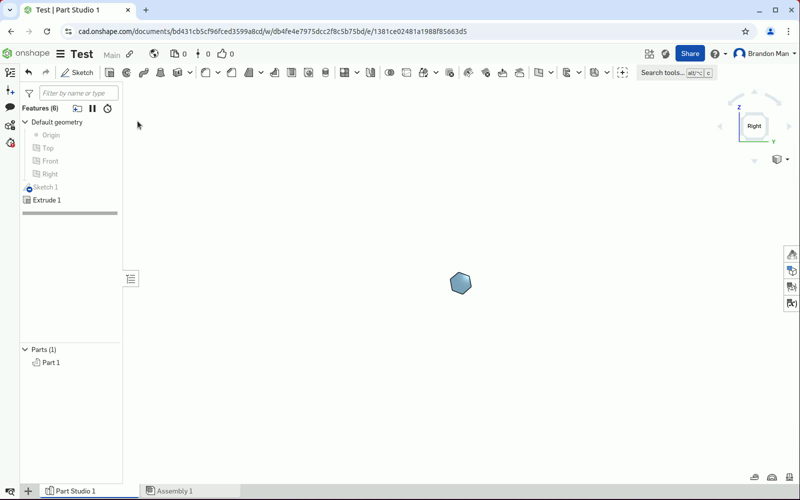
mouse_move(73, 189)
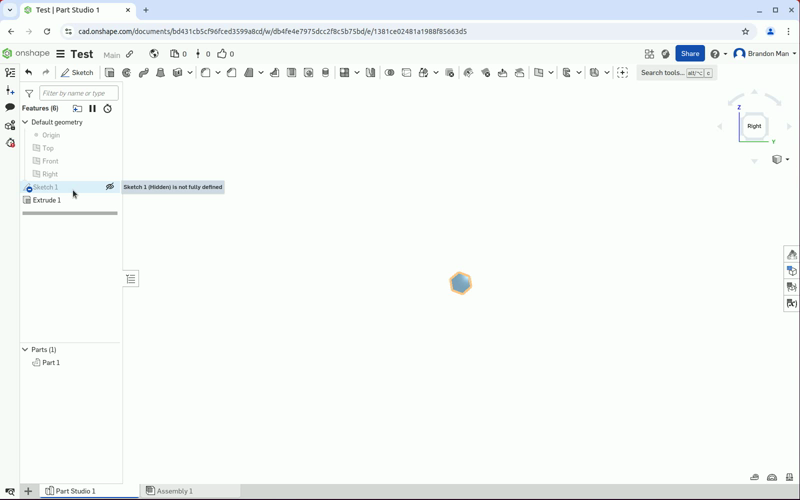
click(73, 189)
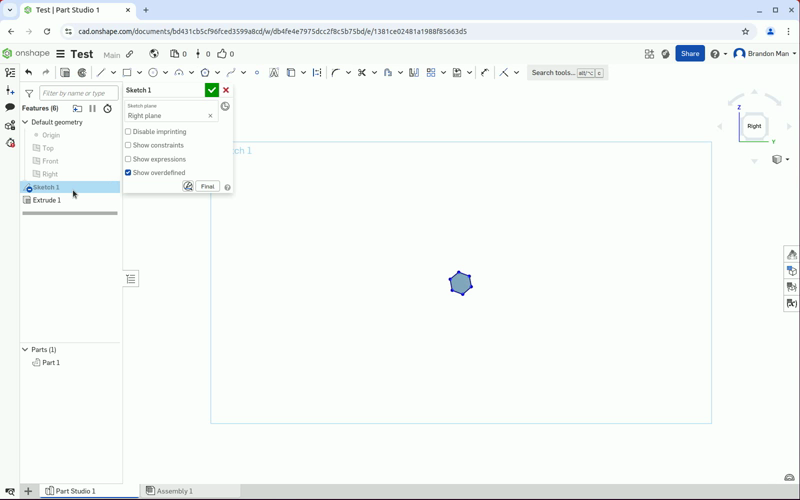
mouse_move(229, 92)
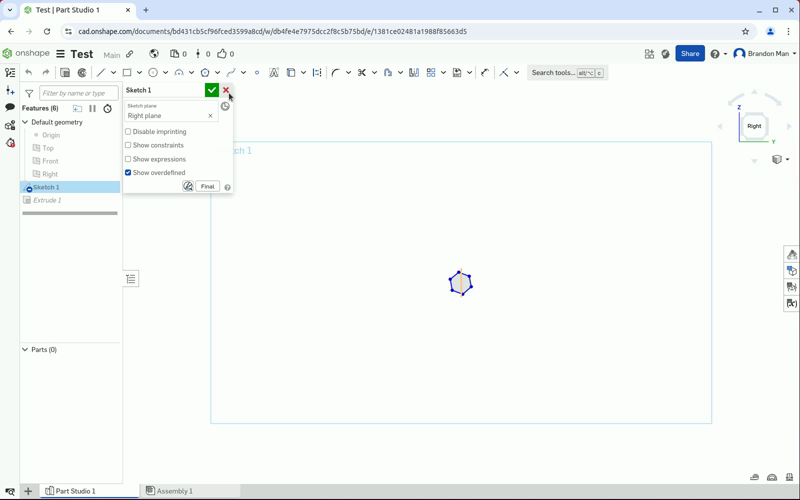
click(229, 92)
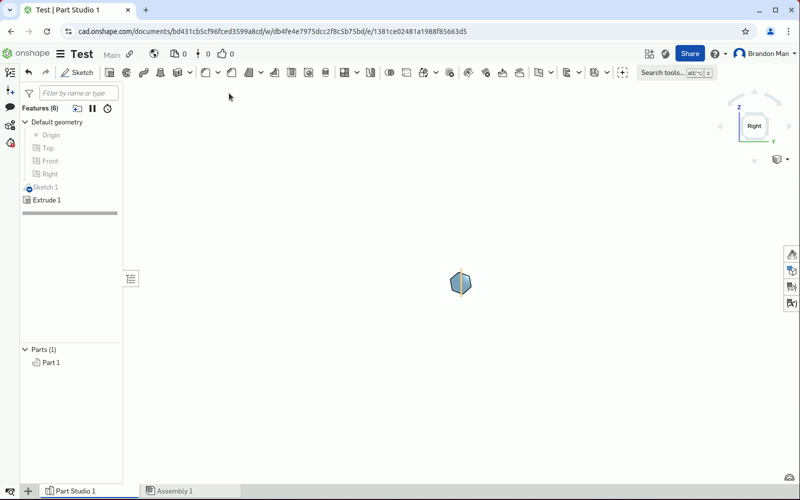
mouse_move(541, 75)
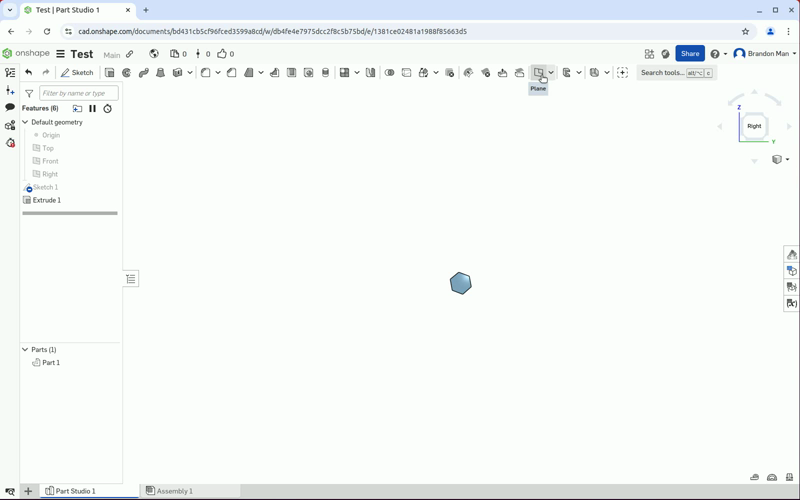
click(541, 75)
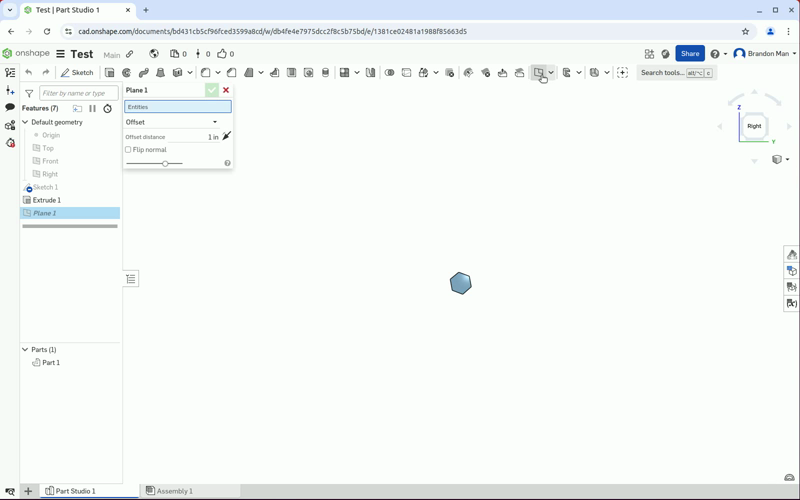
mouse_move(73, 176)
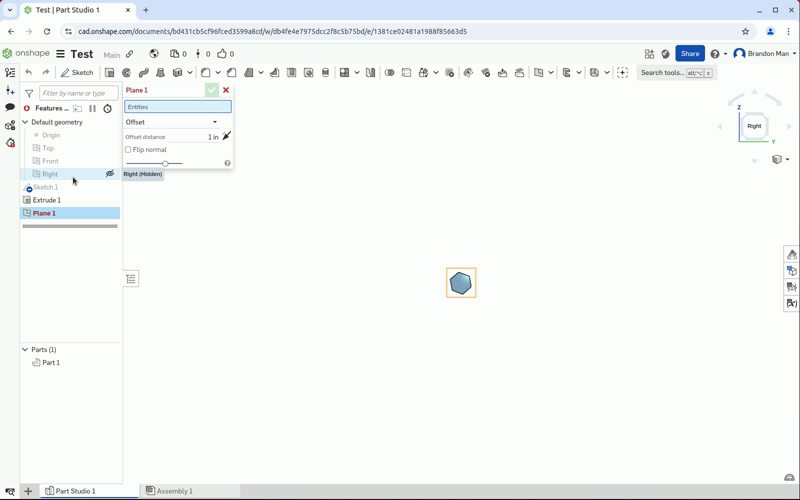
click(73, 176)
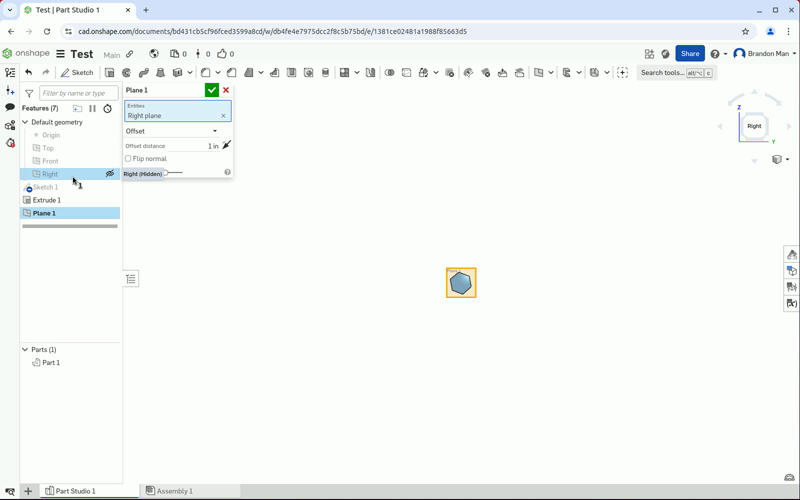
key(tab, 2)
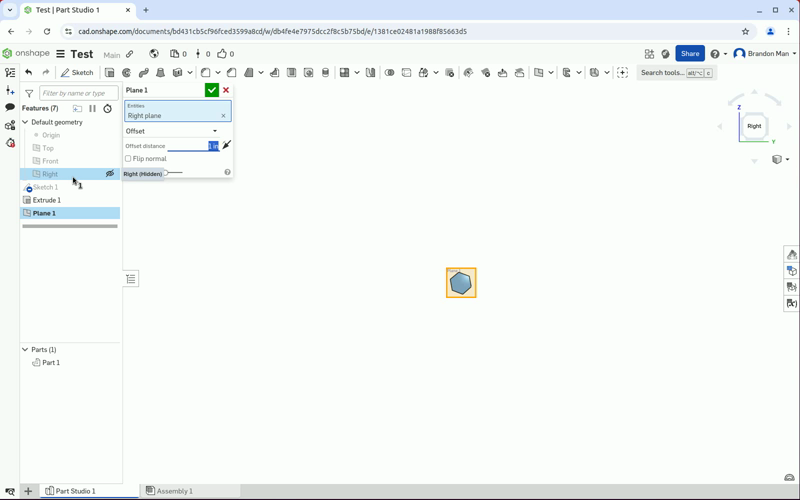
text(23.108)
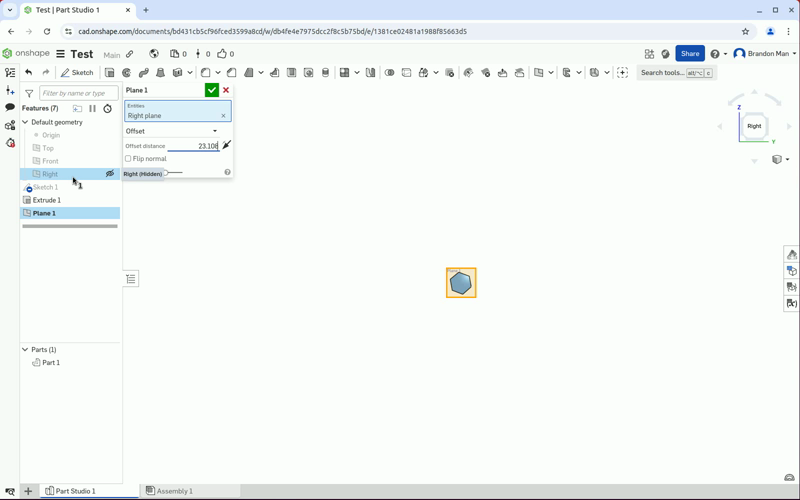
key(enter, 2)
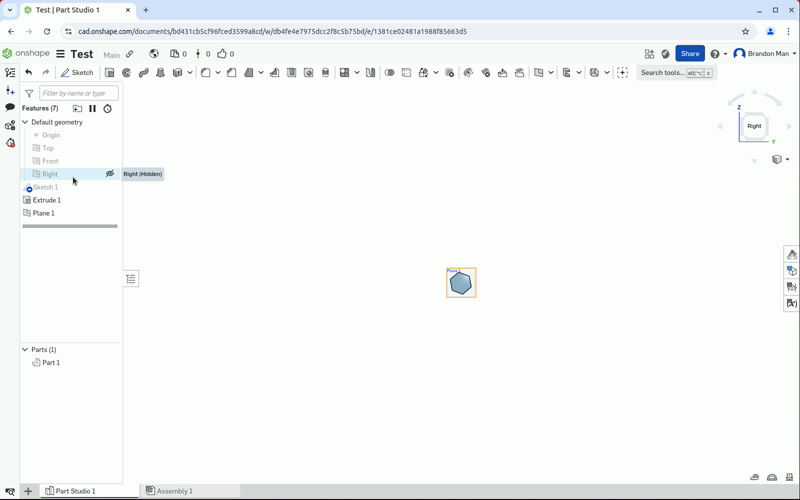
key(shift+s)
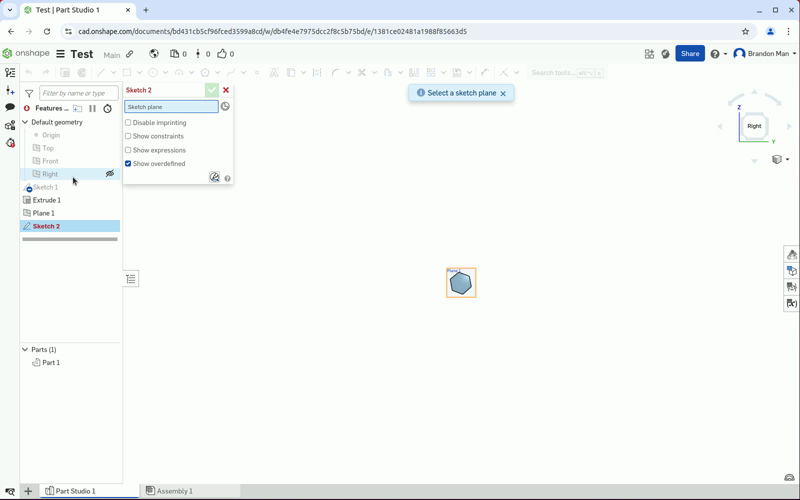
mouse_move(73, 215)
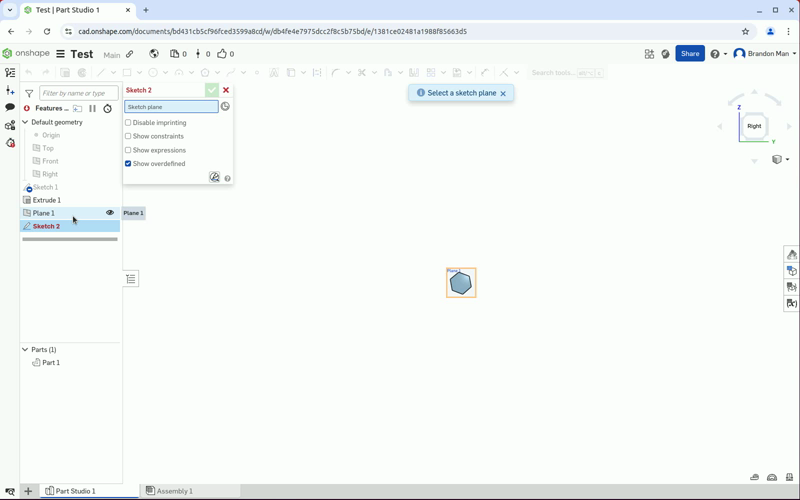
click(73, 215)
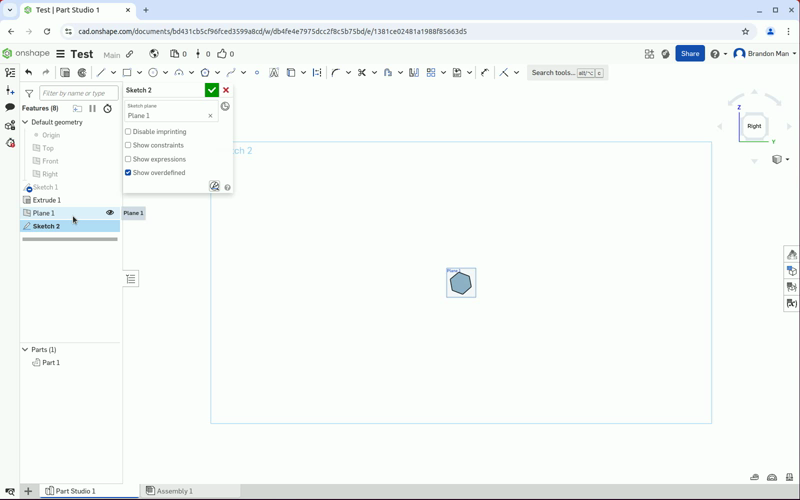
mouse_move(73, 352)
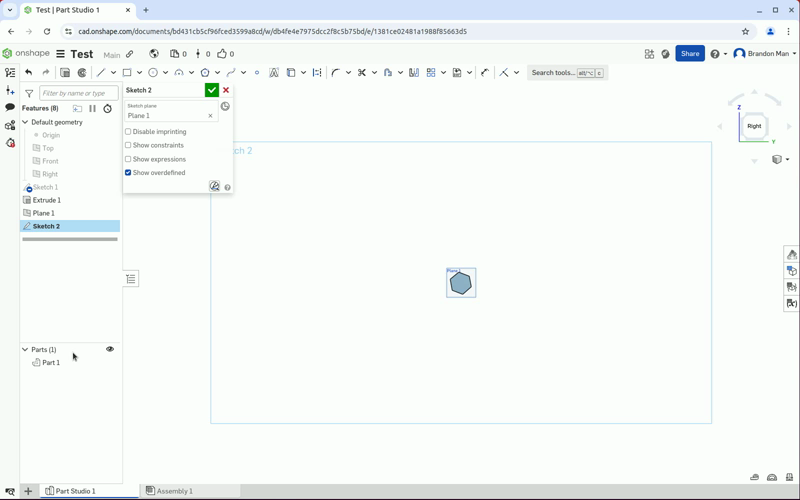
key(y)
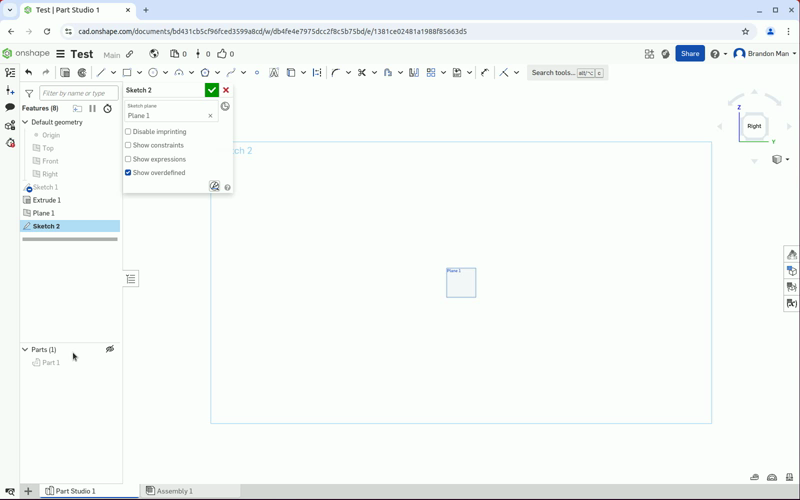
key(c)
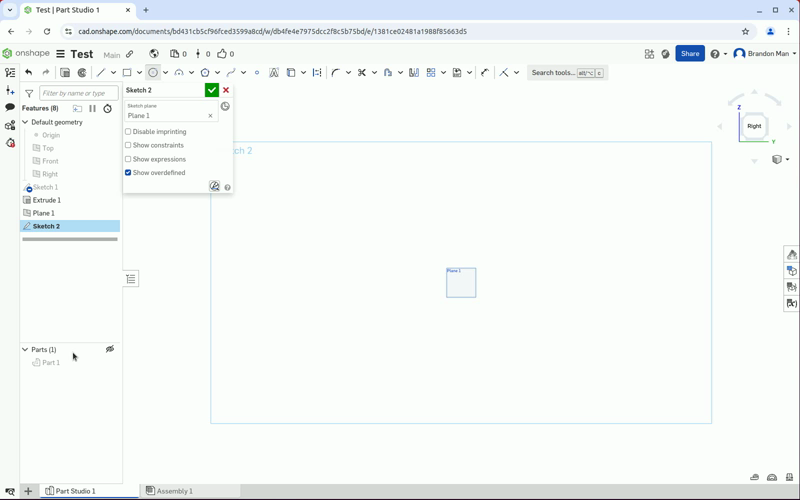
key_down(shift)
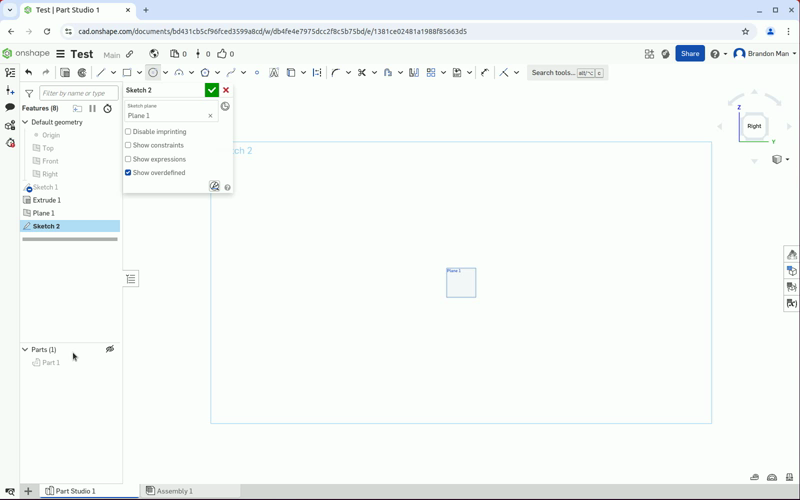
mouse_move(461, 282)
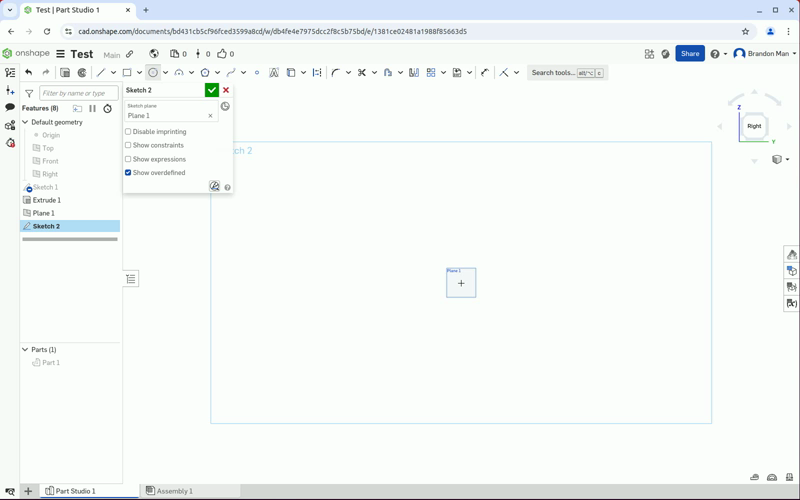
click(461, 282)
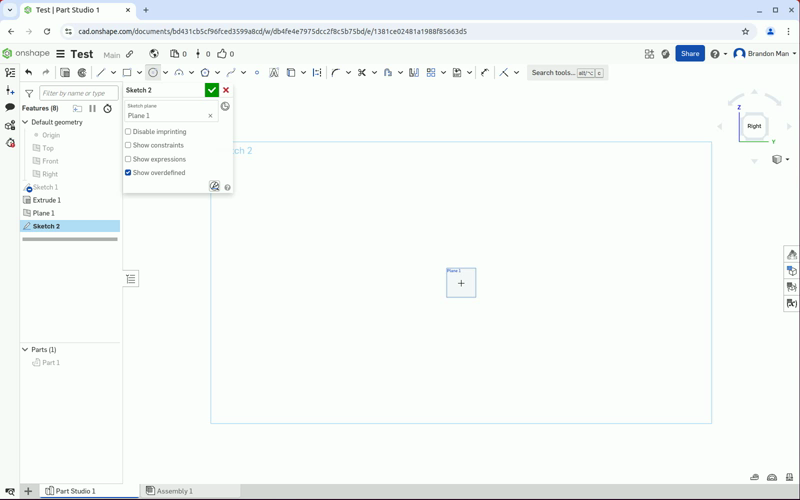
key_up(shift)
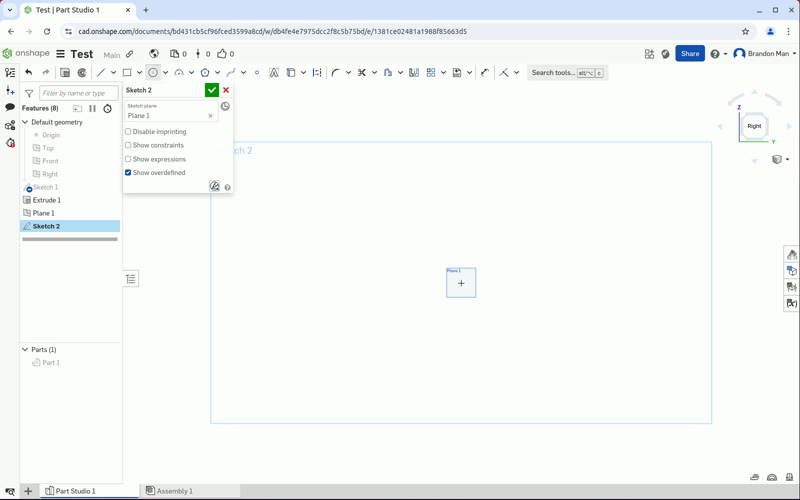
mouse_move(466, 282)
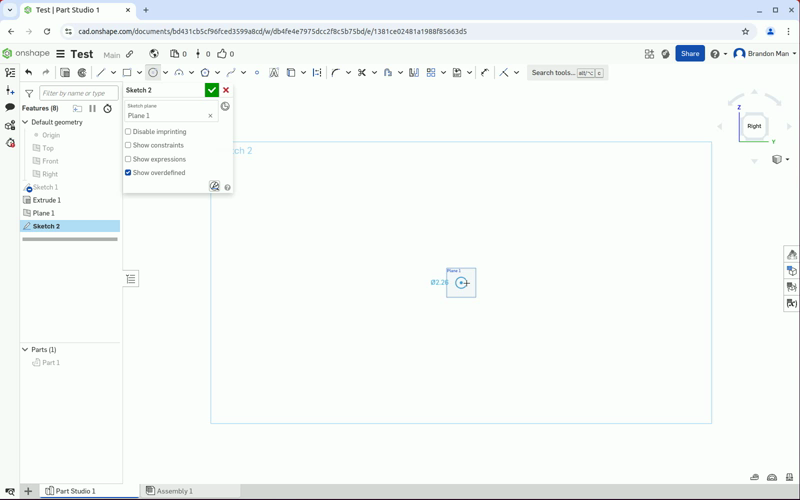
click(466, 282)
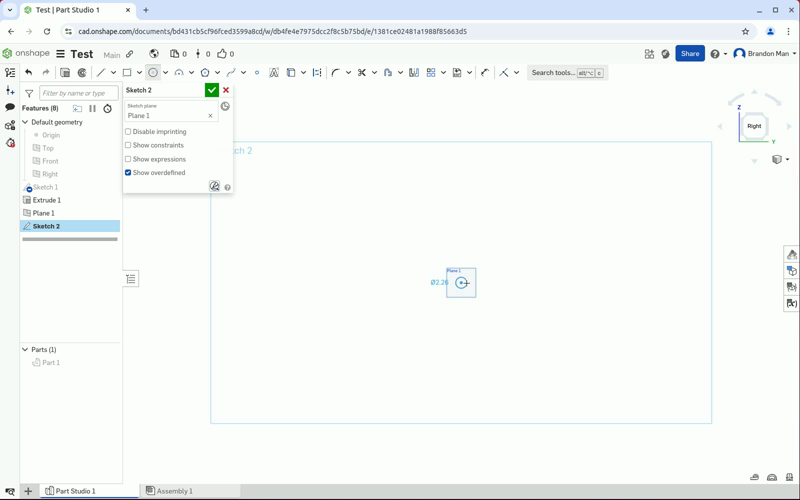
key(esc)
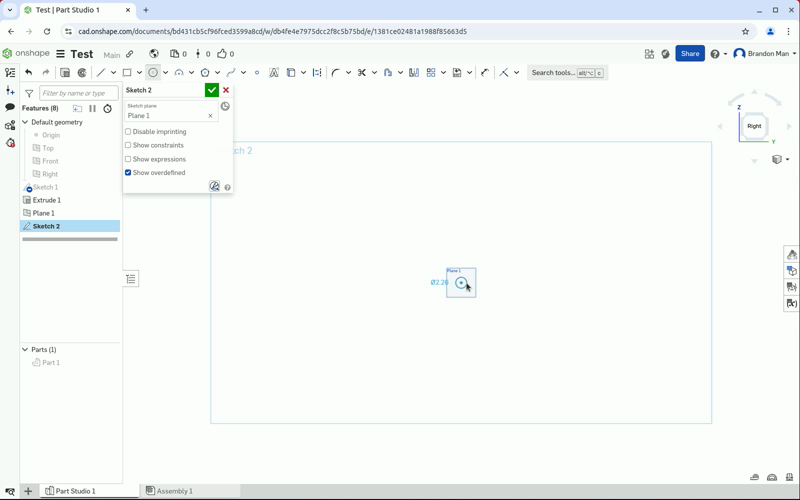
mouse_move(460, 279)
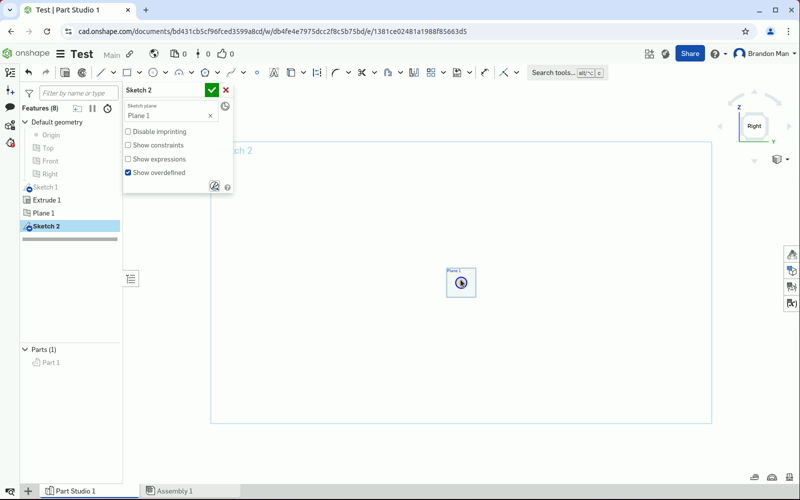
scroll(6)
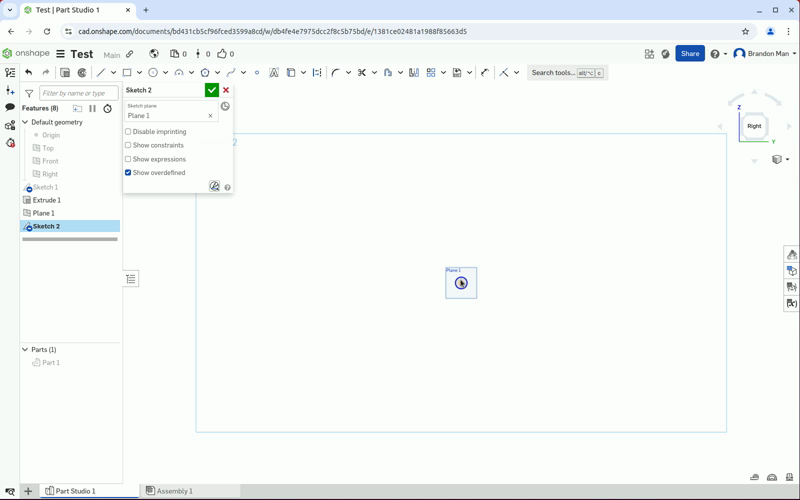
scroll(6)
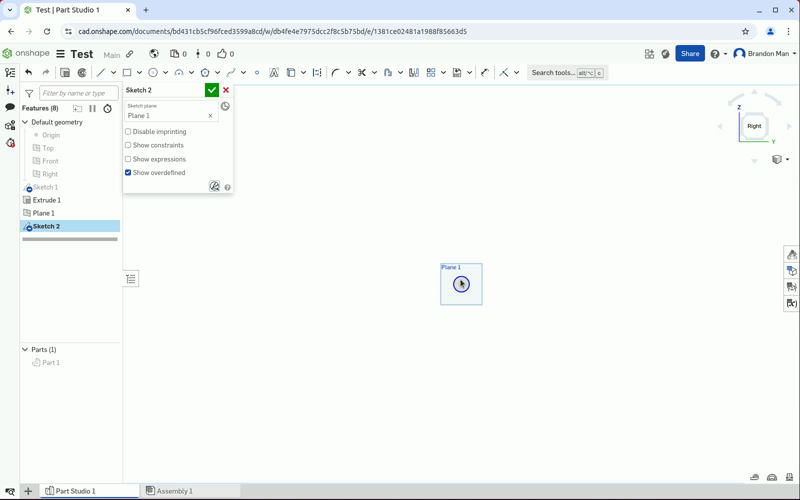
scroll(6)
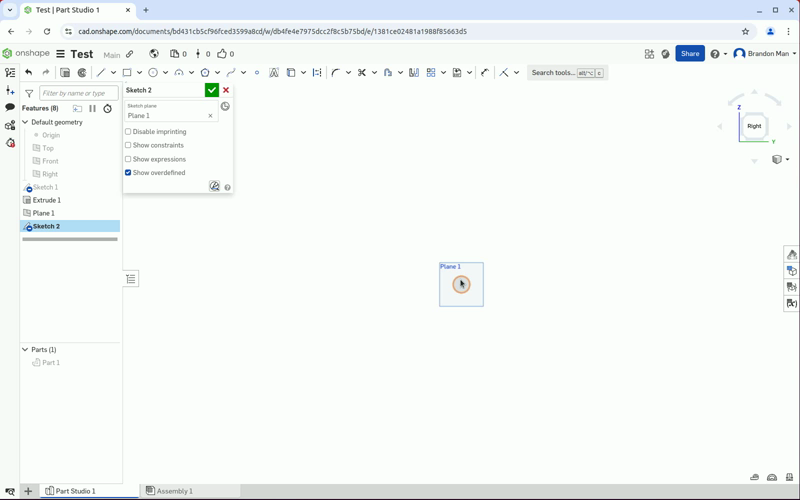
scroll(6)
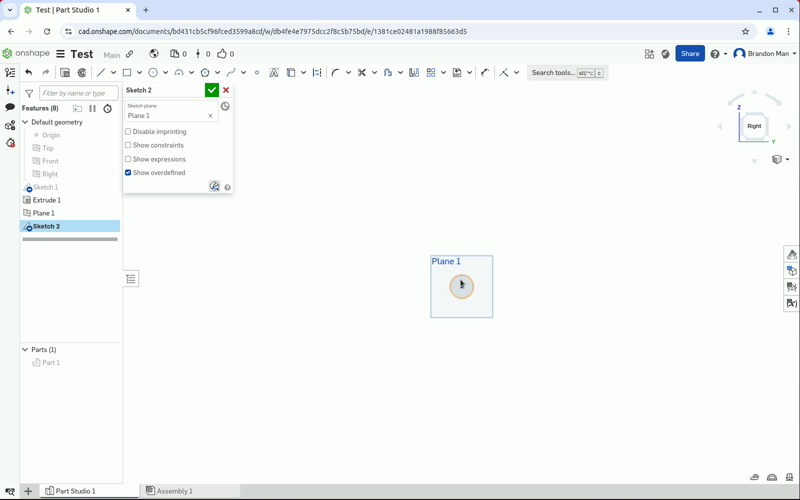
scroll(6)
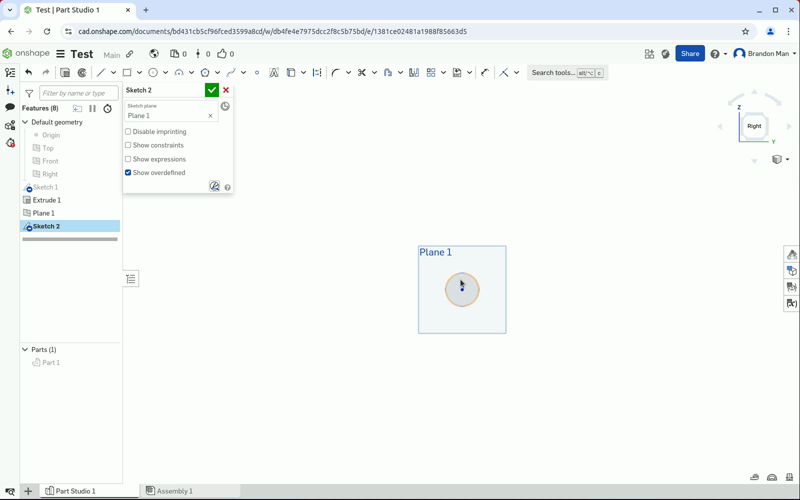
scroll(6)
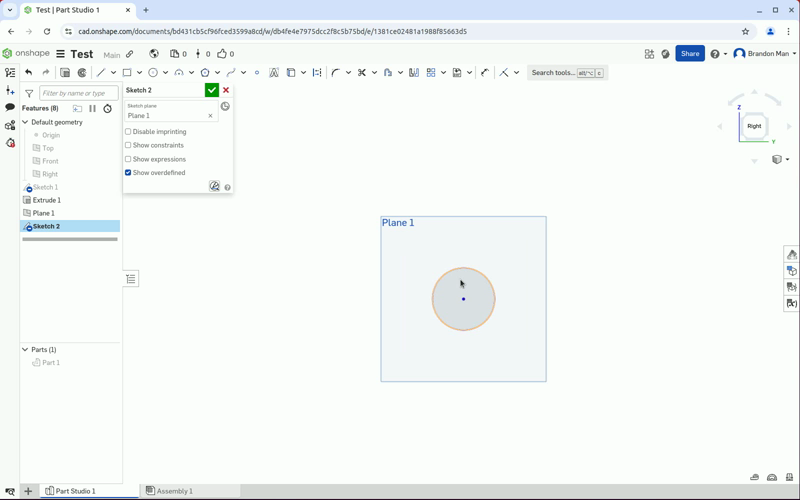
scroll(6)
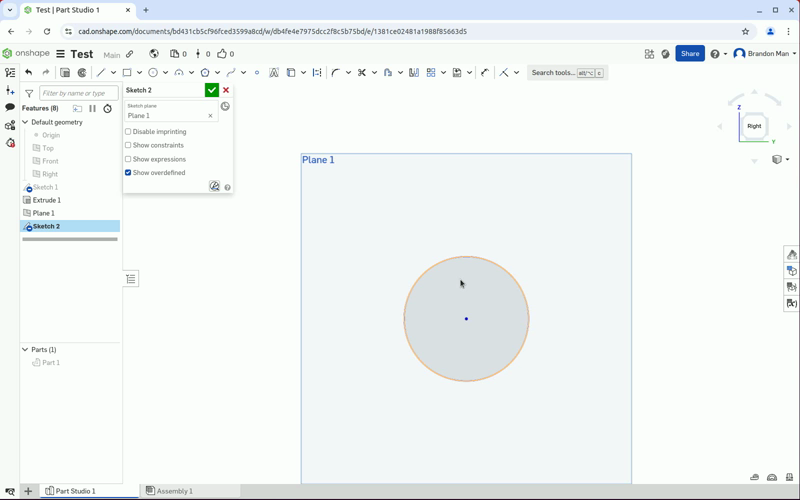
click(460, 279)
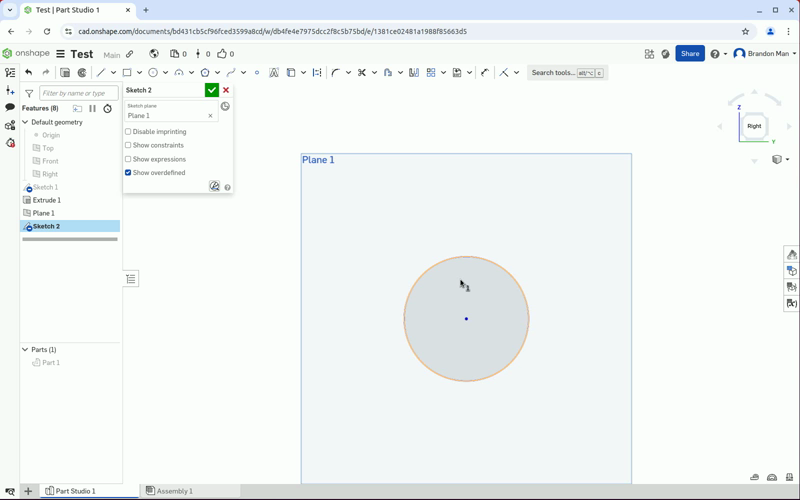
scroll(-6)
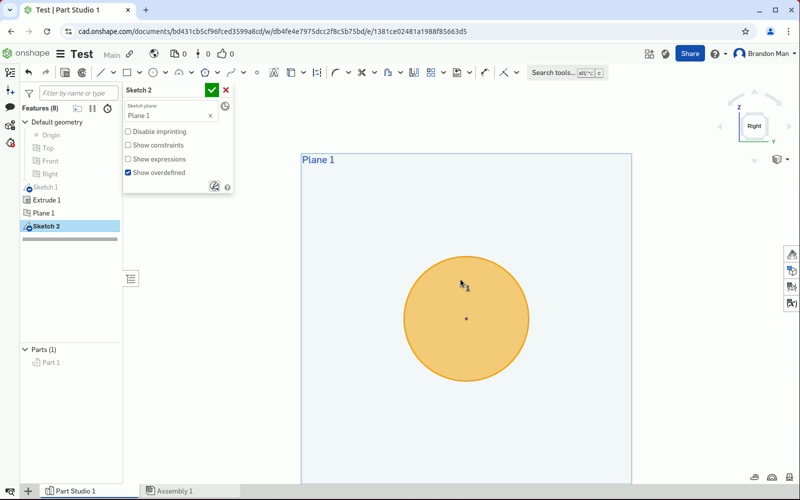
scroll(-6)
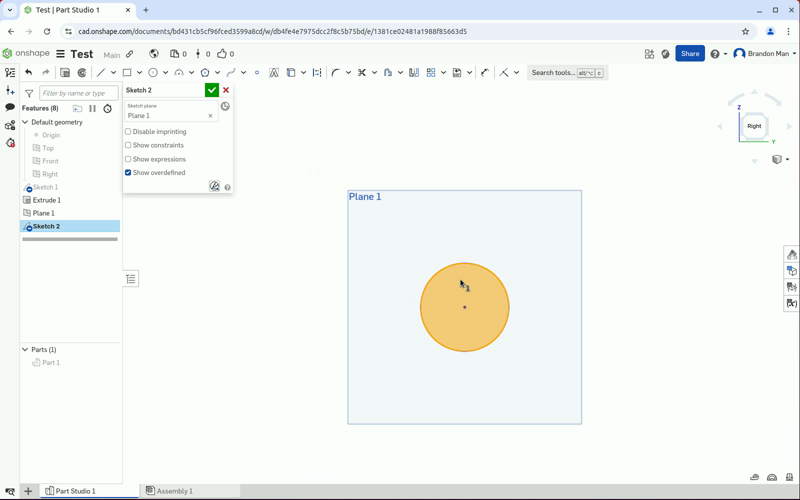
scroll(-6)
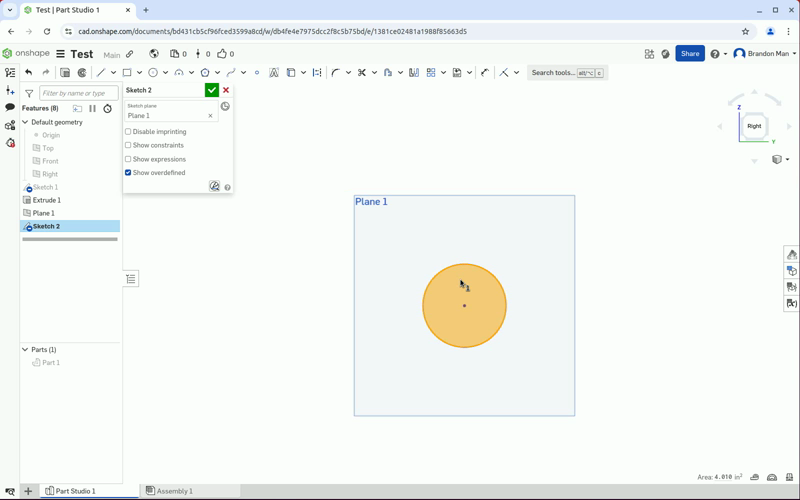
scroll(-6)
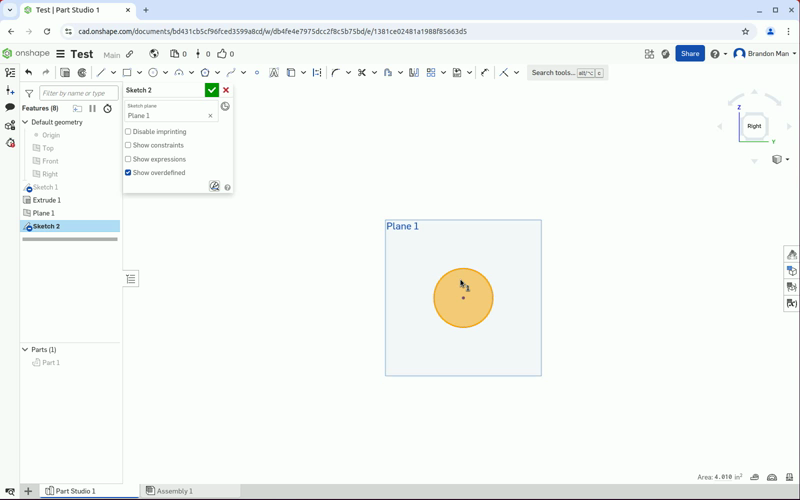
scroll(-6)
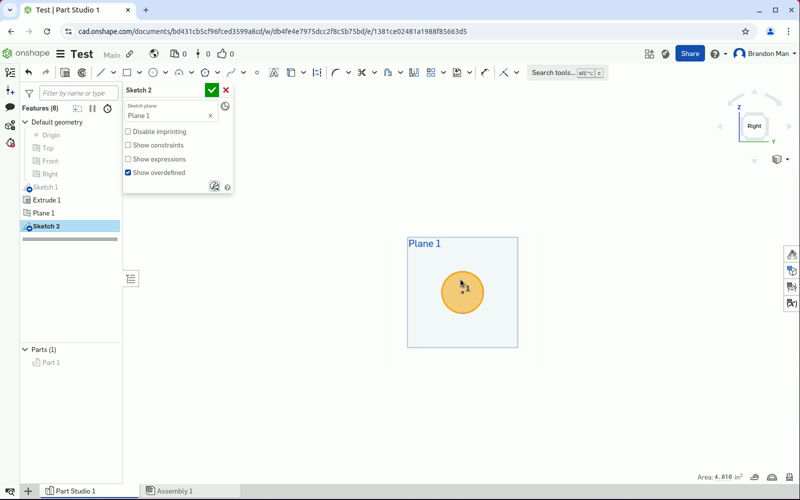
scroll(-6)
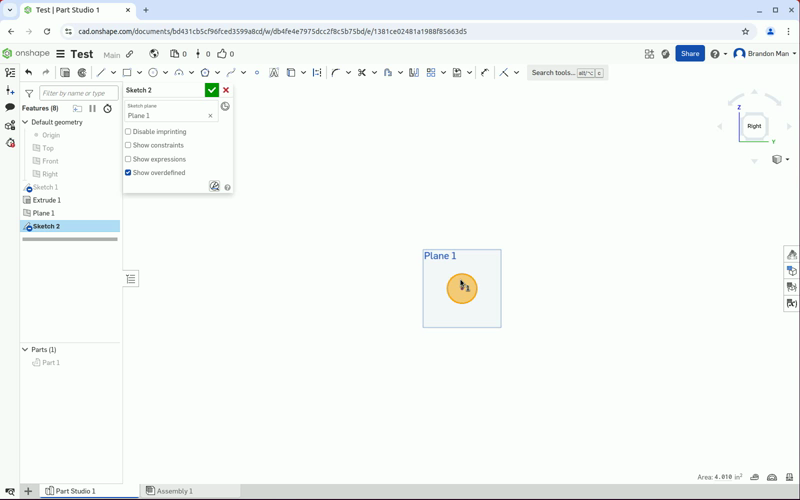
scroll(-6)
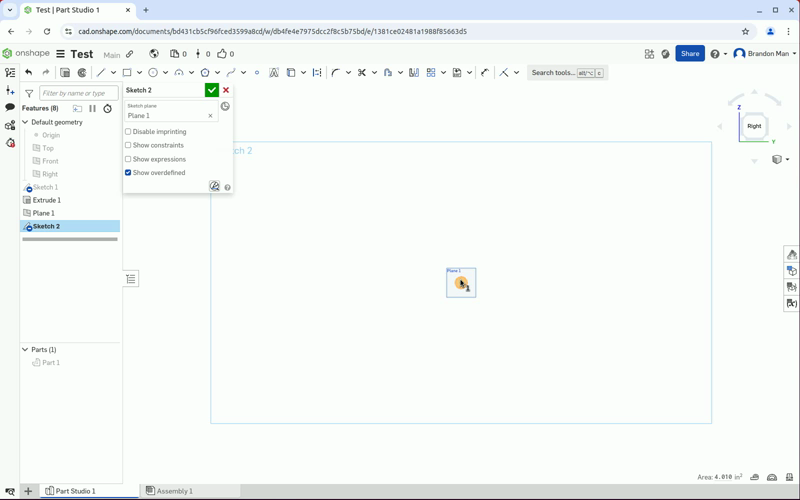
mouse_move(73, 352)
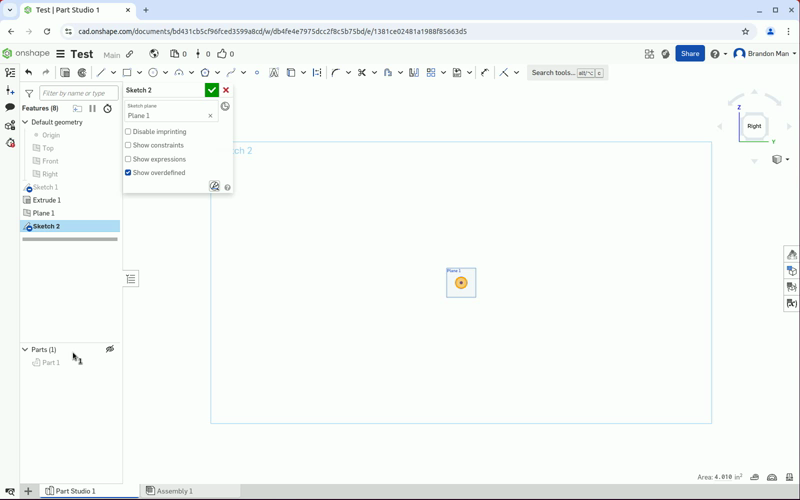
key(shift+y)
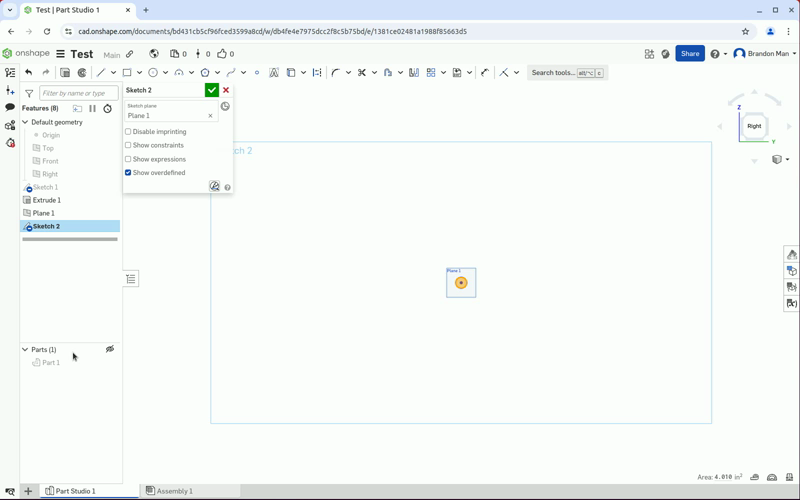
key(shift+e)
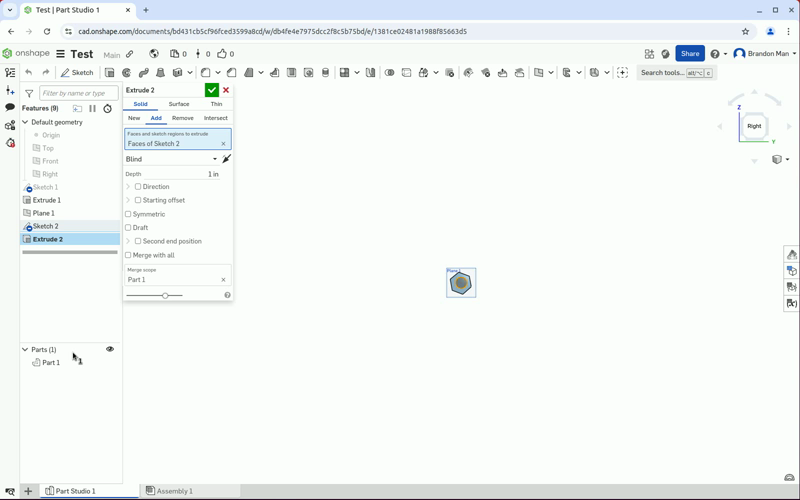
mouse_move(143, 106)
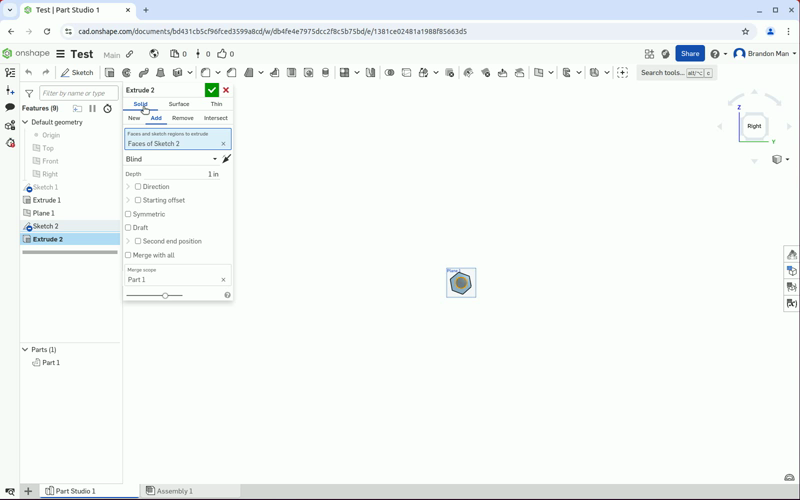
click(143, 106)
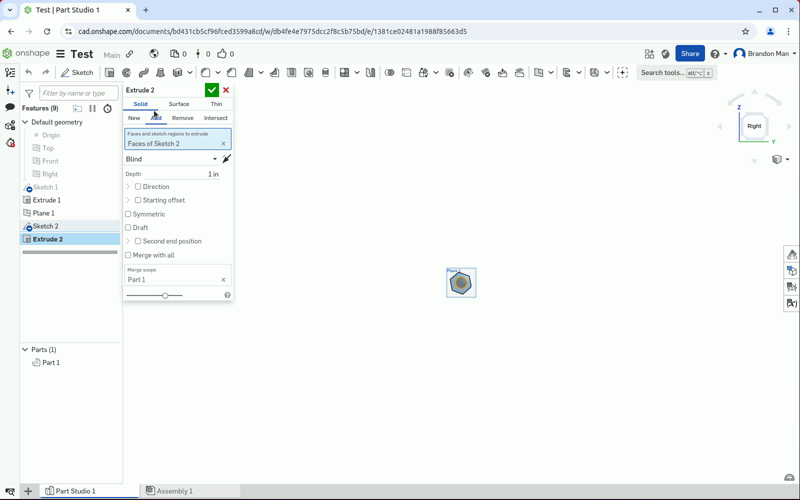
mouse_move(186, 120)
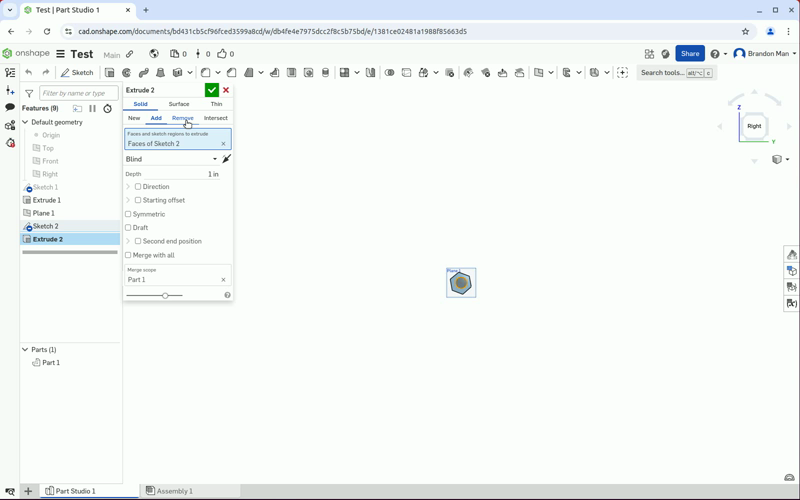
click(186, 120)
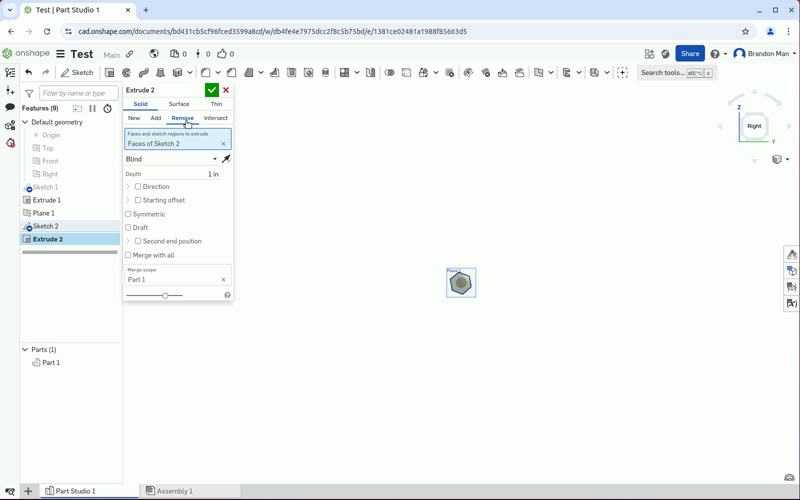
key(tab, 4)
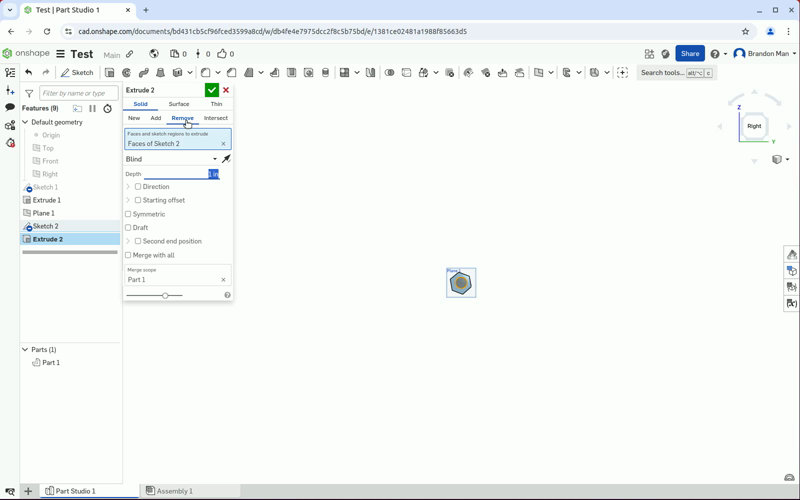
text(3.851)
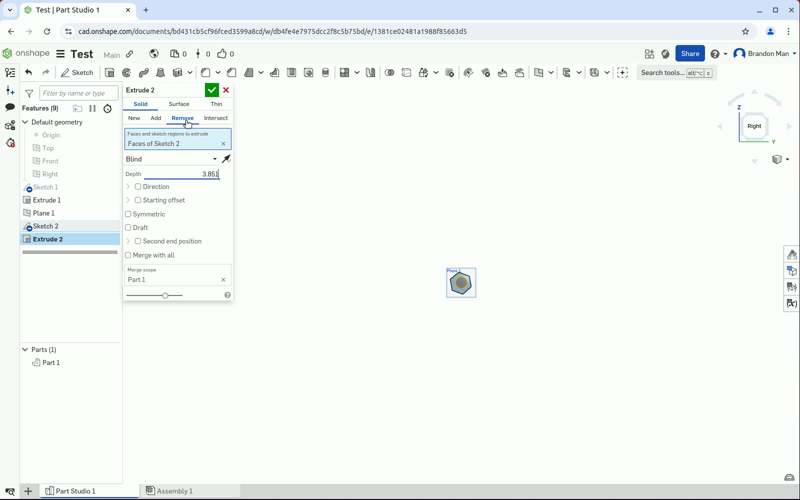
key(tab, 6)
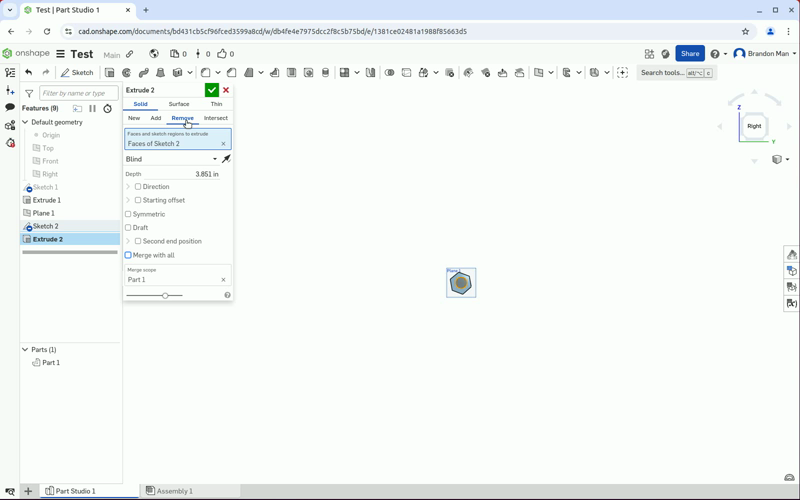
key(space)
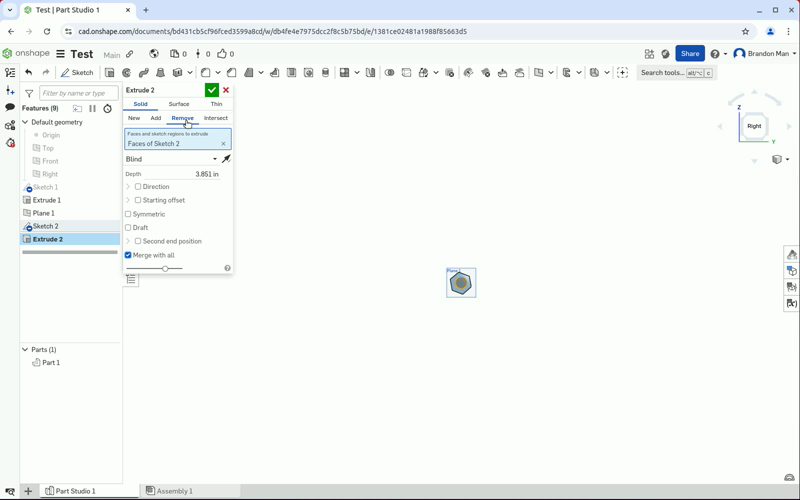
key(enter)
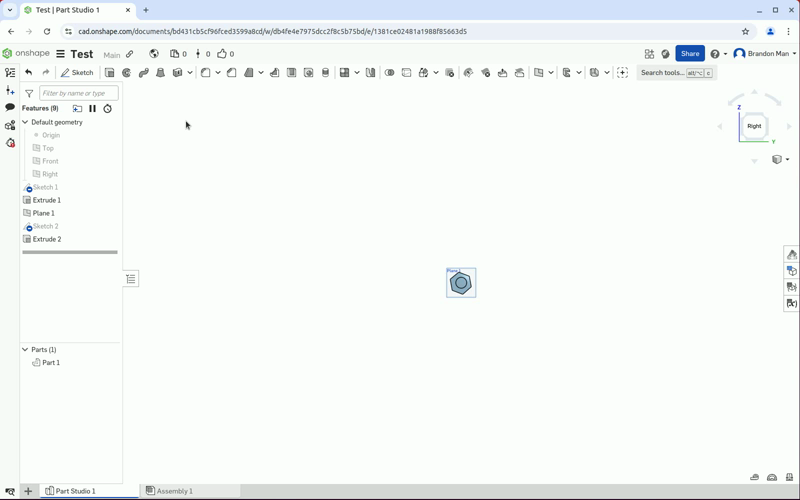
key(shift+h)
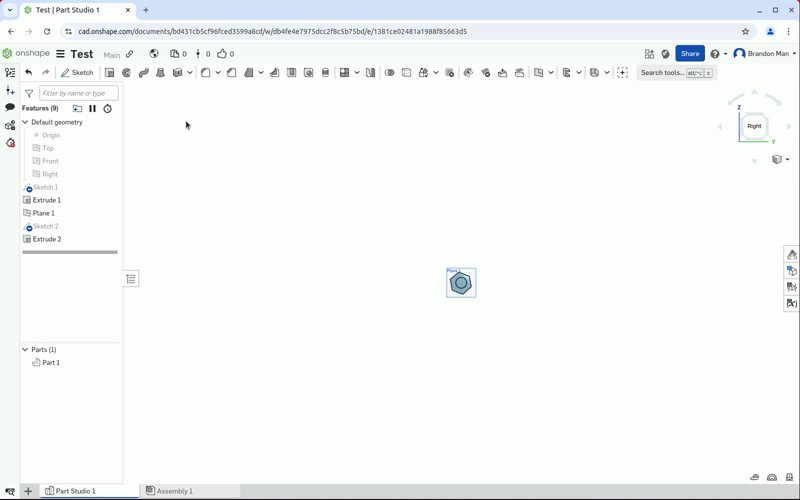
key(shift+h)
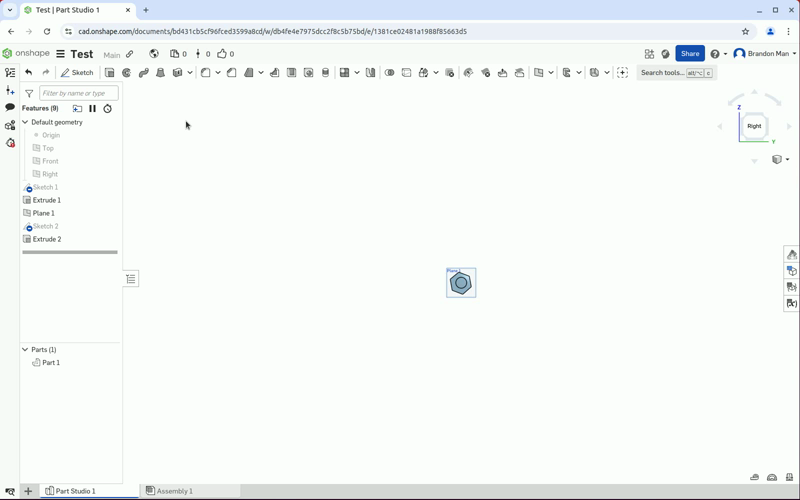
mouse_move(73, 189)
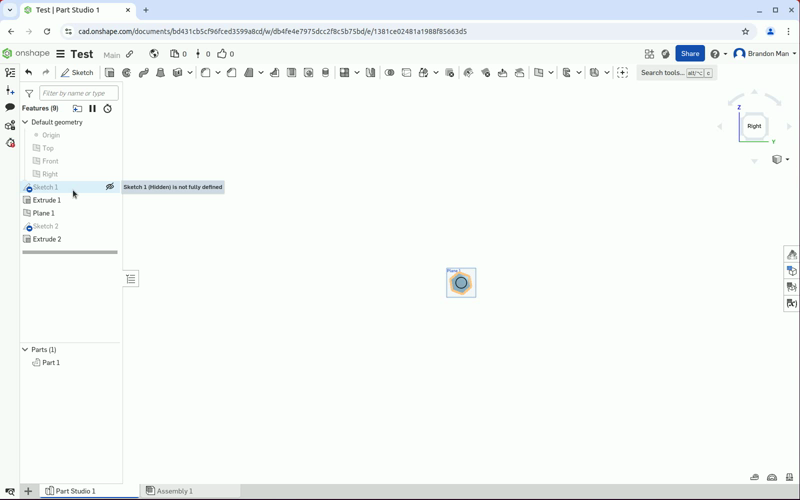
click(73, 189)
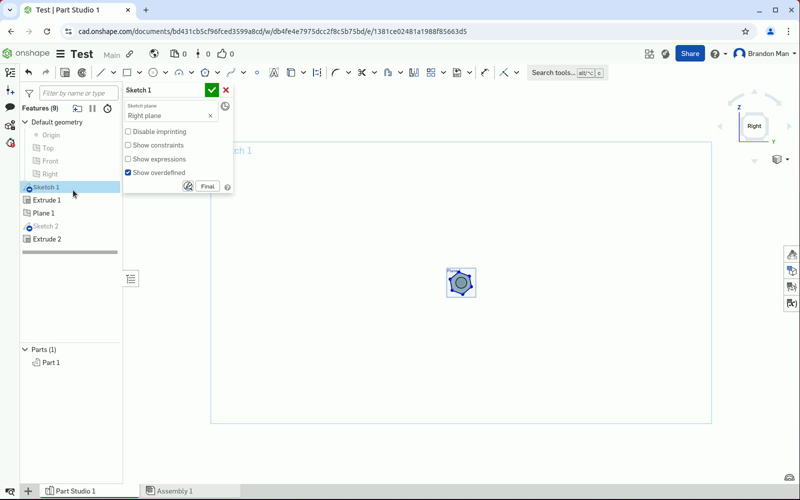
mouse_move(229, 92)
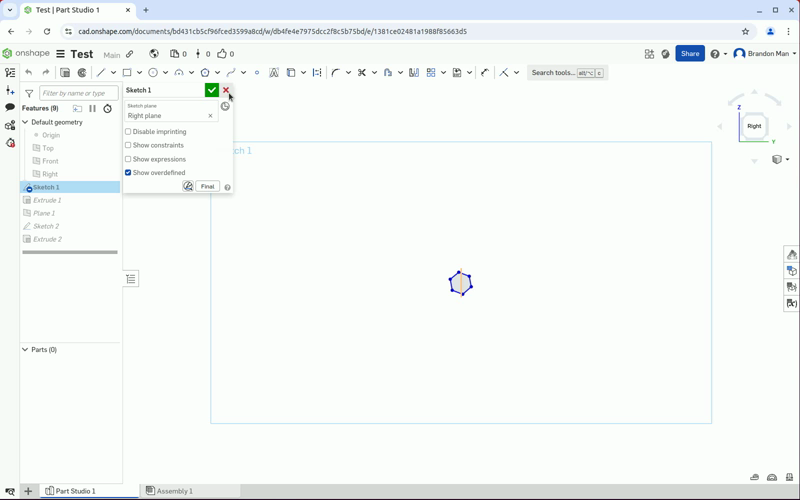
click(229, 92)
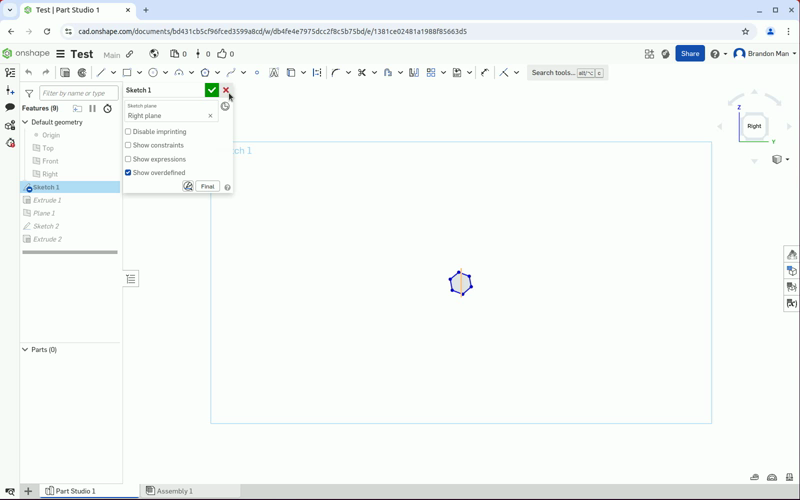
key(shift+s)
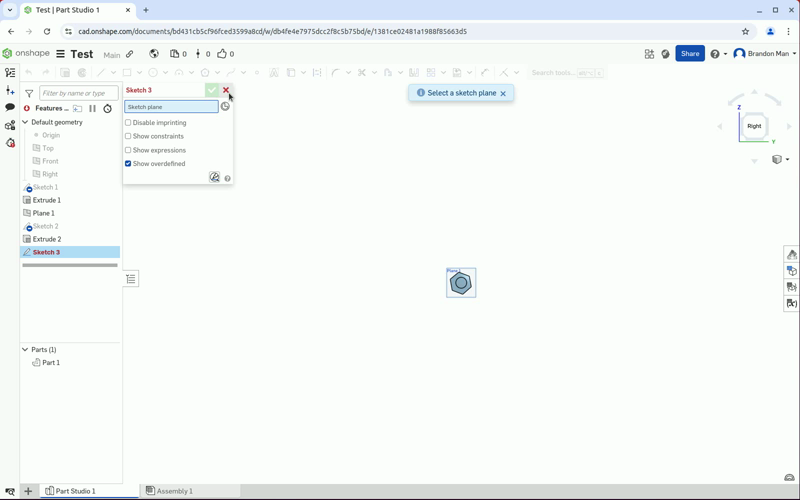
mouse_move(73, 176)
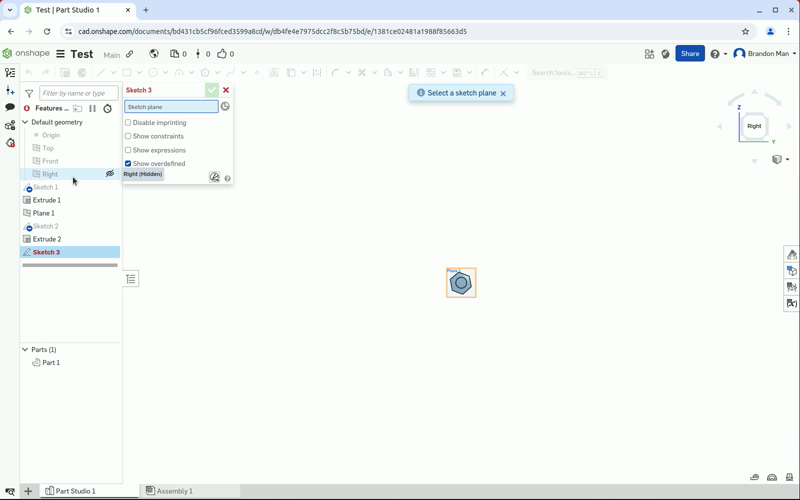
click(73, 176)
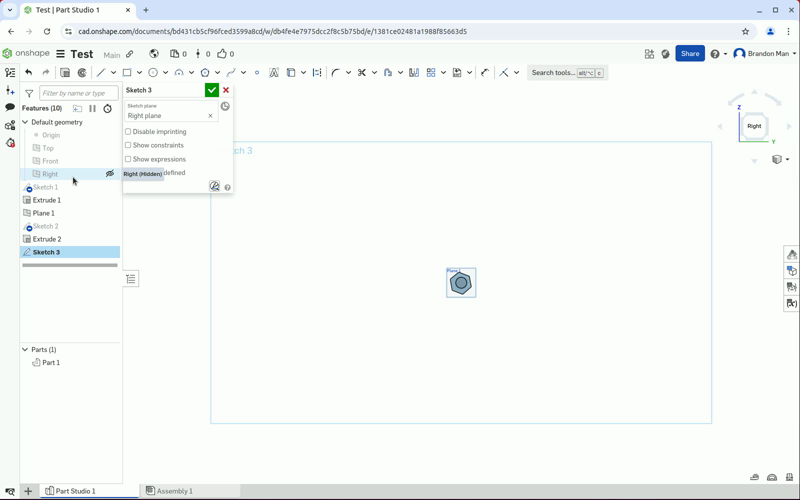
mouse_move(73, 352)
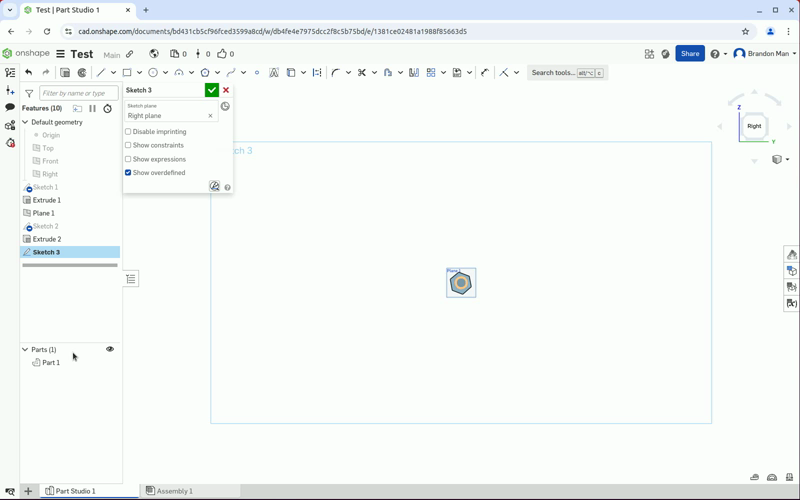
key(y)
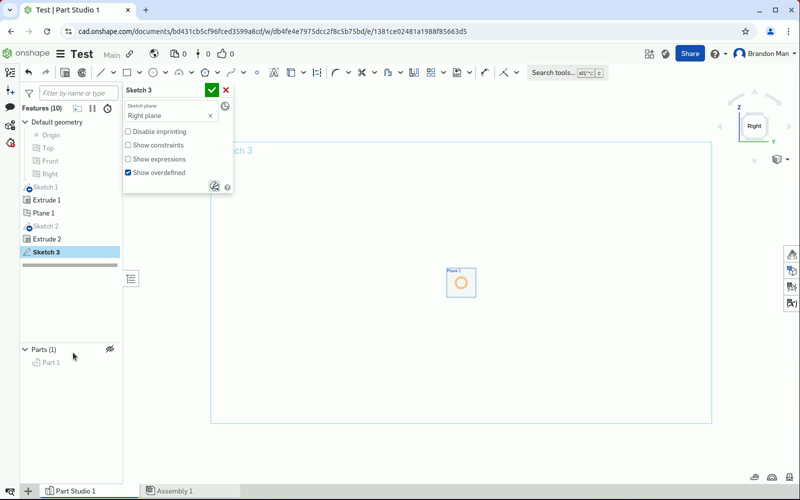
key(l)
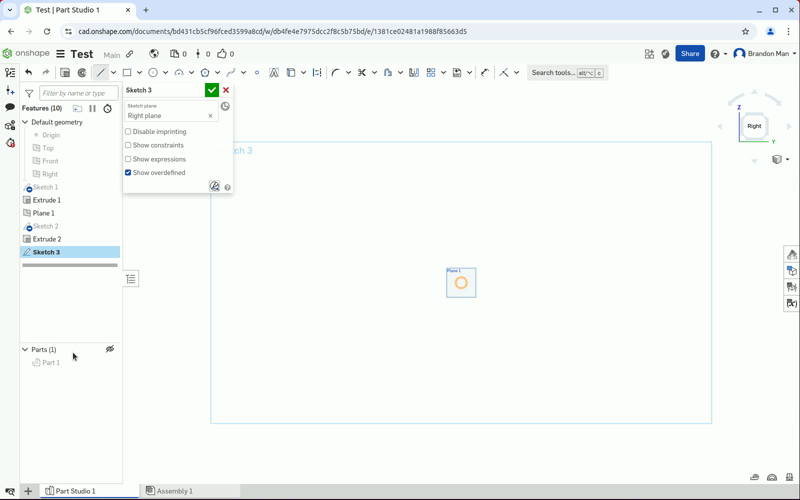
key_down(shift)
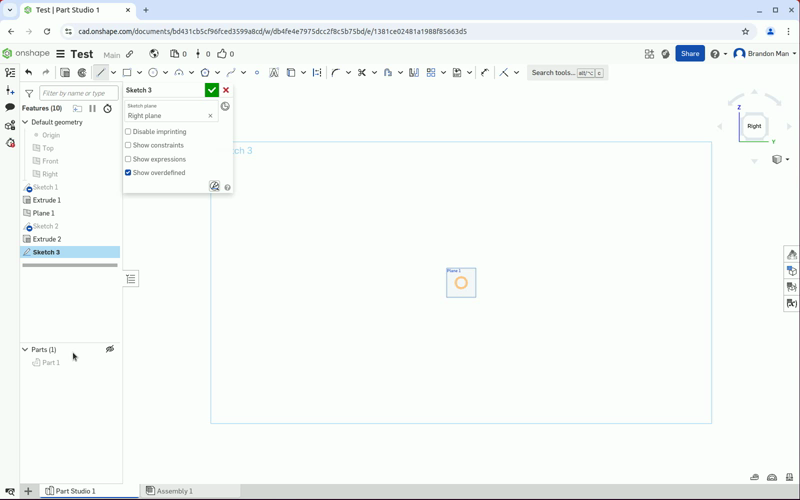
mouse_move(450, 279)
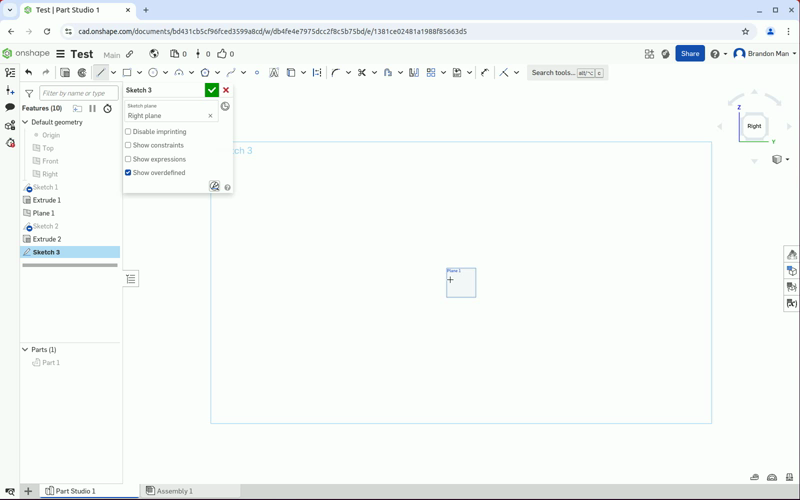
click(450, 279)
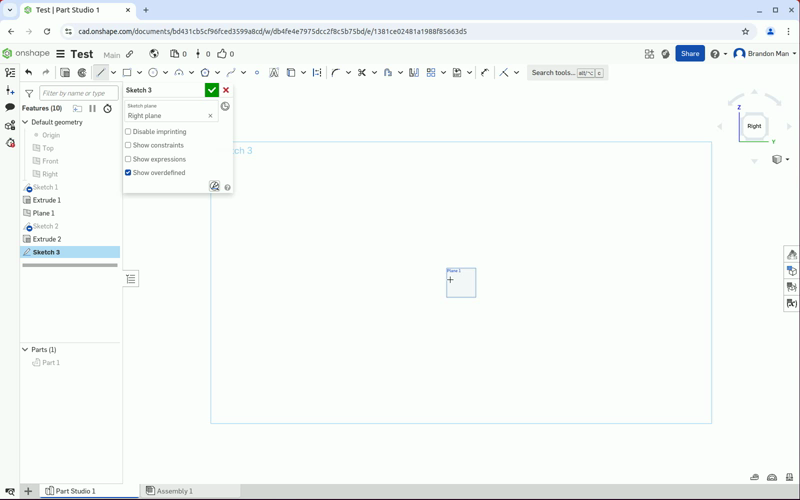
key_up(shift)
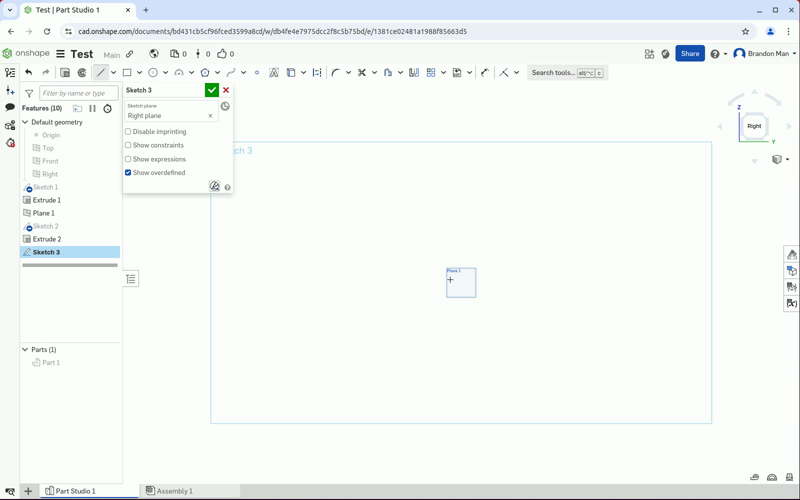
key_down(shift)
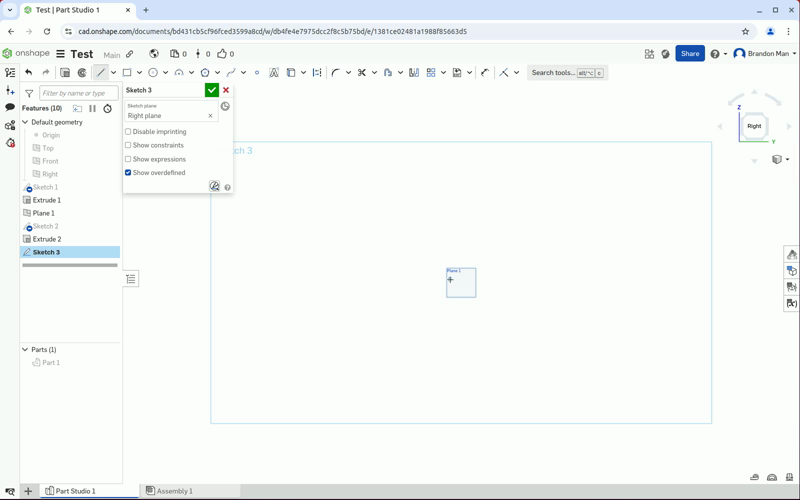
mouse_move(480, 279)
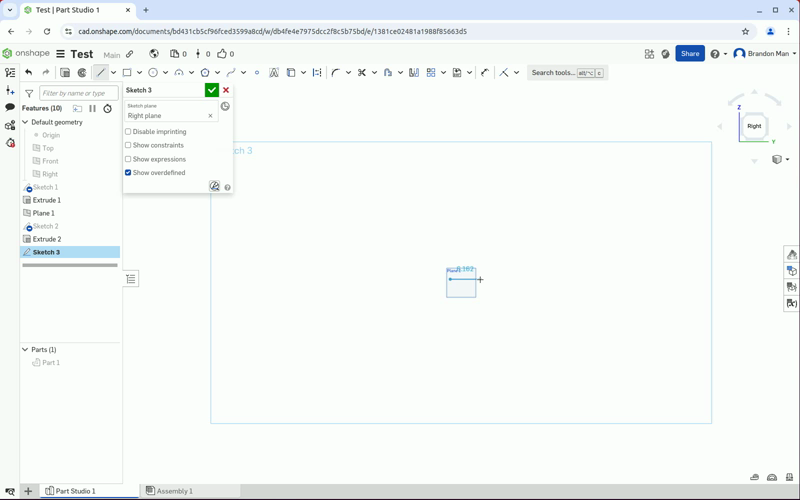
mouse_move(452, 290)
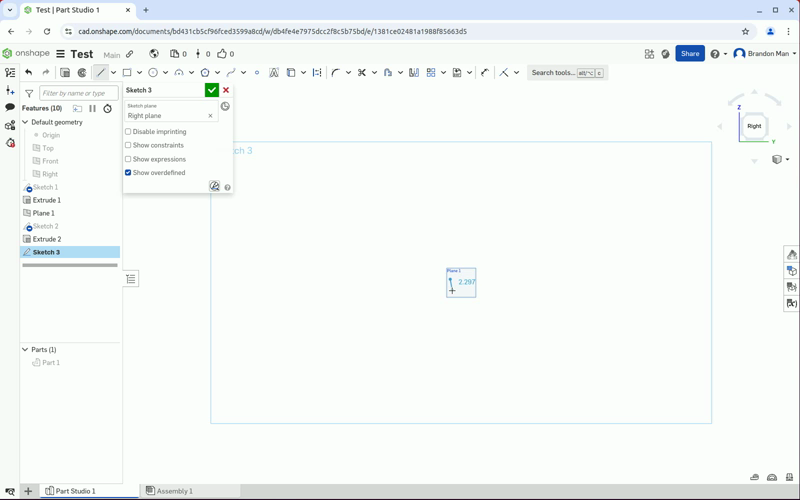
click(452, 290)
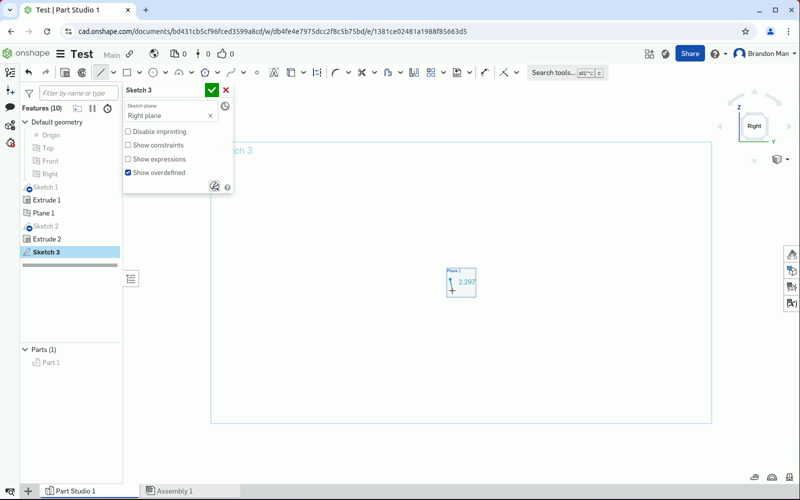
key_up(shift)
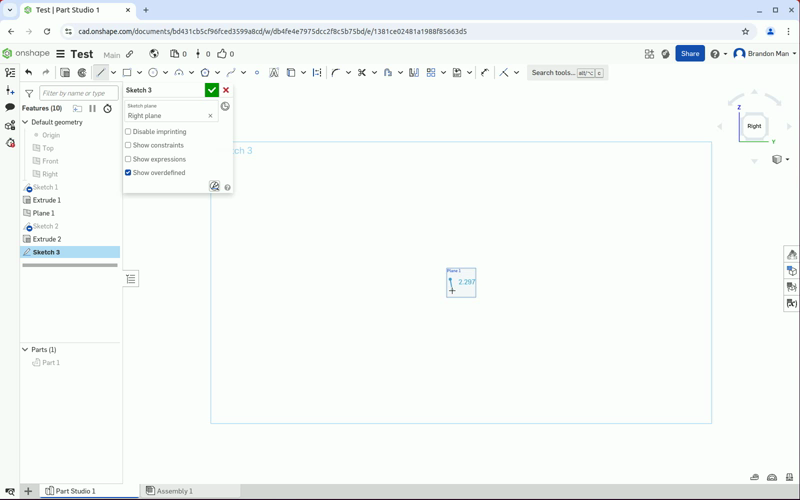
key_down(shift)
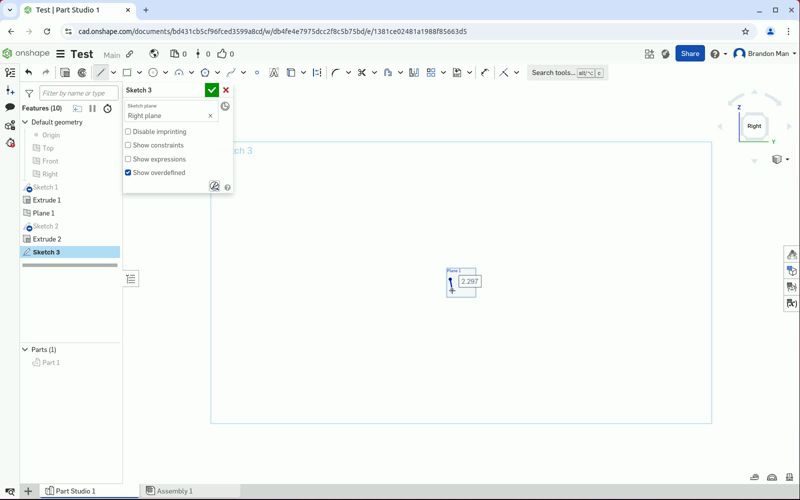
mouse_move(482, 290)
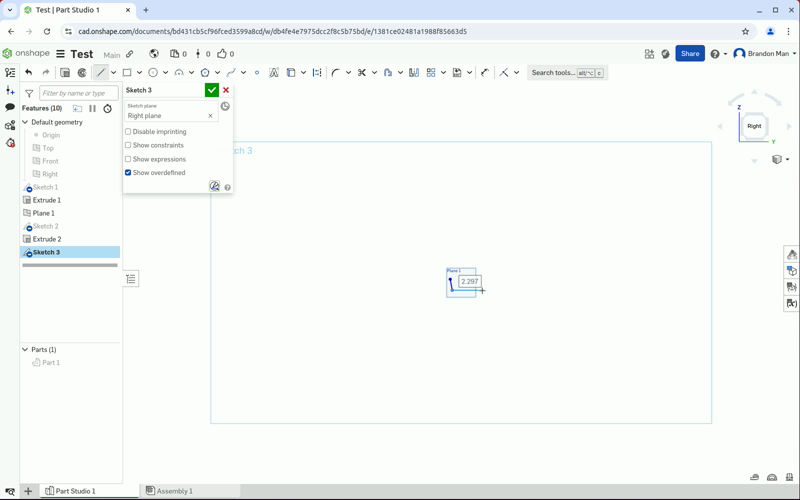
mouse_move(462, 294)
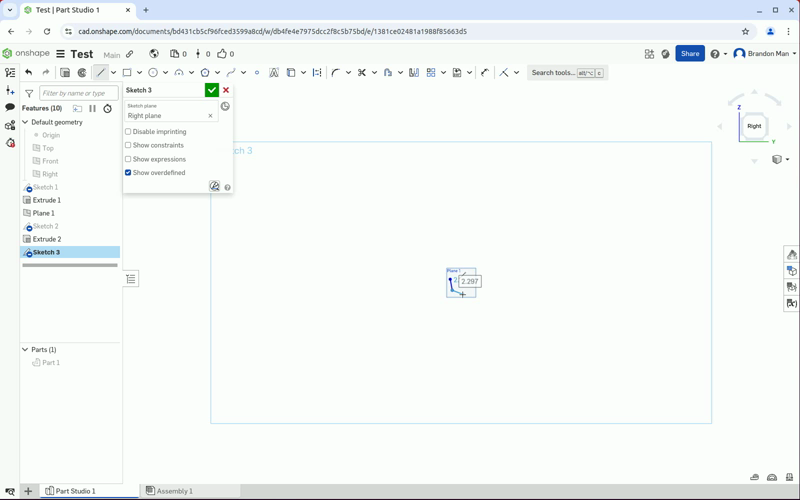
click(462, 294)
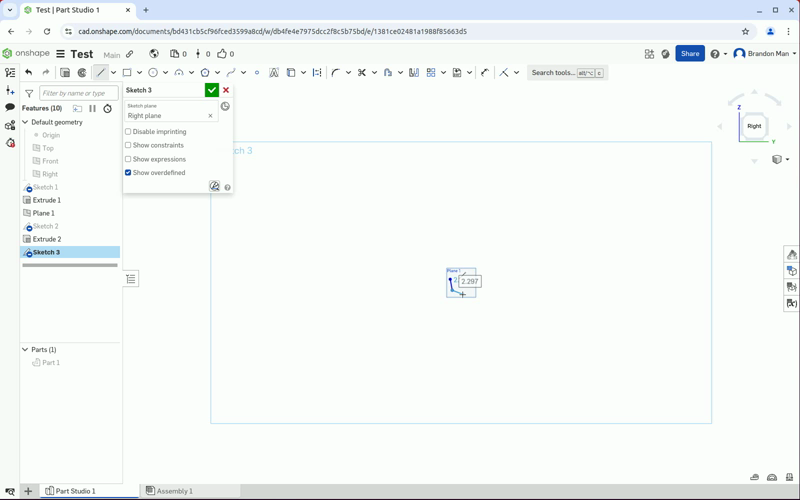
key_up(shift)
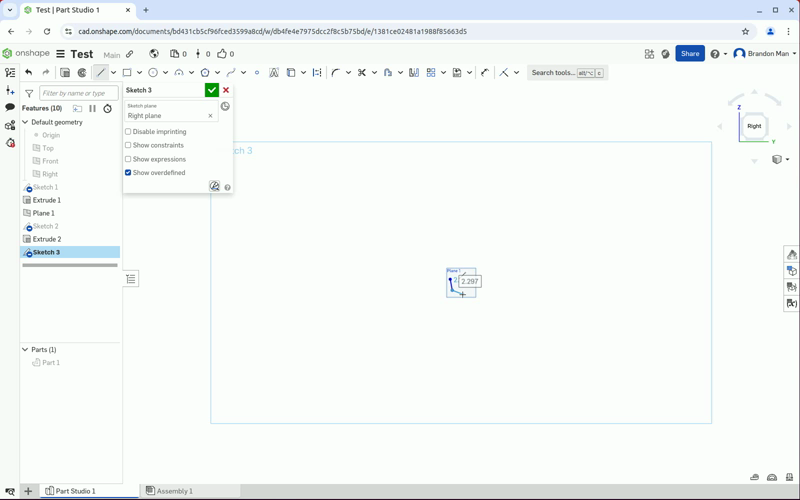
key_down(shift)
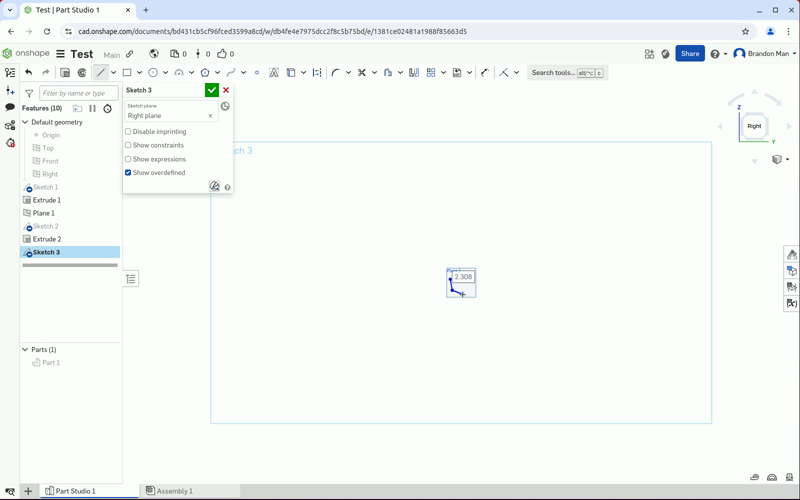
mouse_move(492, 294)
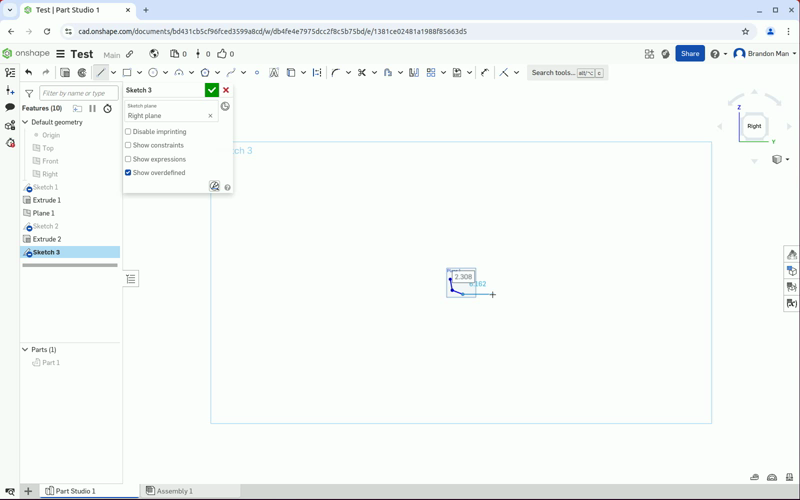
mouse_move(471, 286)
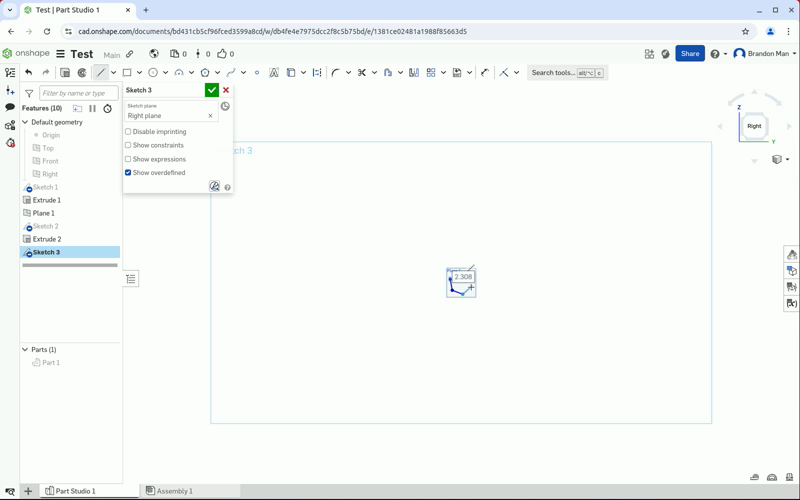
click(471, 286)
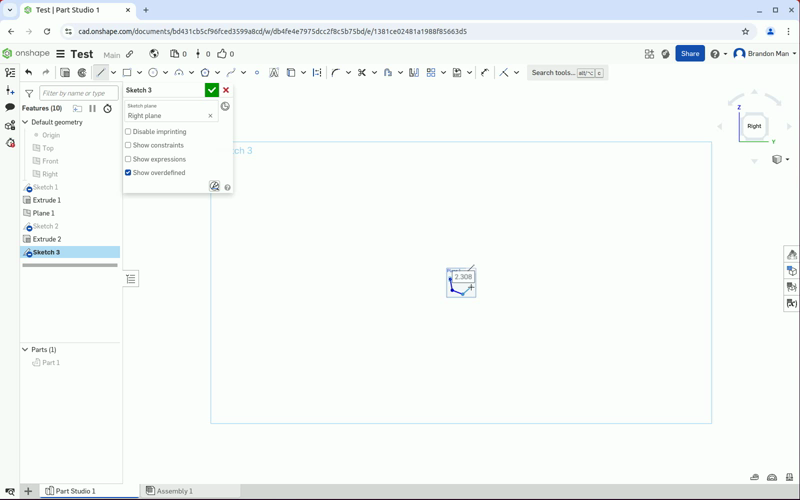
key_up(shift)
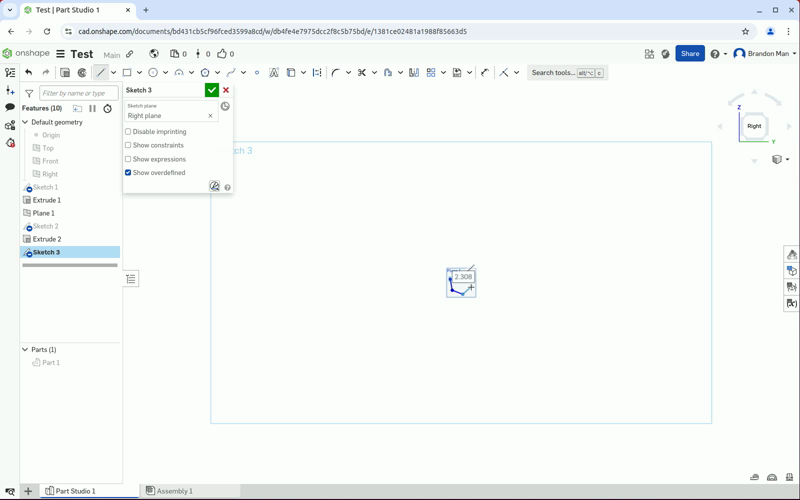
key_down(shift)
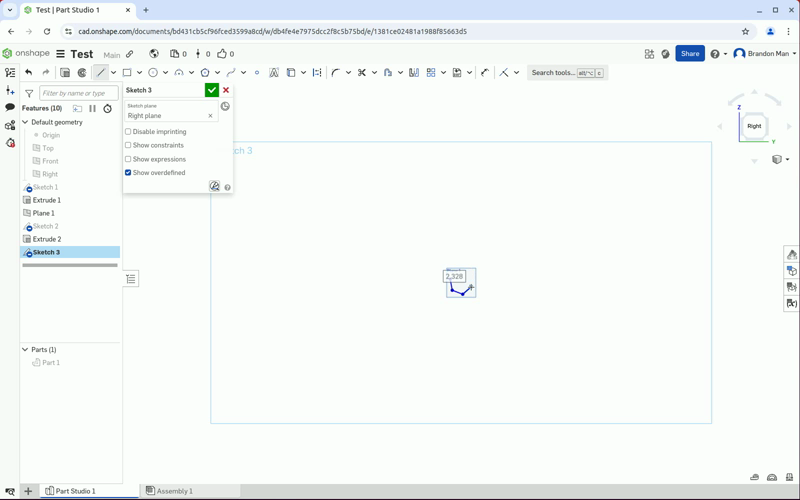
mouse_move(501, 286)
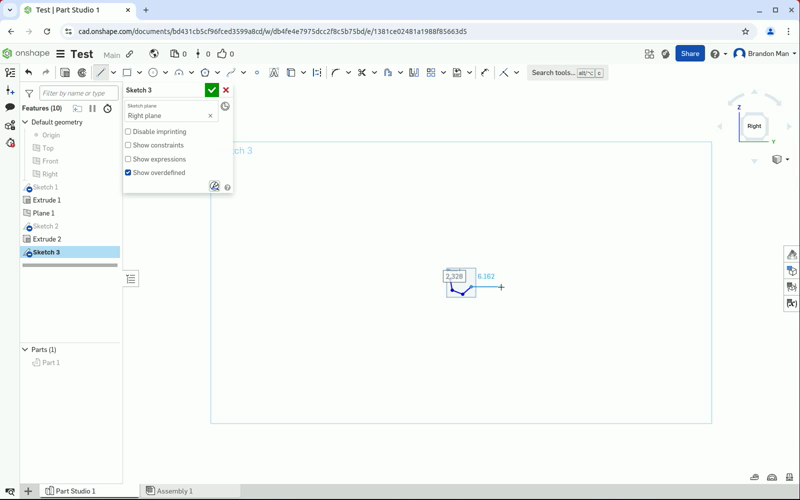
mouse_move(469, 276)
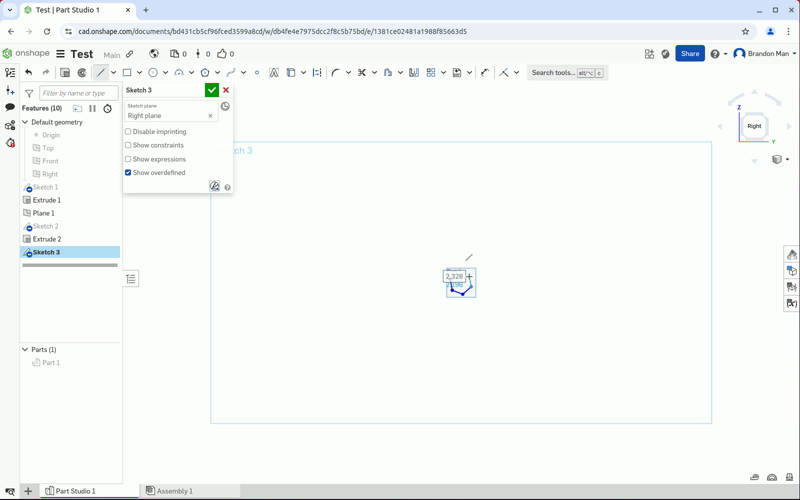
click(469, 276)
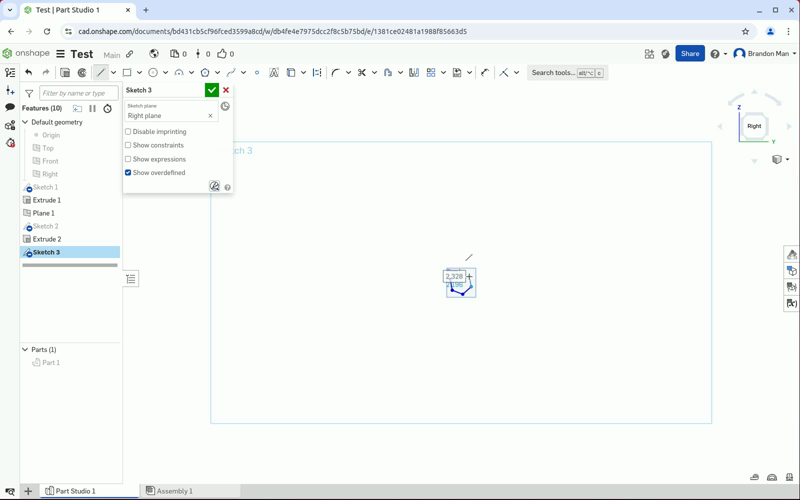
key_up(shift)
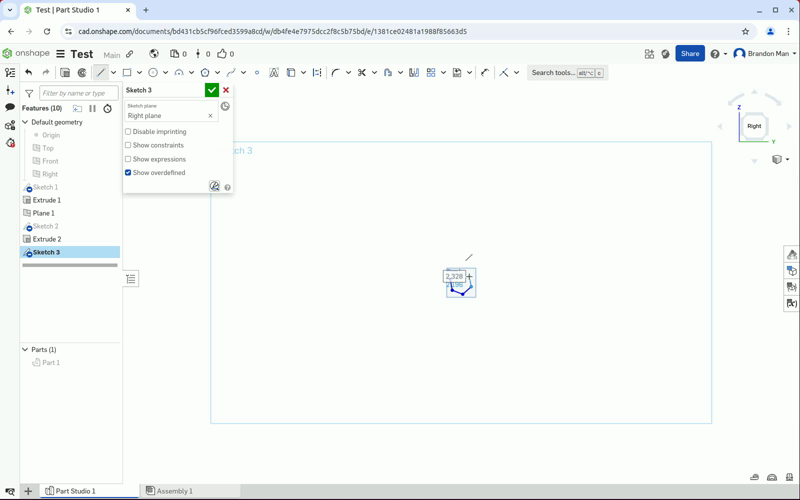
key_down(shift)
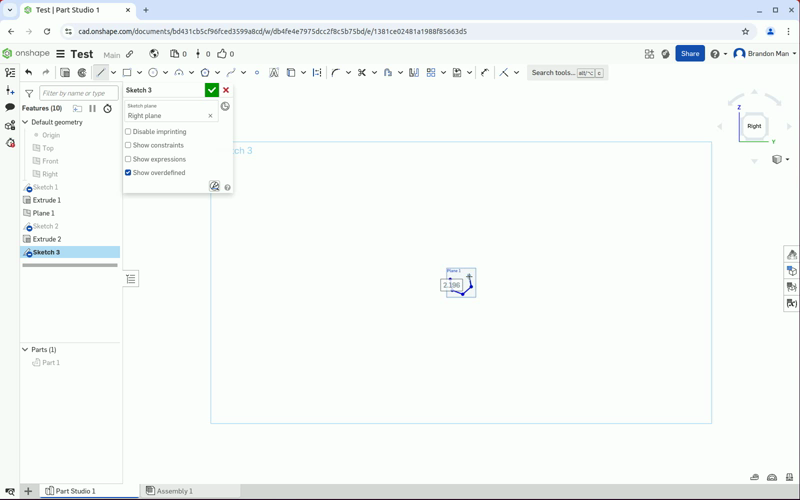
mouse_move(499, 276)
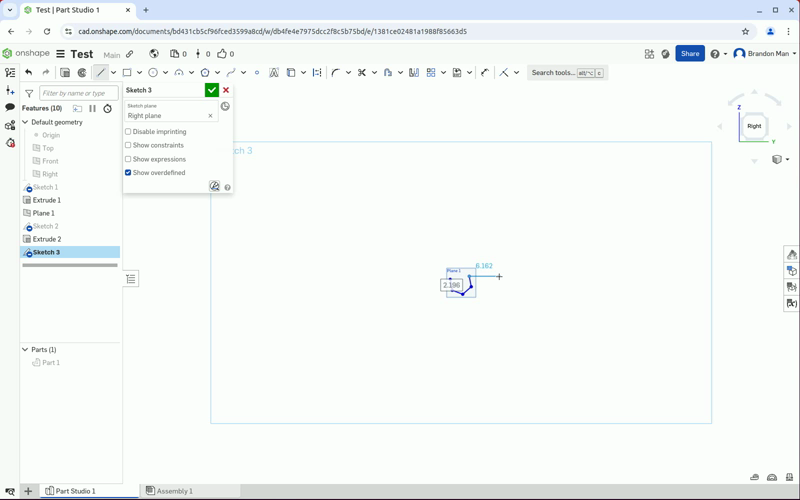
mouse_move(458, 272)
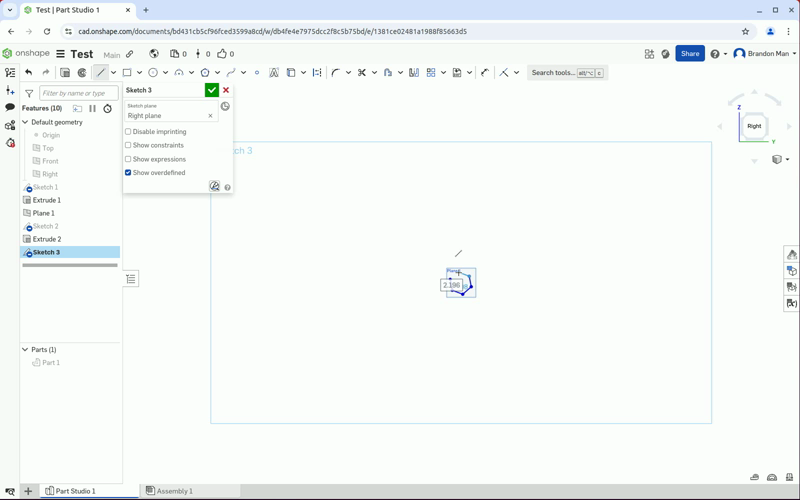
click(458, 272)
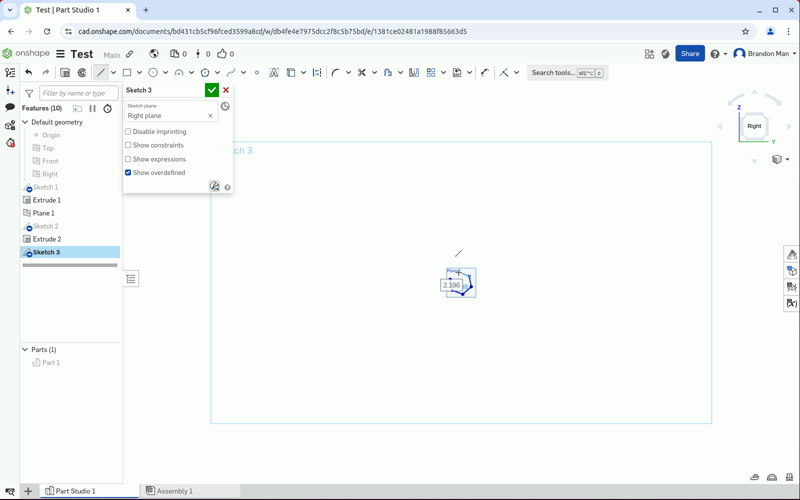
key_up(shift)
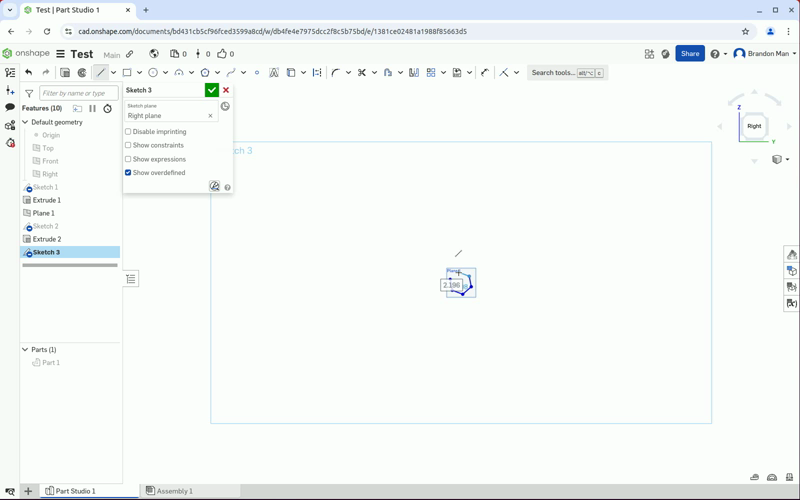
mouse_move(488, 272)
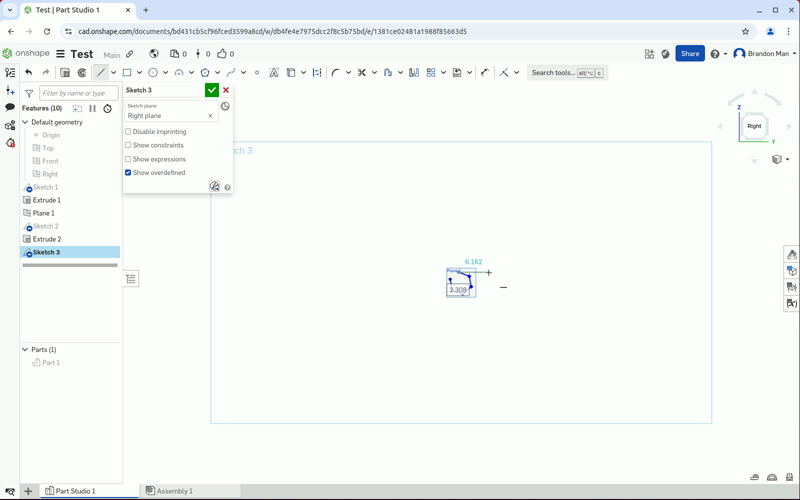
key_down(shift)
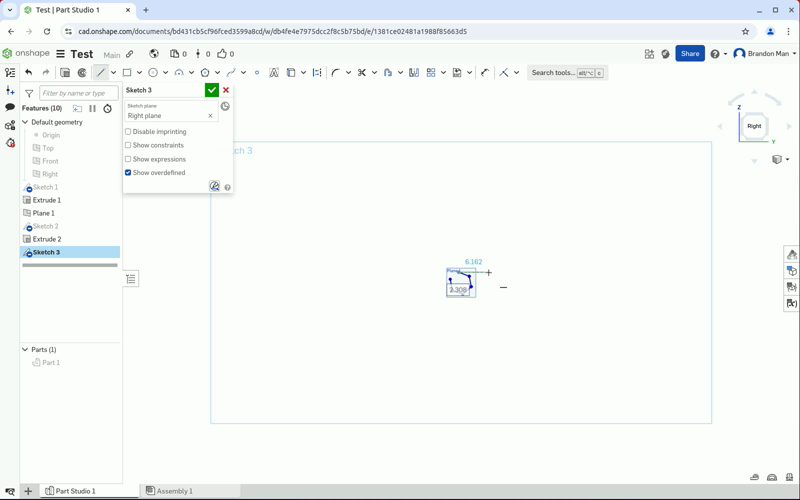
mouse_move(450, 279)
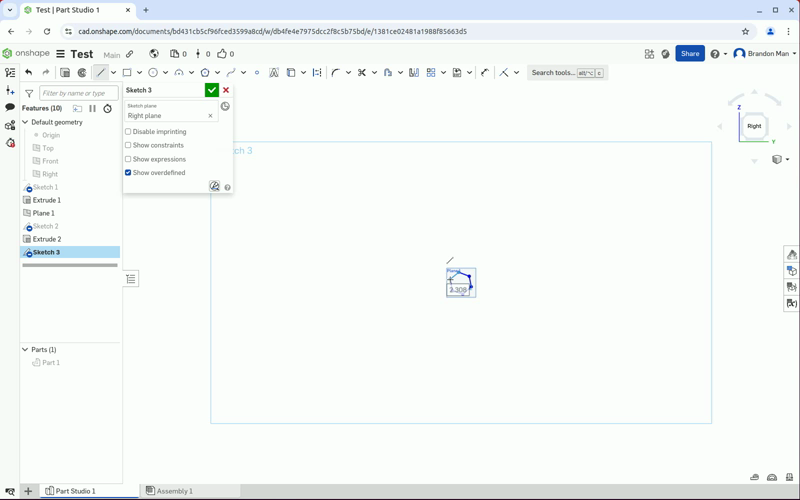
key_up(shift)
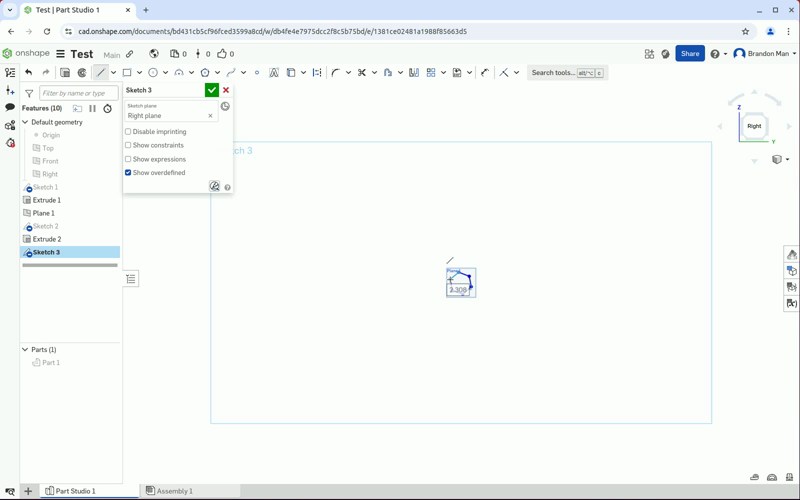
click(450, 279)
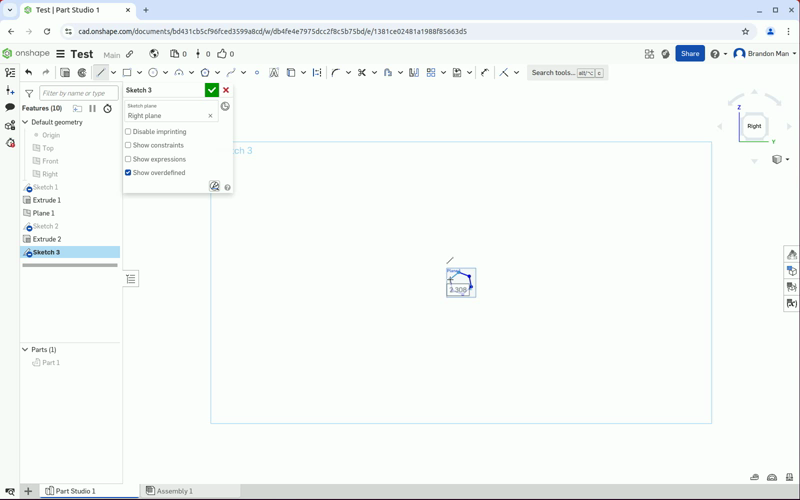
key(esc)
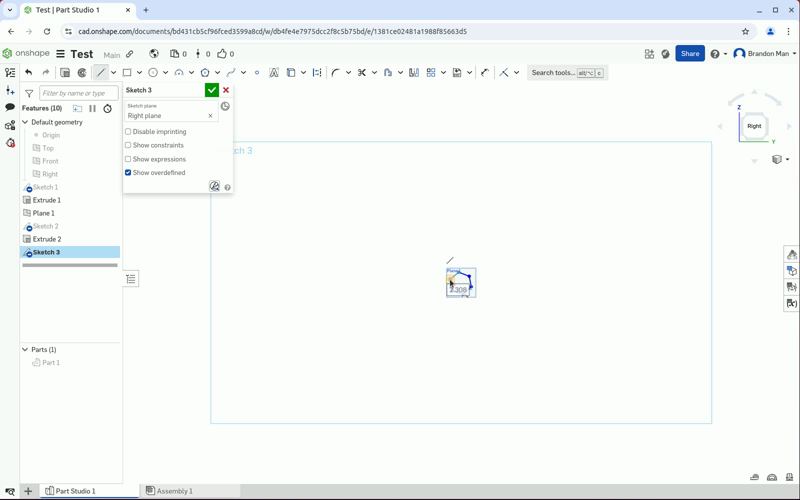
mouse_move(461, 290)
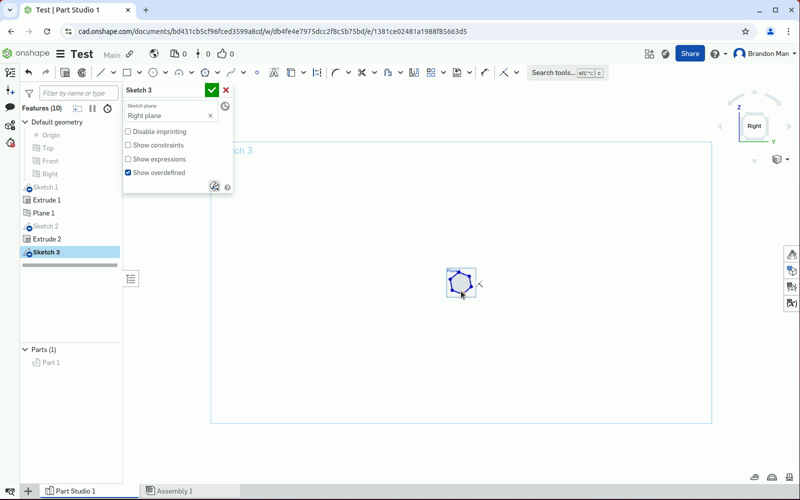
scroll(6)
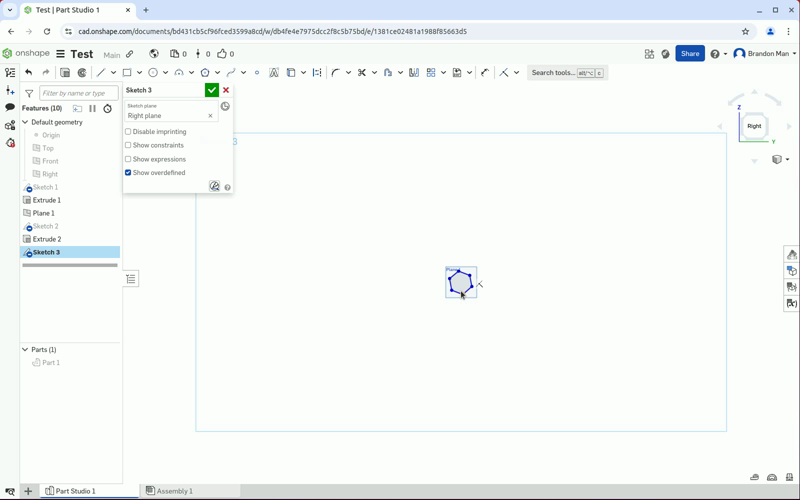
scroll(6)
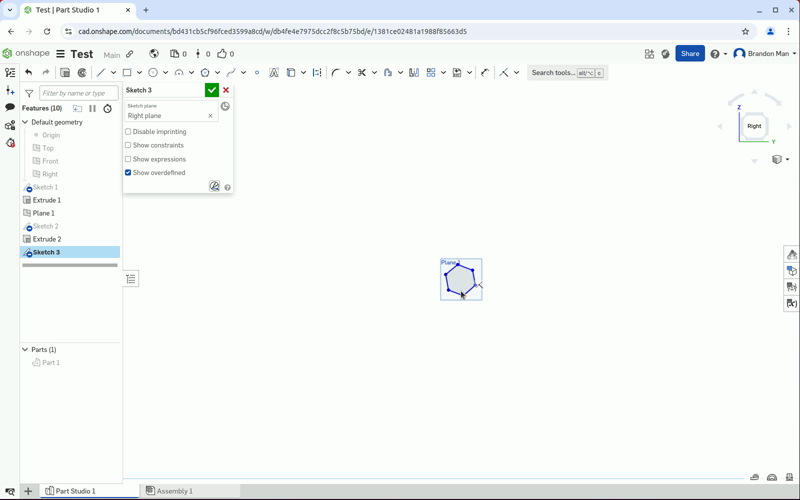
scroll(6)
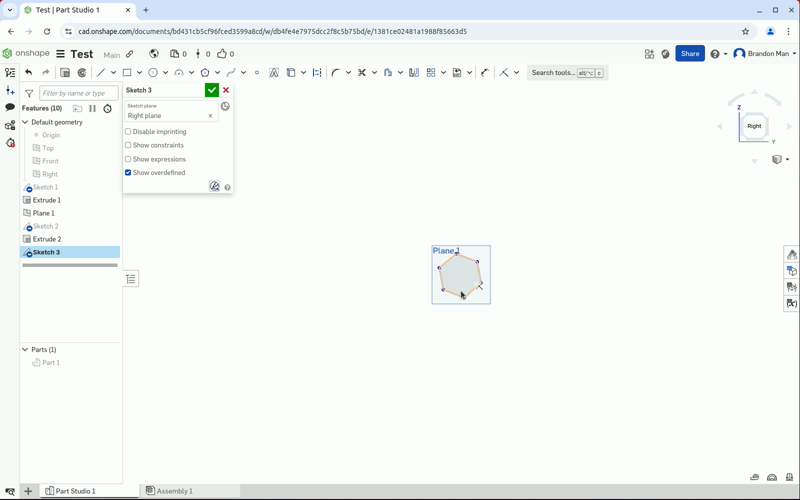
scroll(6)
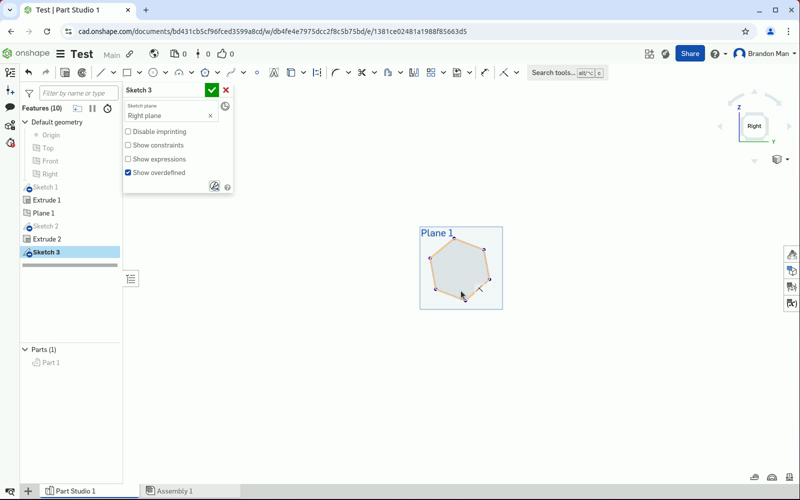
scroll(6)
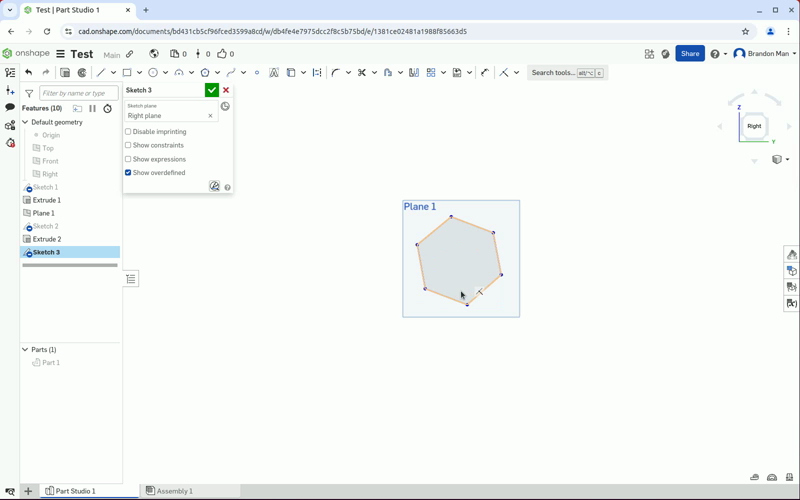
scroll(6)
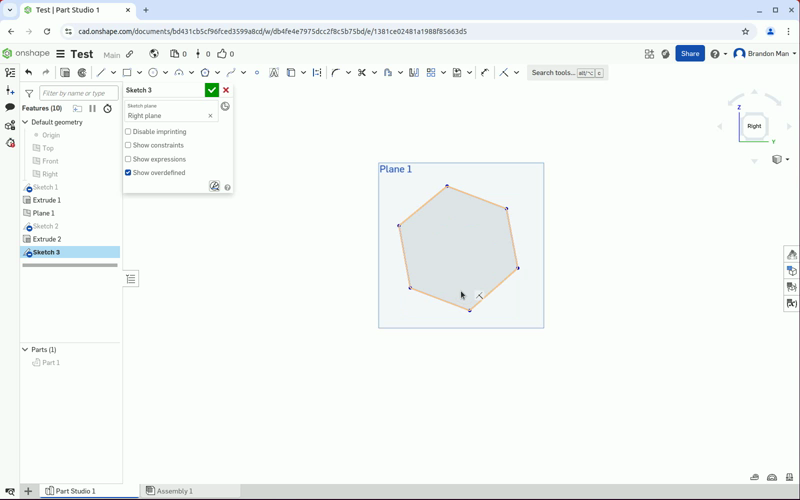
scroll(6)
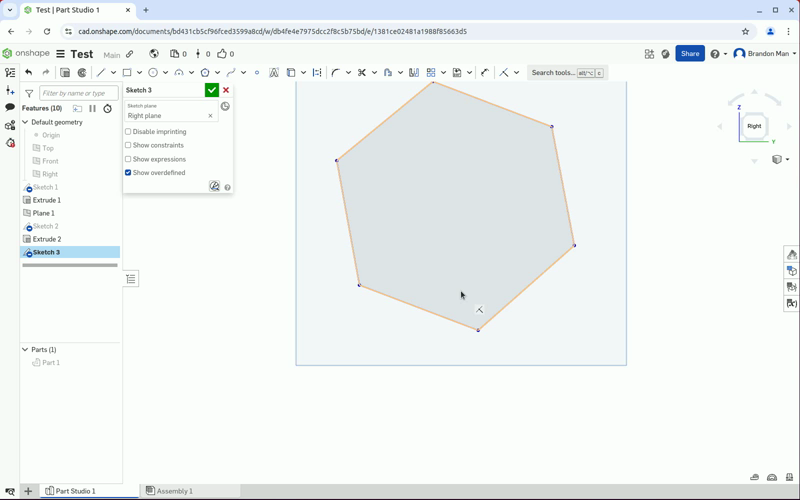
click(461, 290)
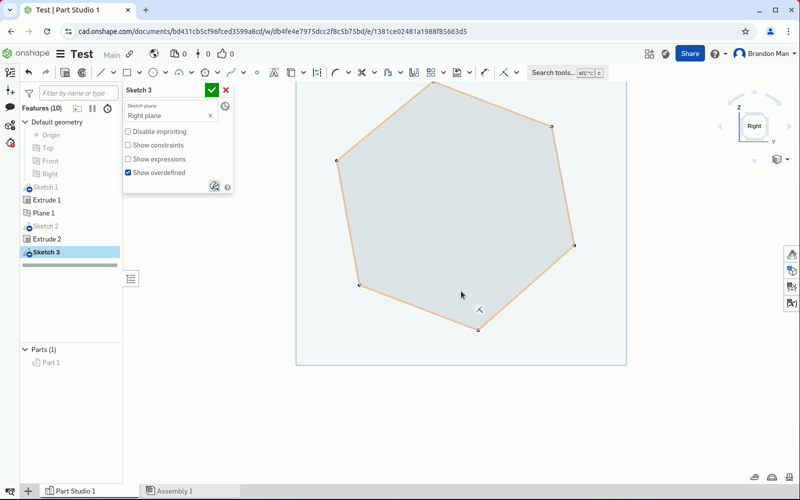
scroll(-6)
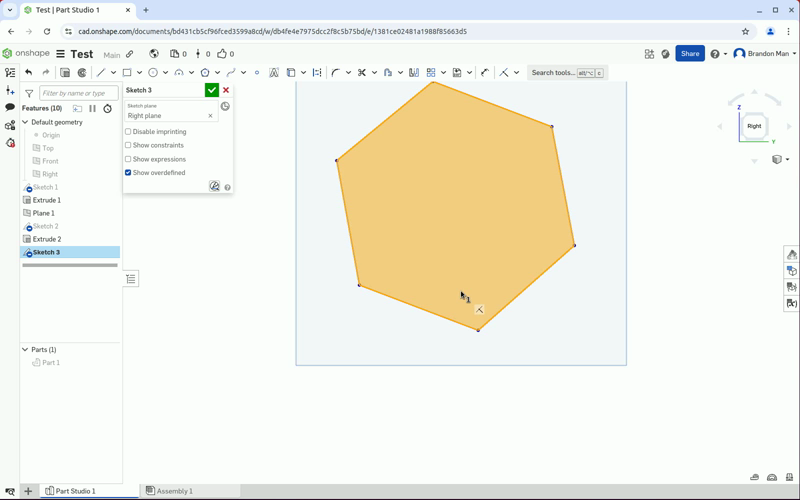
scroll(-6)
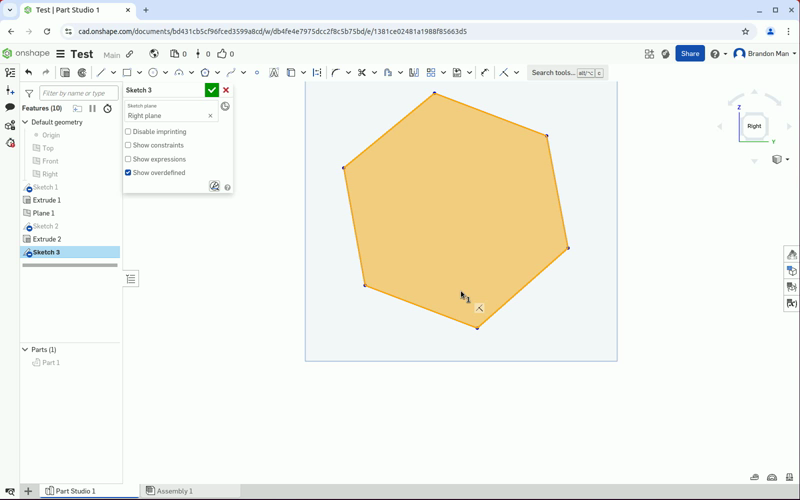
scroll(-6)
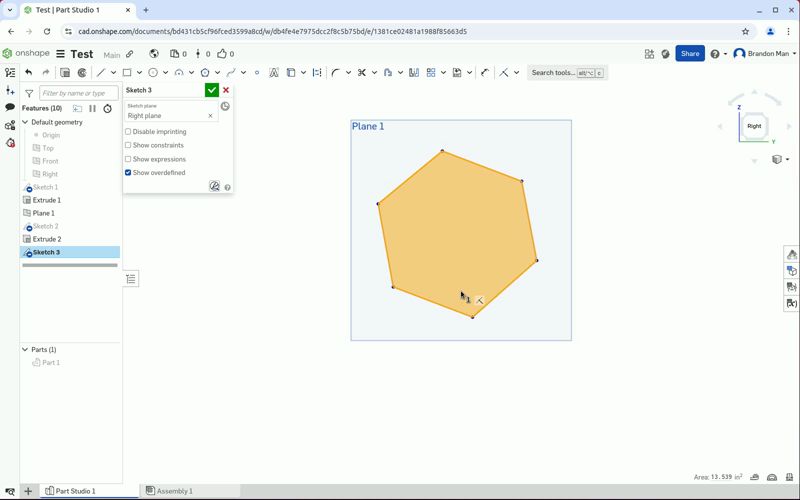
scroll(-6)
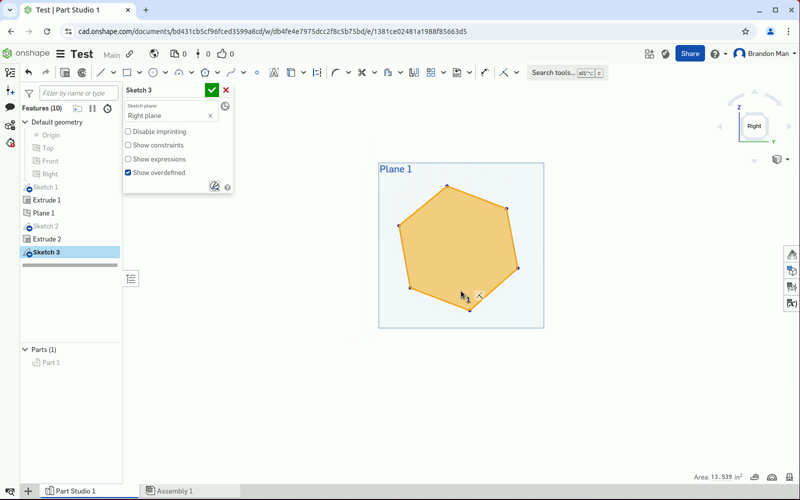
scroll(-6)
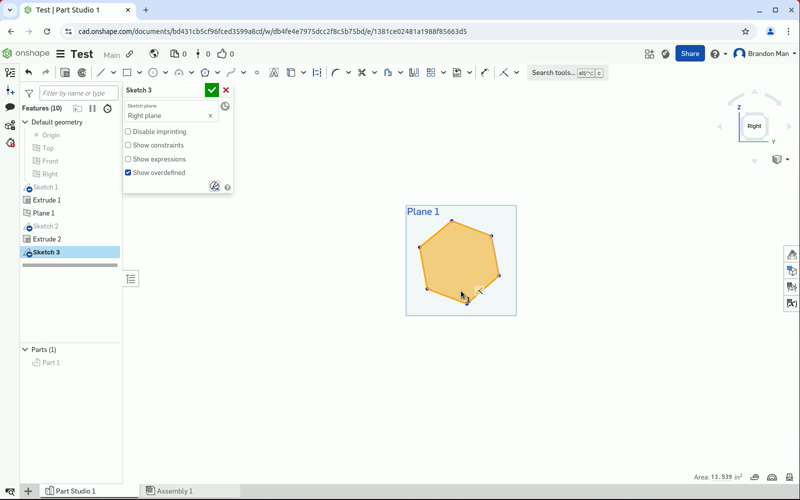
scroll(-6)
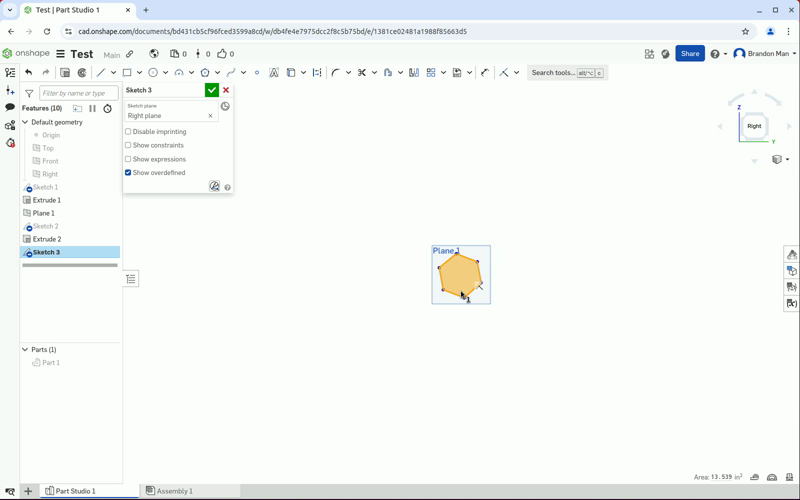
scroll(-6)
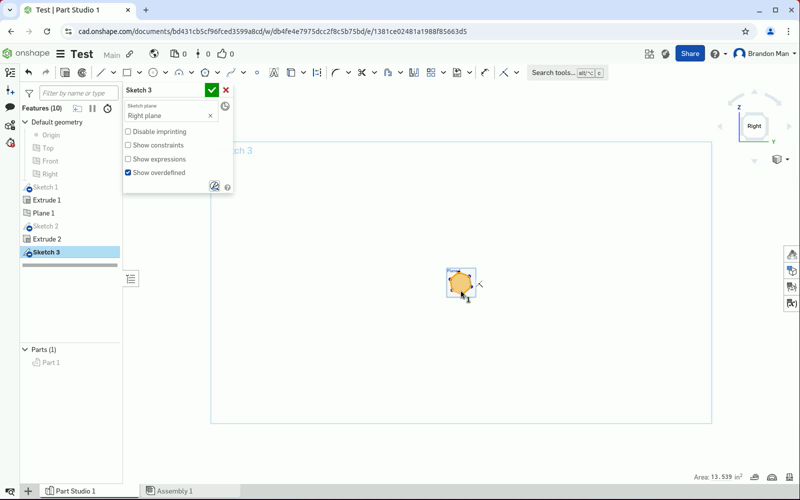
mouse_move(73, 352)
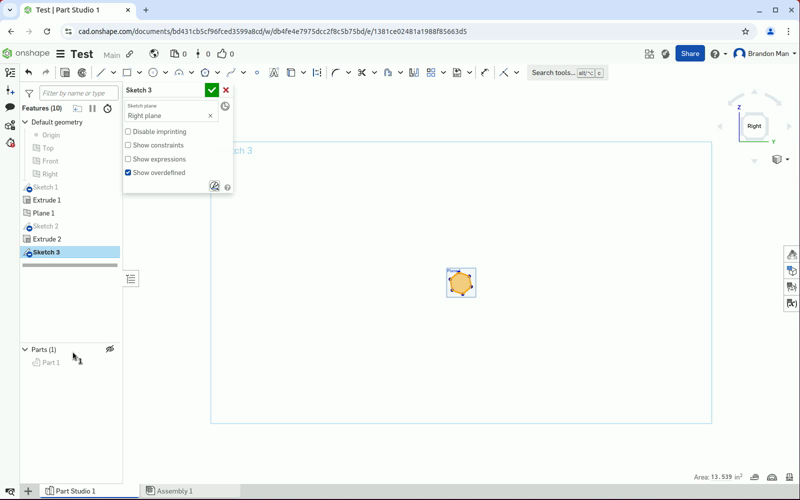
key(shift+y)
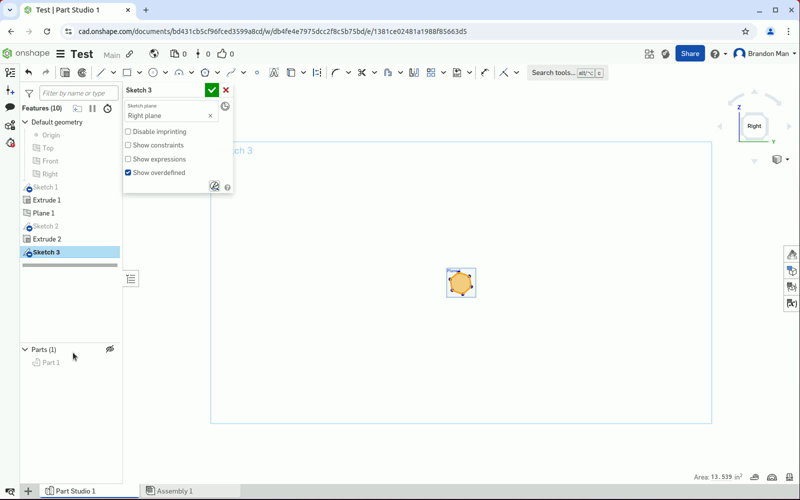
key(shift+e)
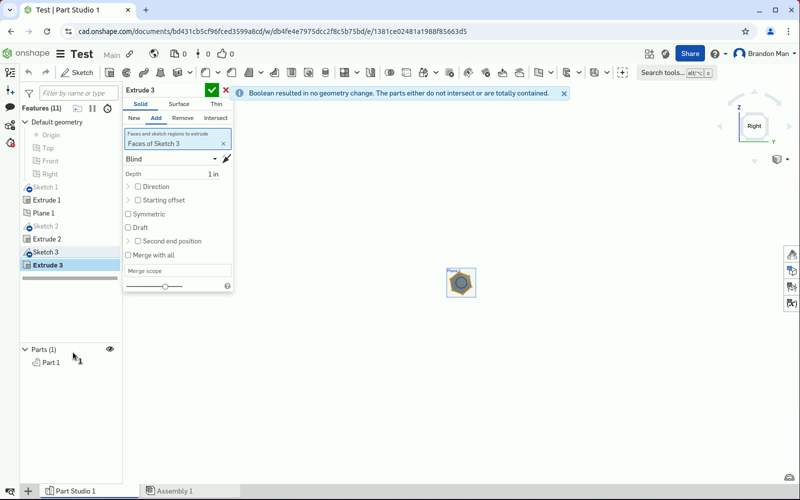
mouse_move(143, 106)
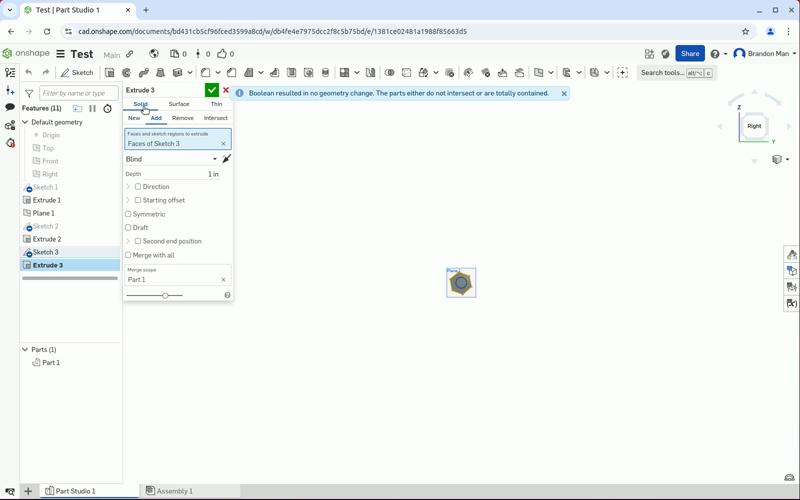
click(143, 106)
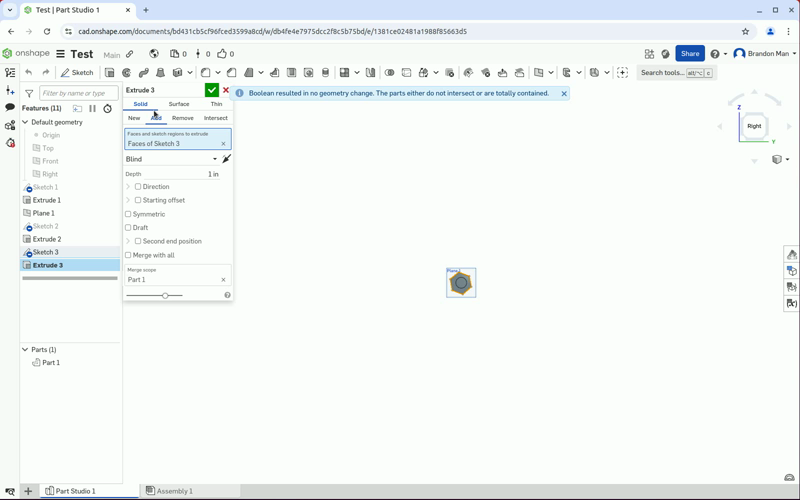
mouse_move(186, 120)
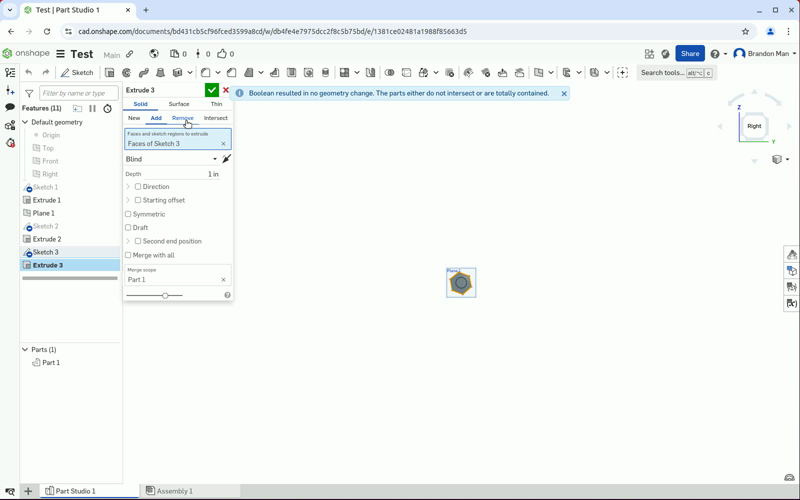
click(186, 120)
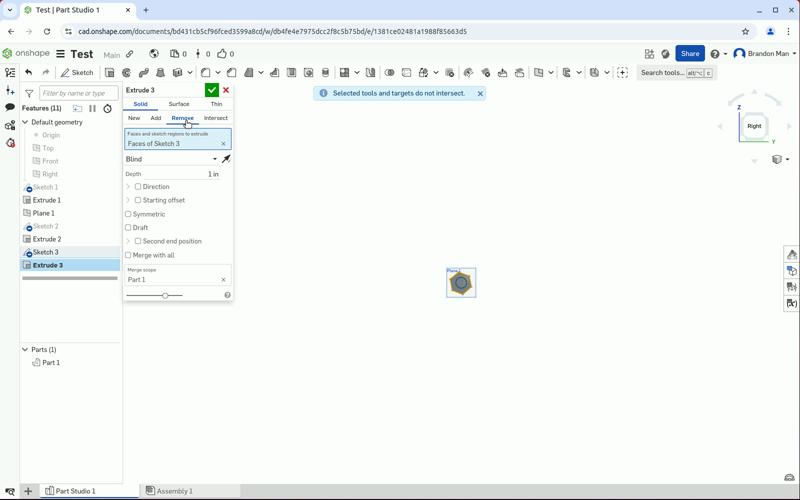
key(tab, 4)
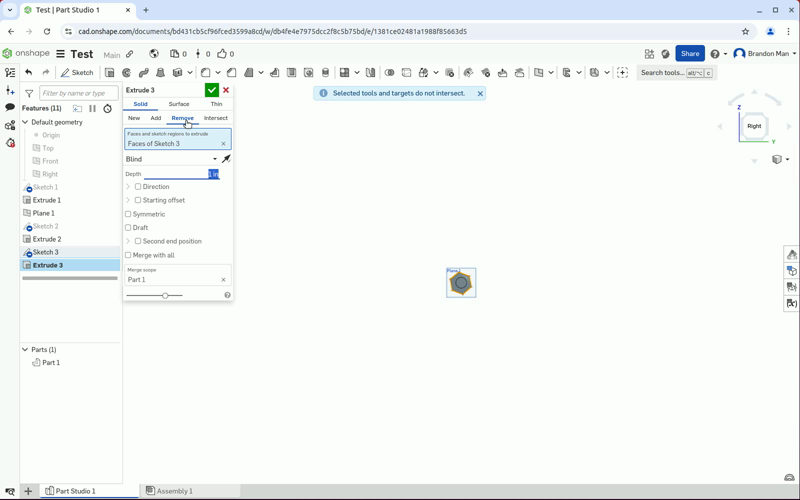
text(3.851)
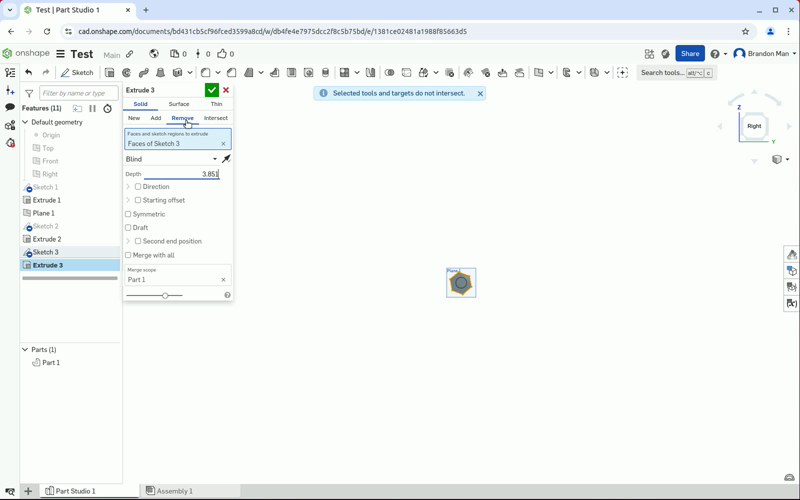
key(tab, 6)
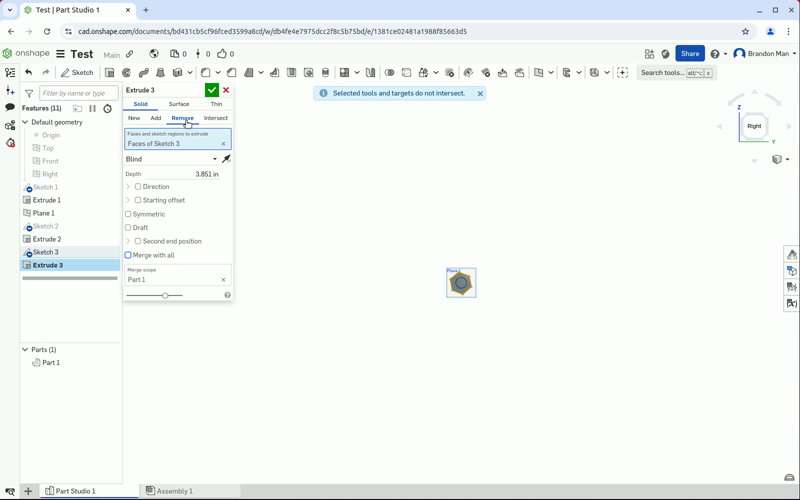
key(space)
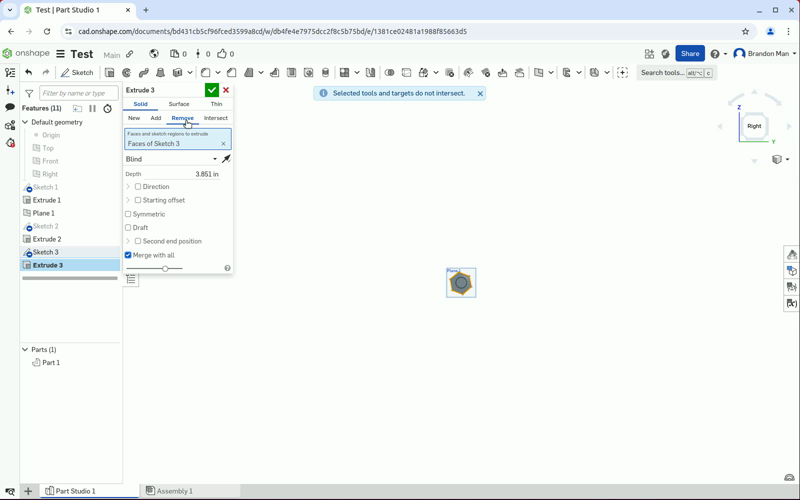
key(enter)
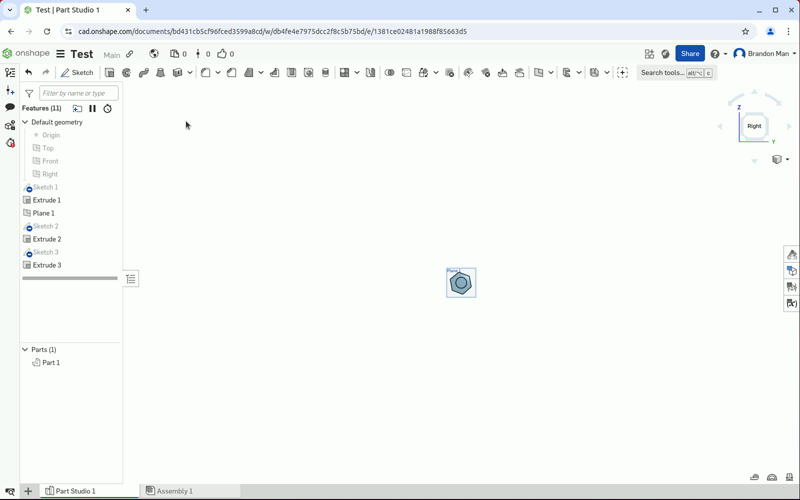
key(shift+h)
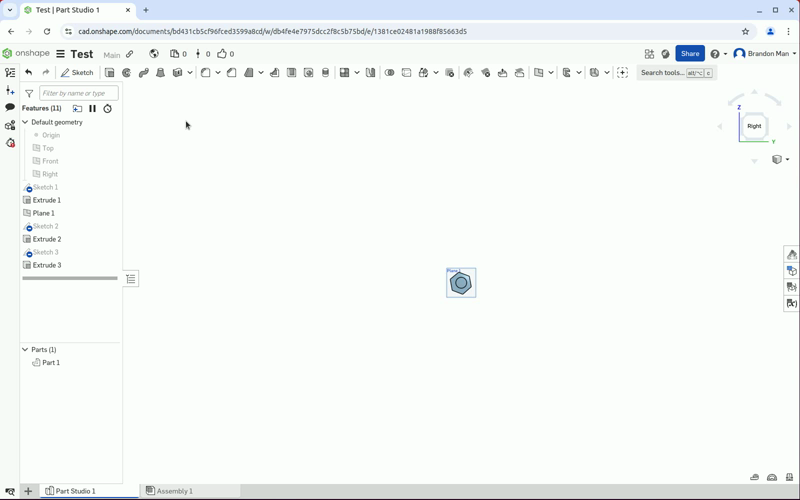
key(shift+h)
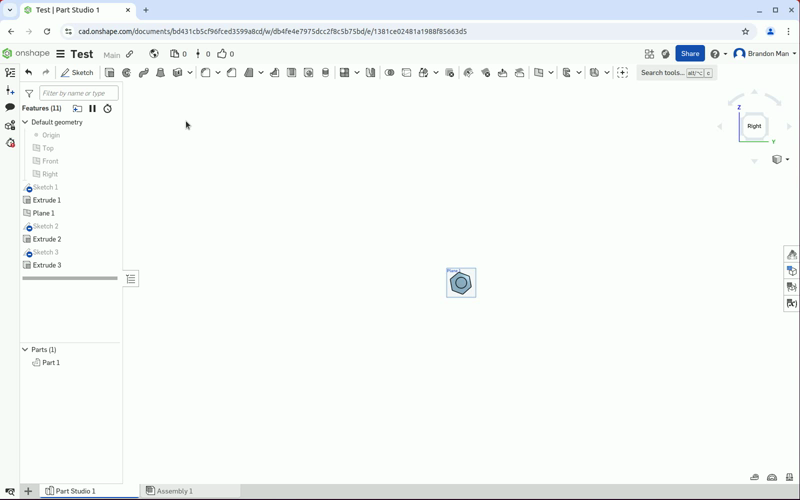
mouse_move(73, 189)
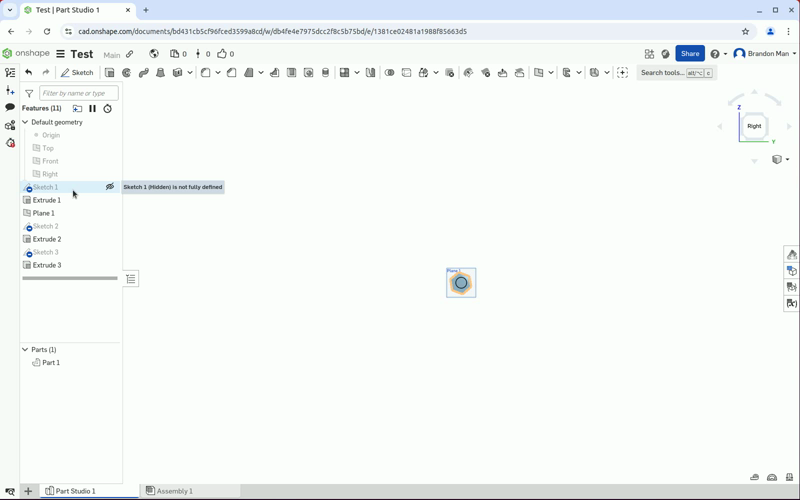
click(73, 189)
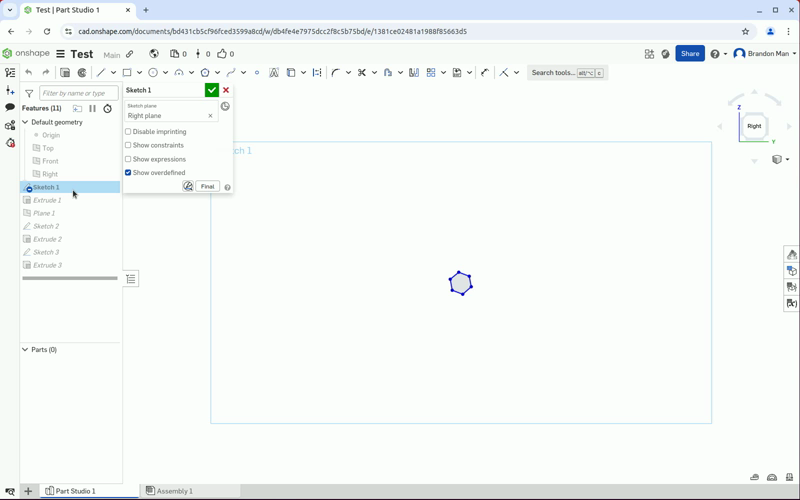
mouse_move(229, 92)
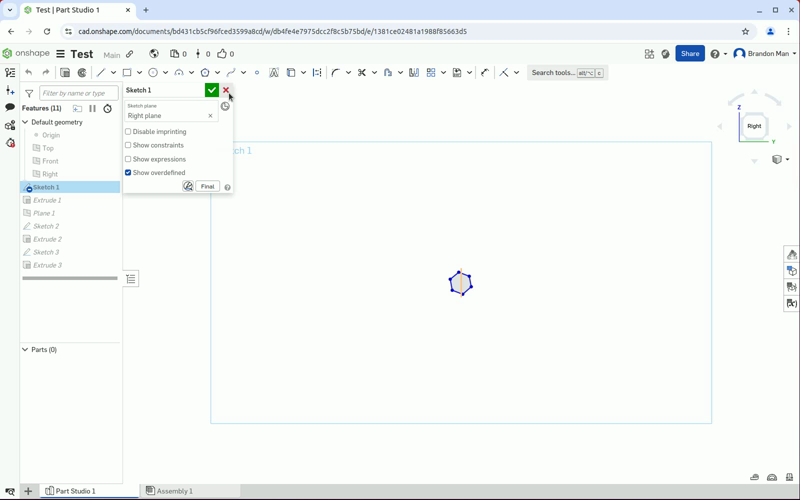
click(229, 92)
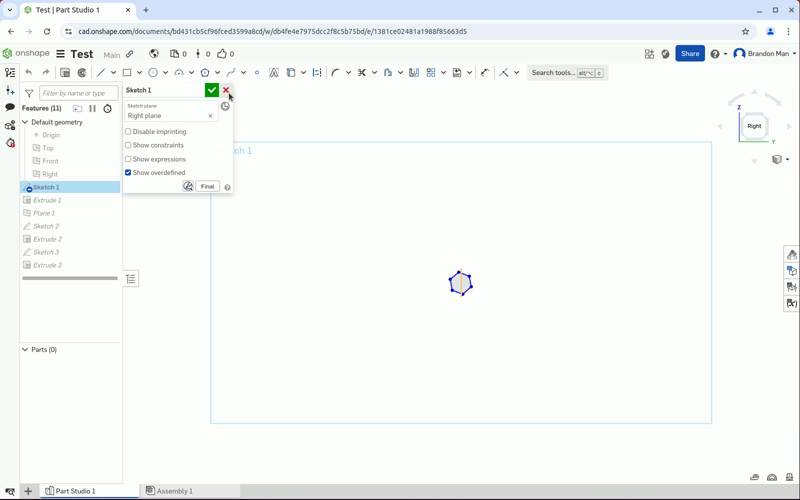
key(shift+s)
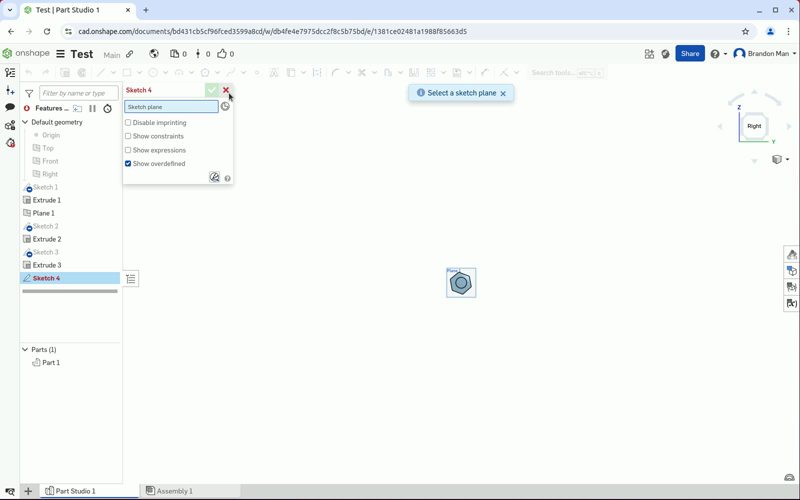
mouse_move(73, 176)
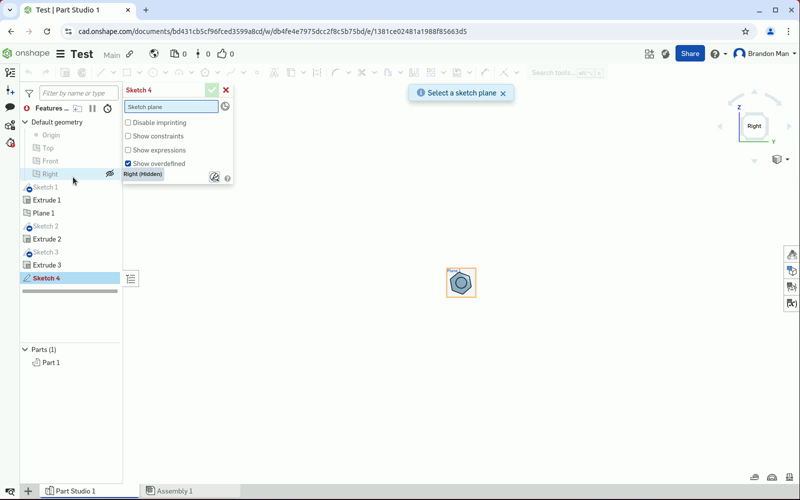
click(73, 176)
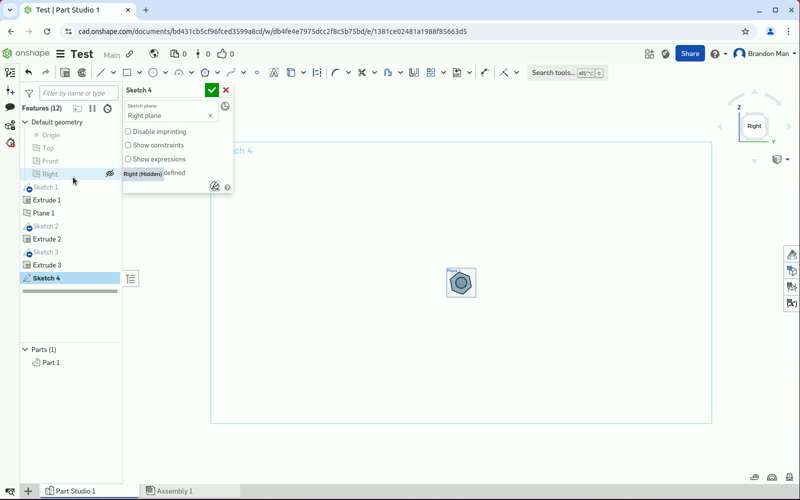
mouse_move(73, 352)
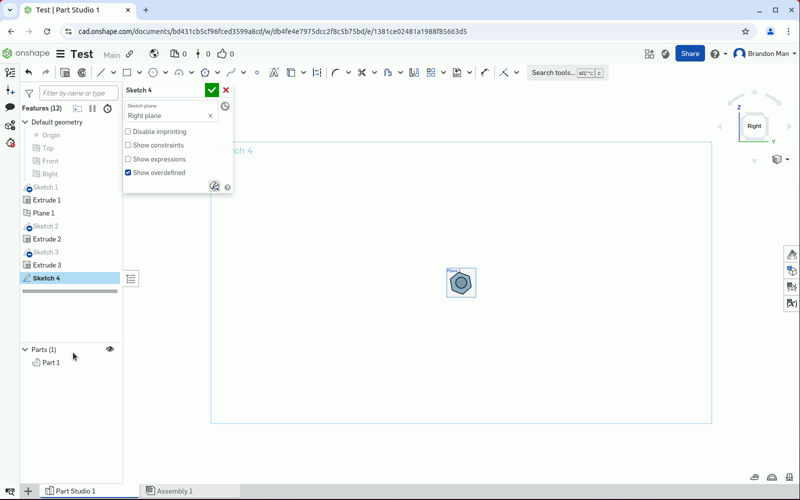
key(y)
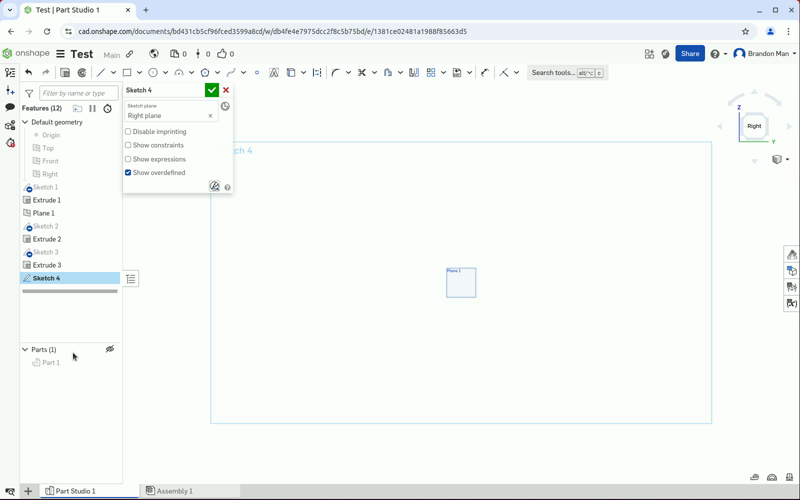
key(c)
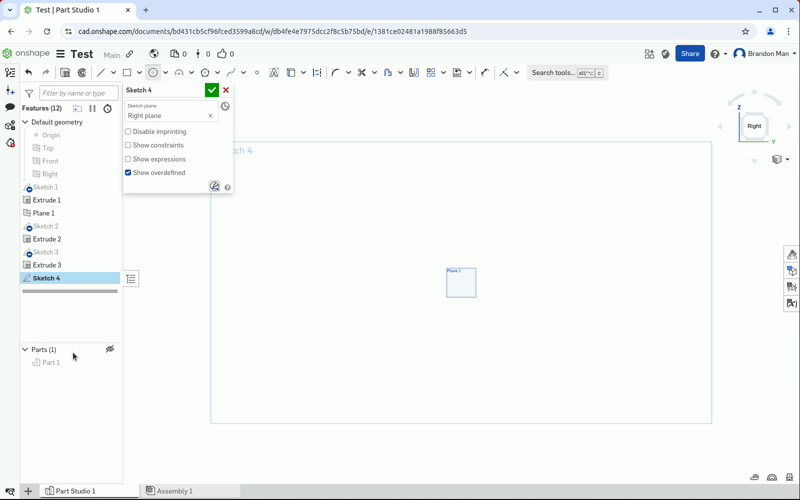
key_down(shift)
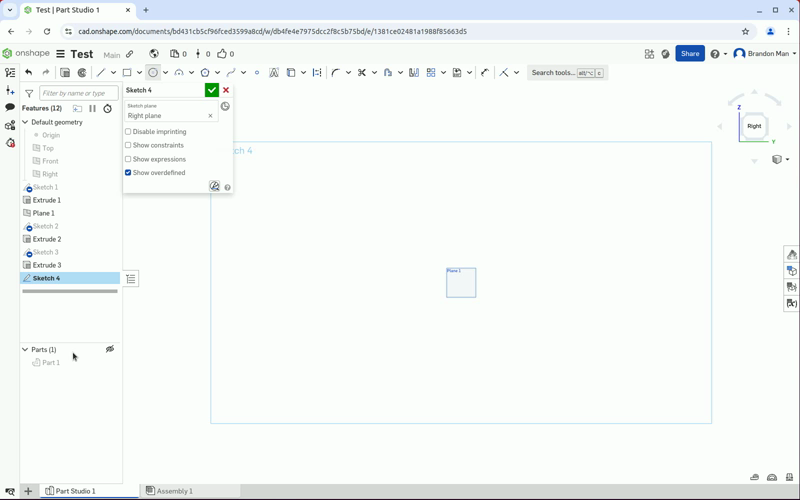
mouse_move(461, 282)
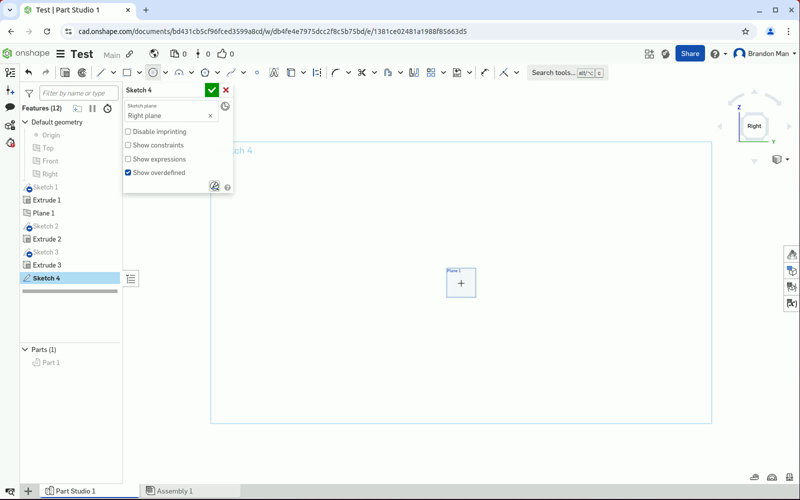
click(461, 282)
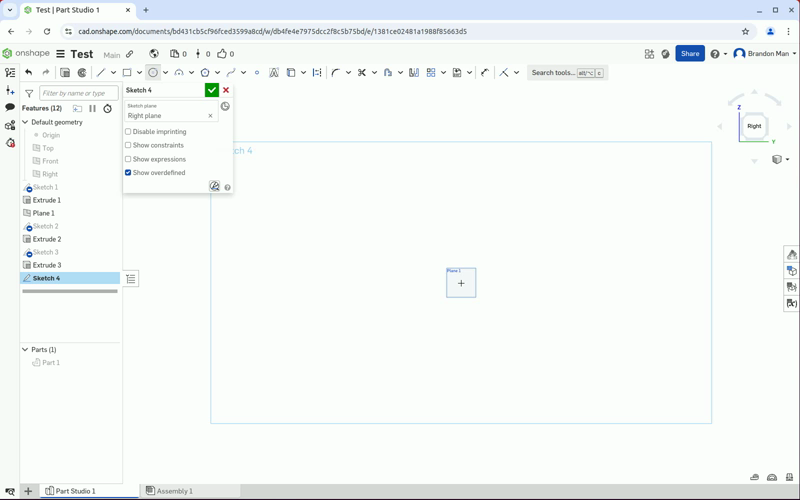
key_up(shift)
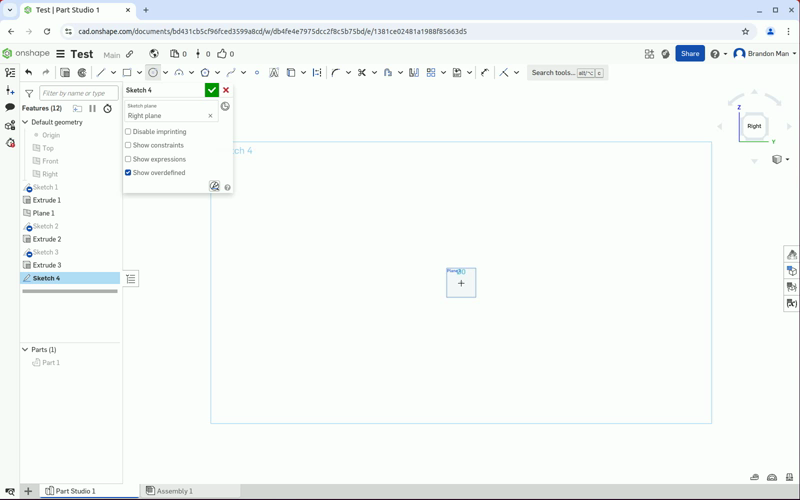
mouse_move(466, 282)
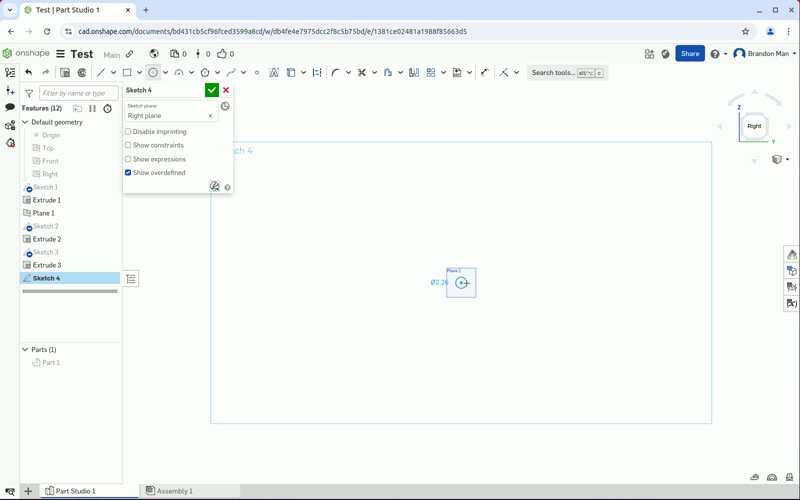
click(466, 282)
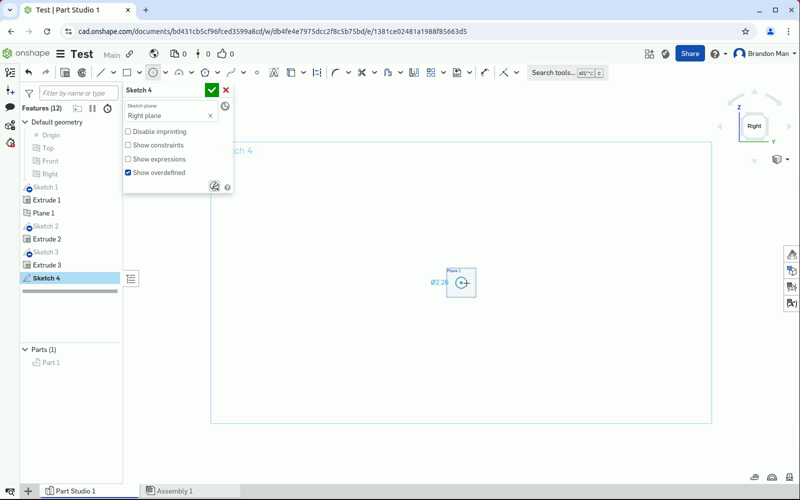
key(esc)
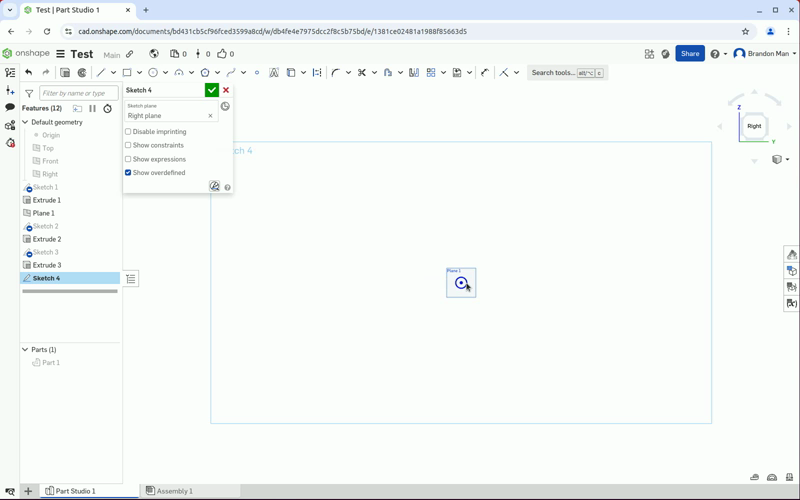
mouse_move(461, 280)
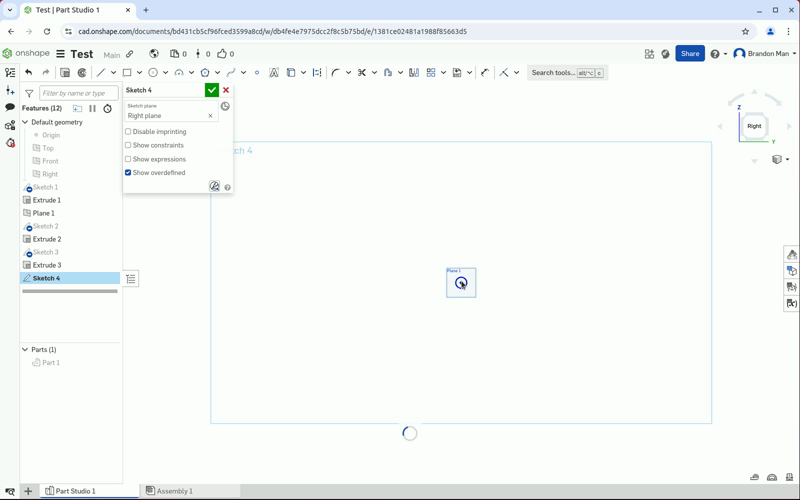
scroll(6)
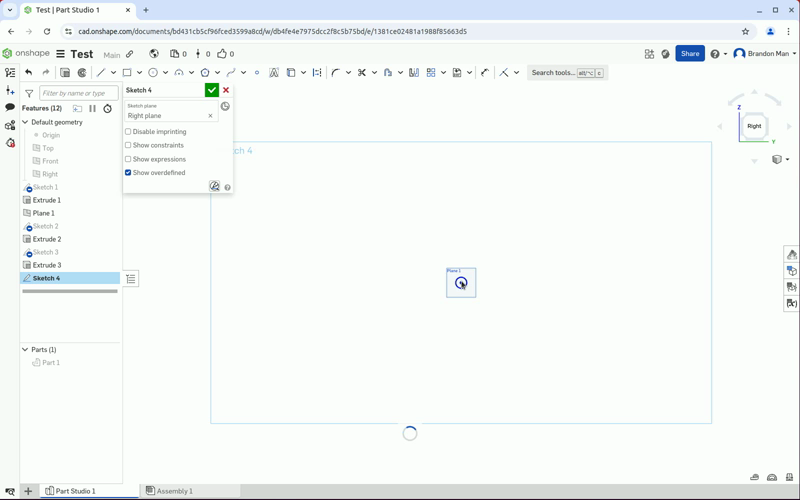
scroll(6)
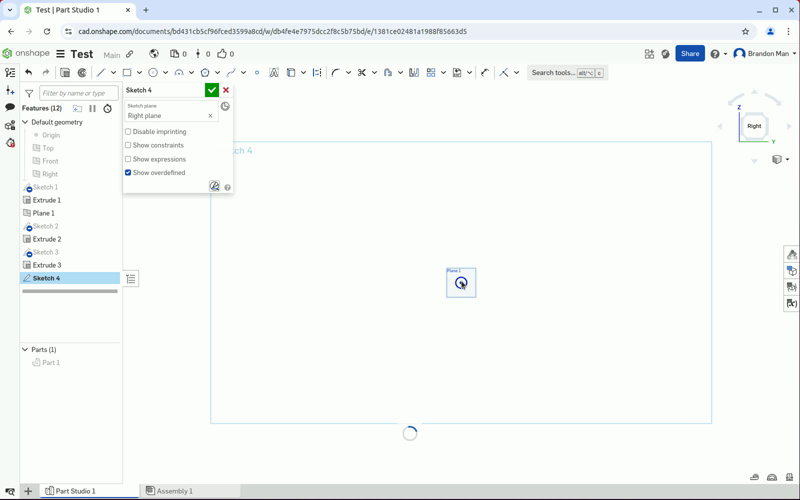
scroll(6)
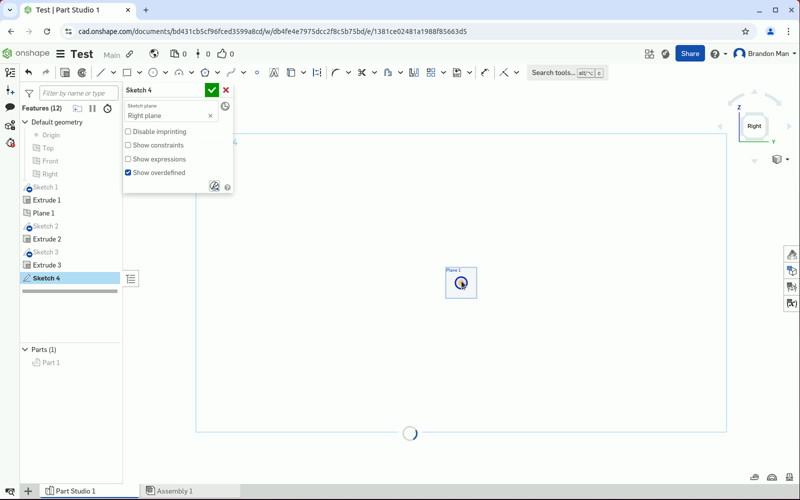
scroll(6)
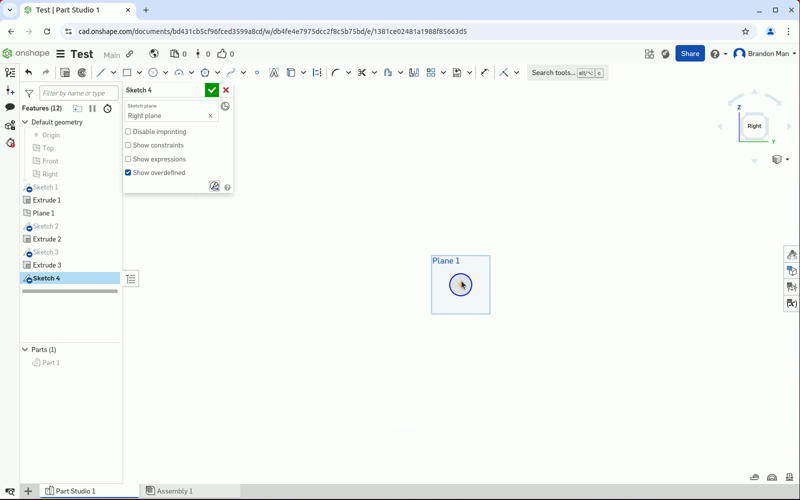
scroll(6)
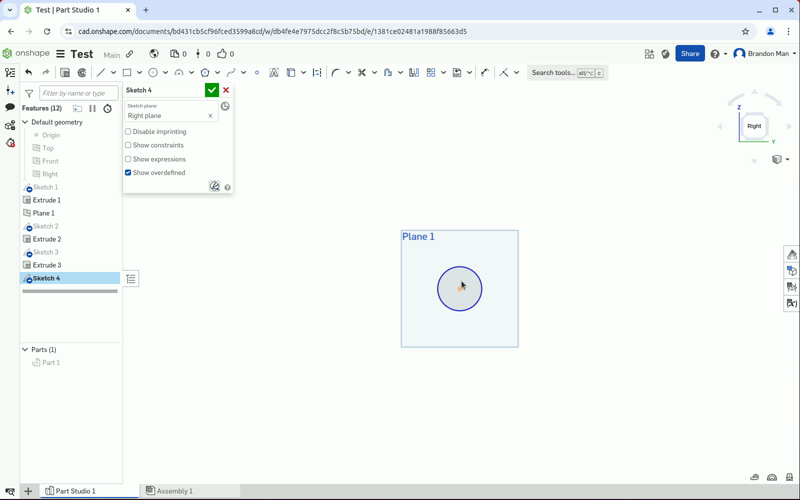
scroll(6)
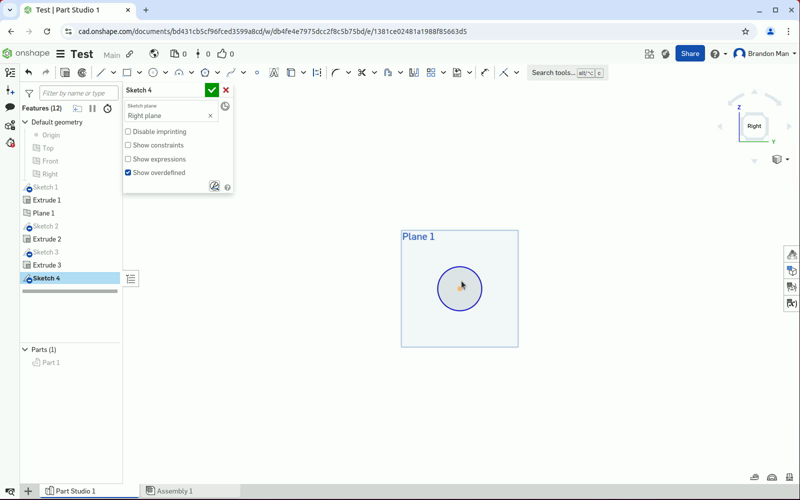
scroll(6)
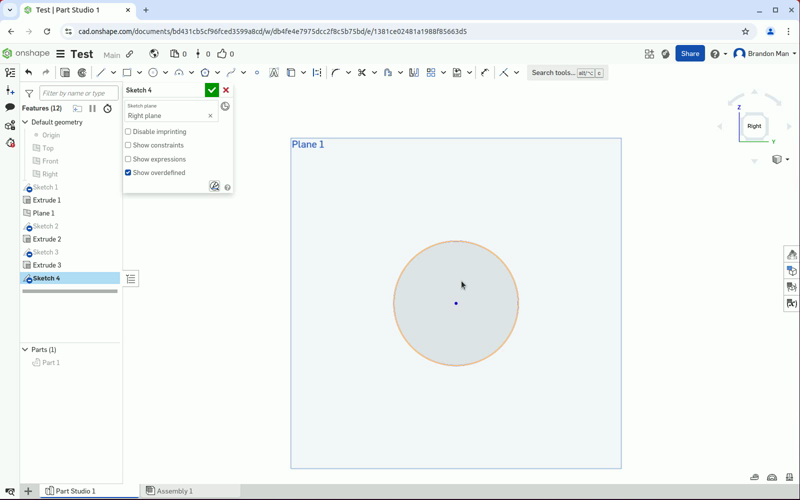
click(461, 280)
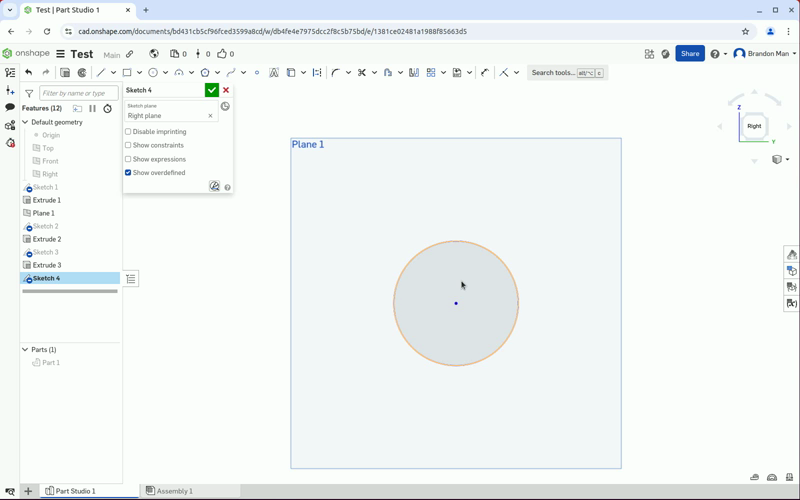
scroll(-6)
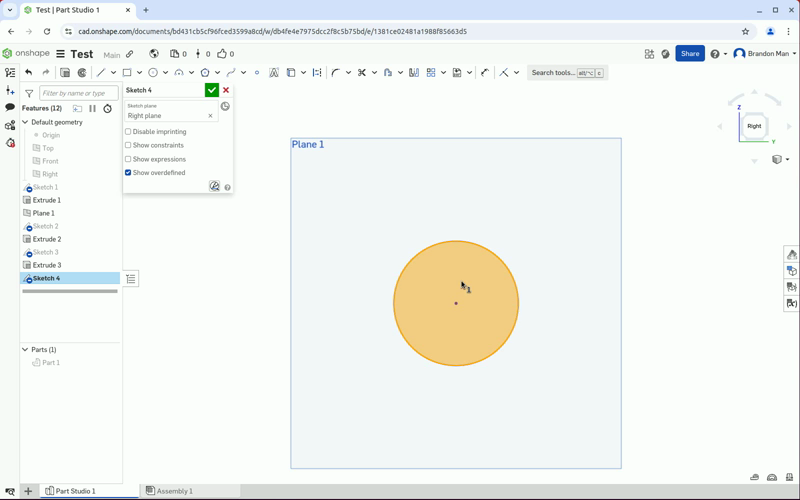
scroll(-6)
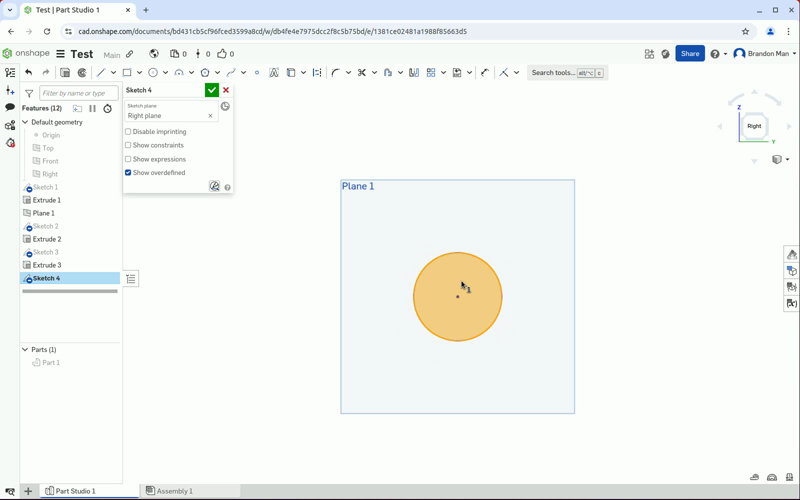
scroll(-6)
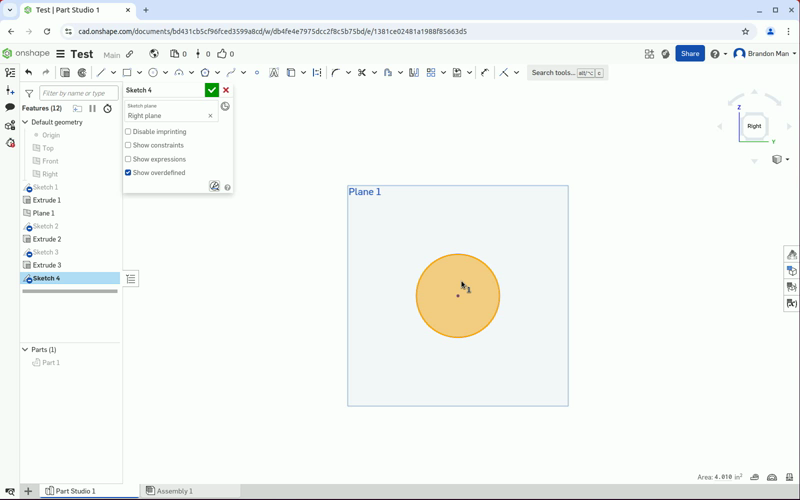
scroll(-6)
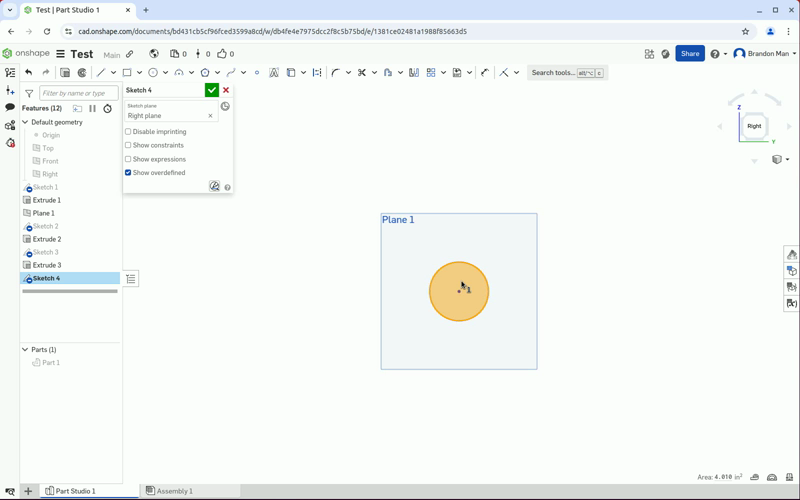
scroll(-6)
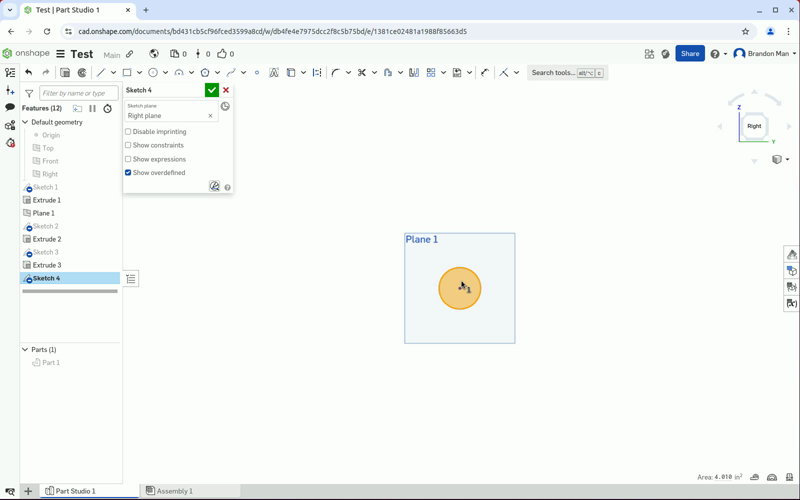
scroll(-6)
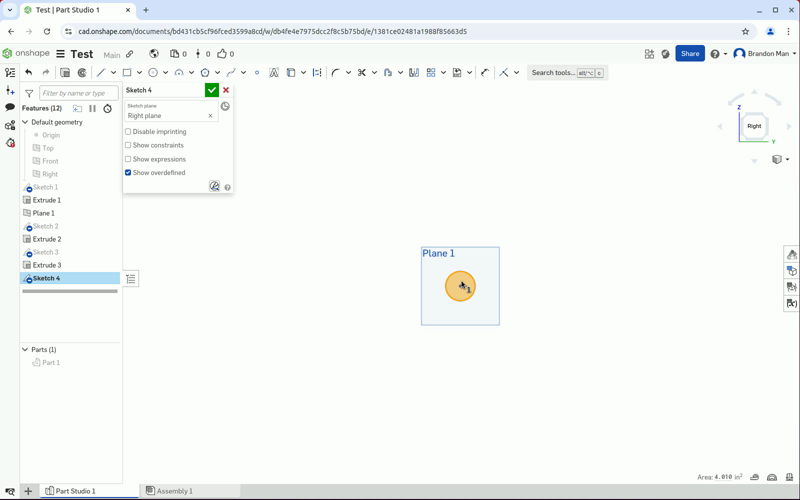
scroll(-6)
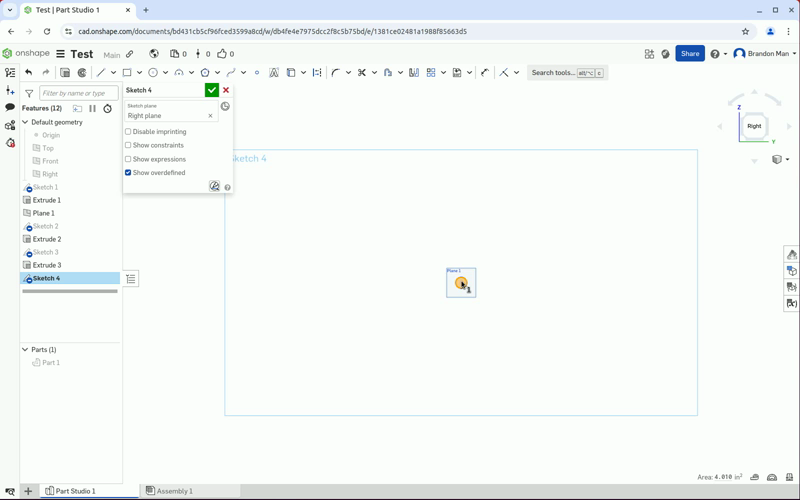
mouse_move(73, 352)
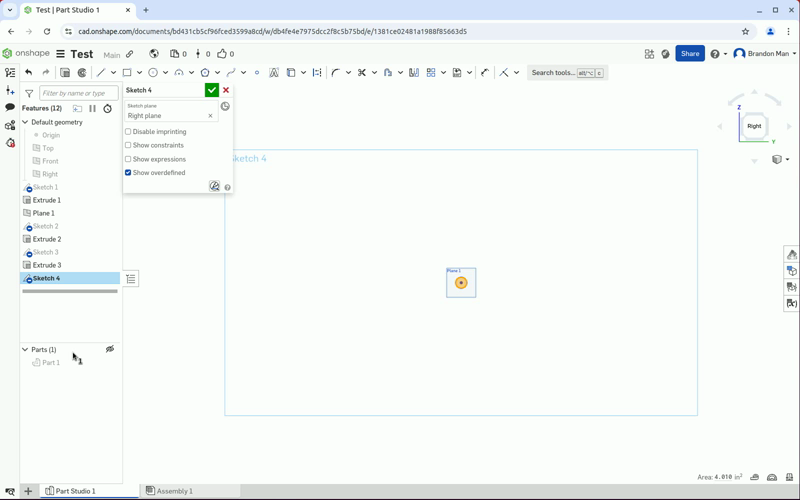
key(shift+y)
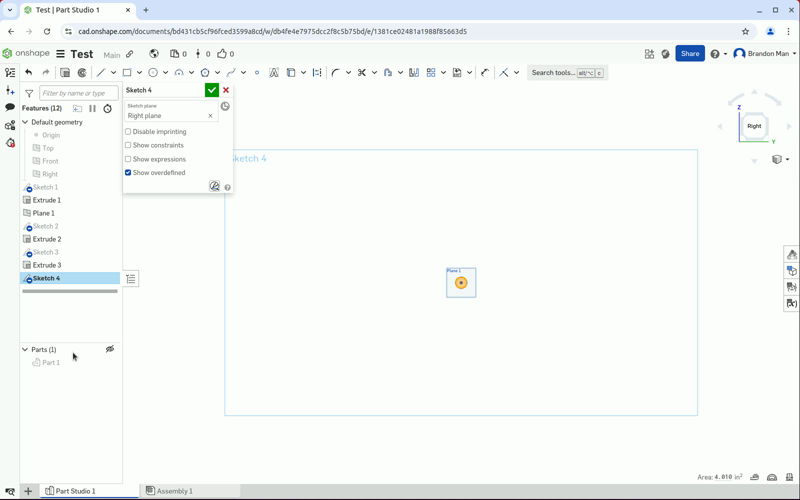
key(shift+e)
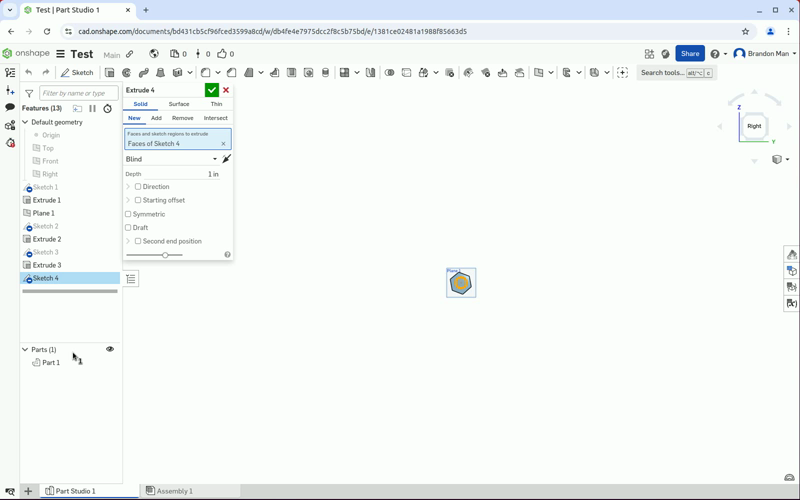
mouse_move(143, 106)
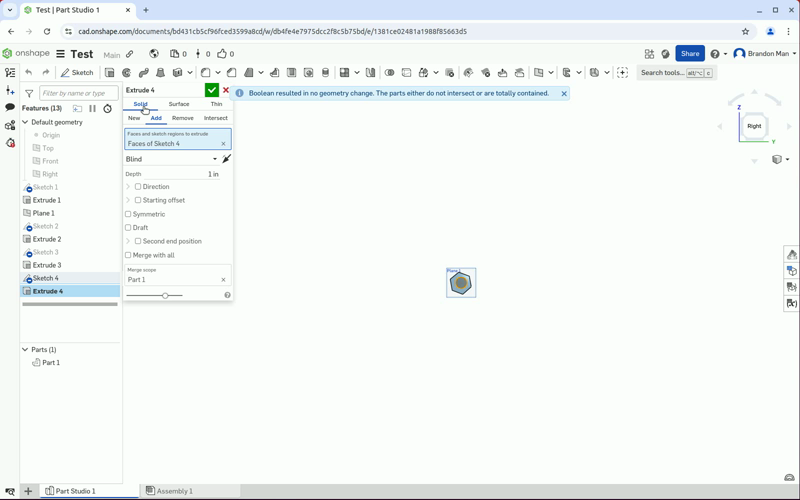
click(143, 106)
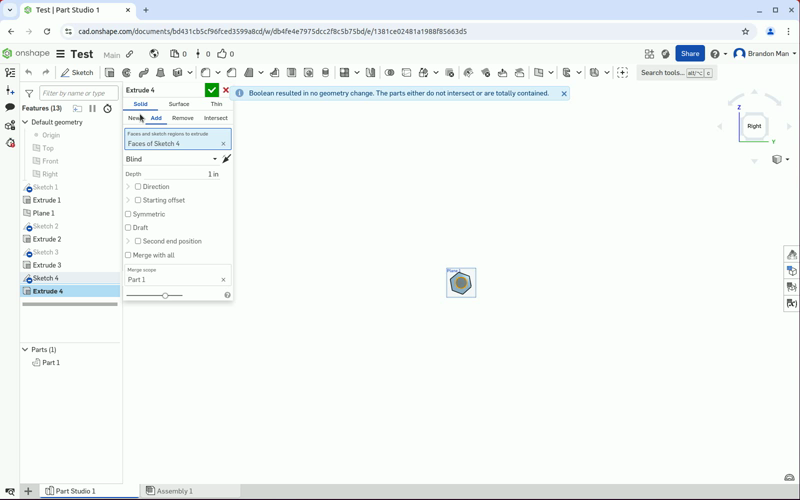
mouse_move(137, 120)
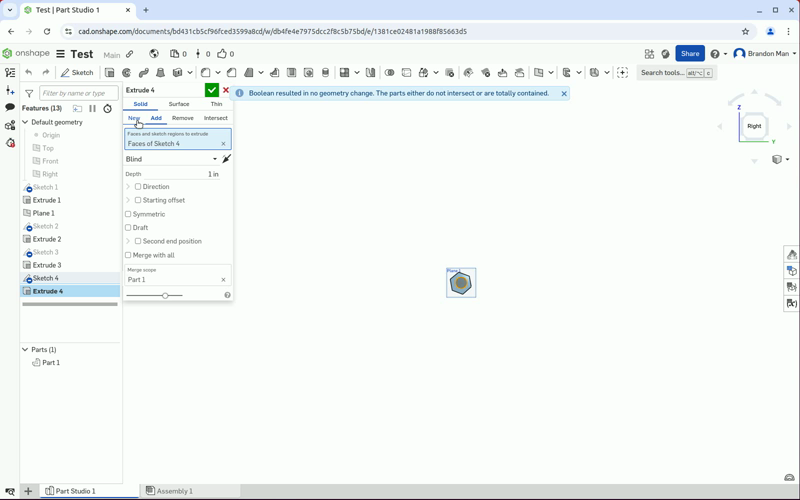
click(137, 120)
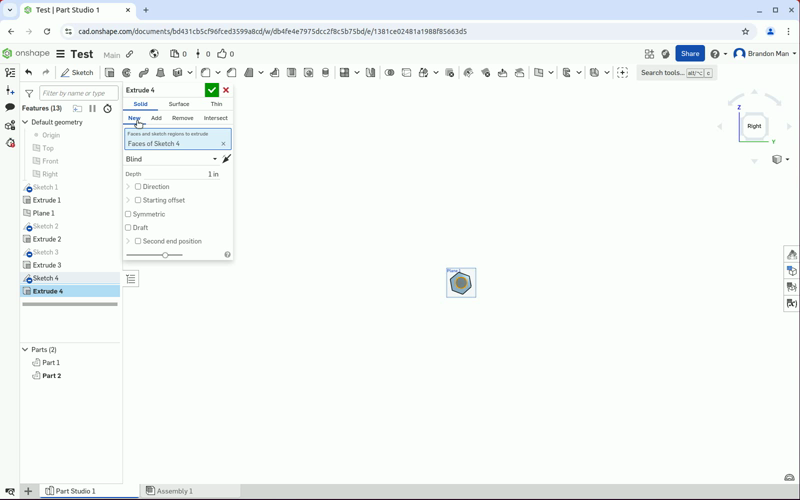
key(tab, 4)
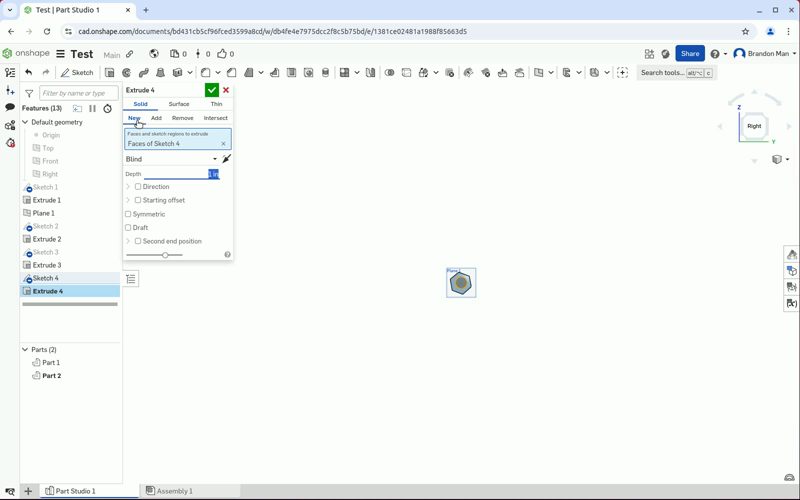
text(3.851)
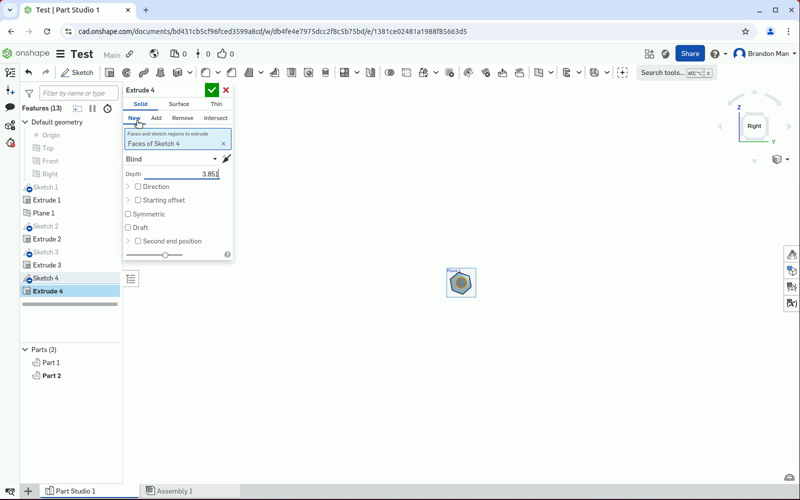
key(enter)
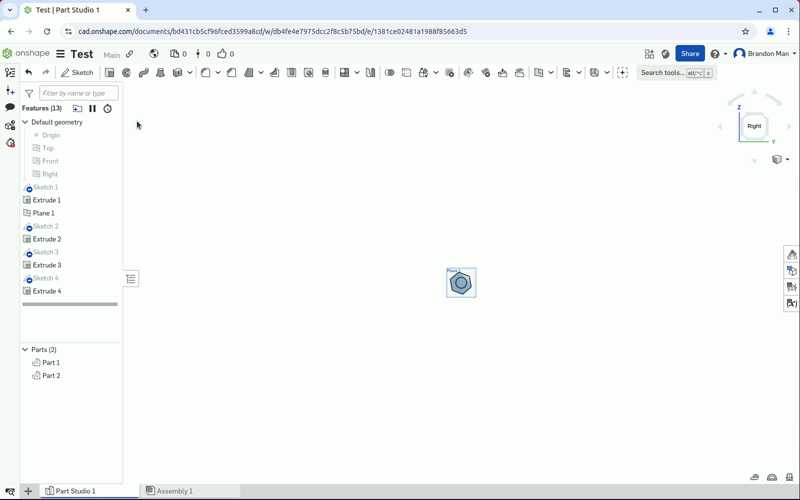
key(shift+h)
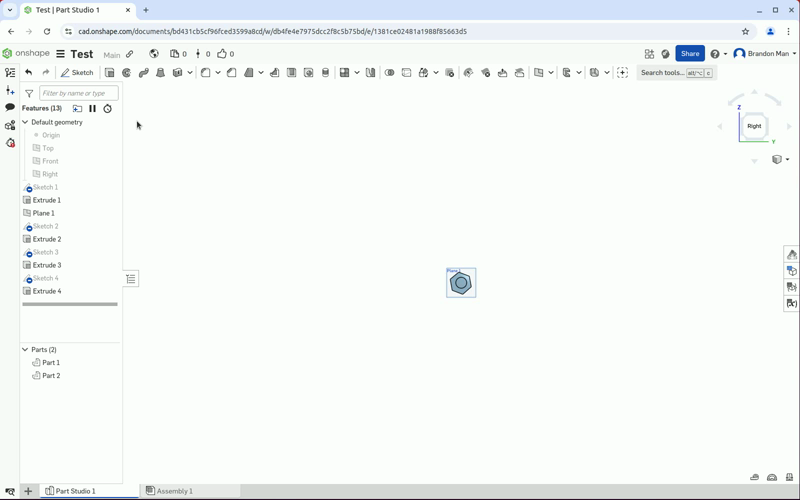
key(shift+h)
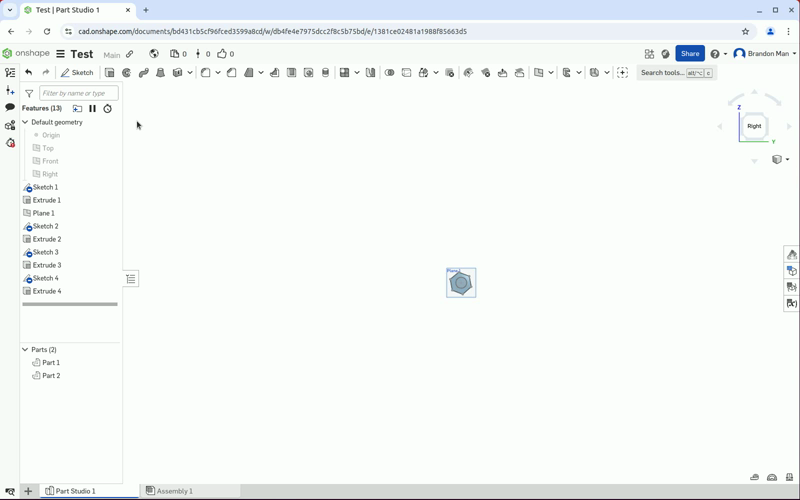
key(shift+7)
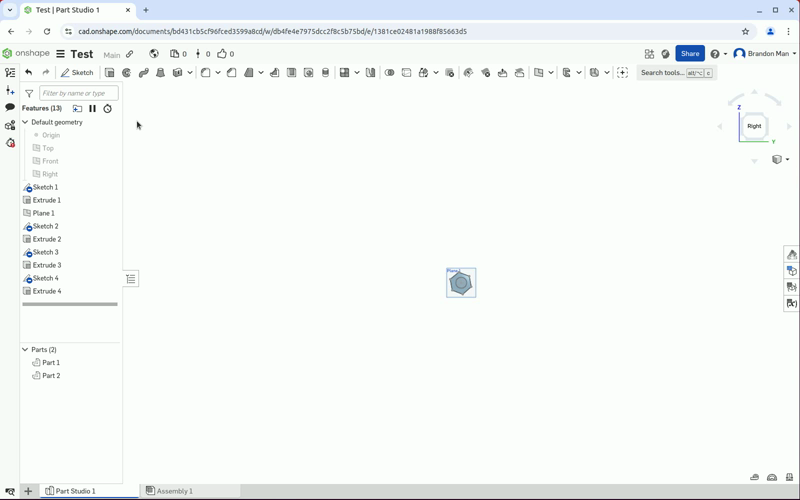
key(right, 2)
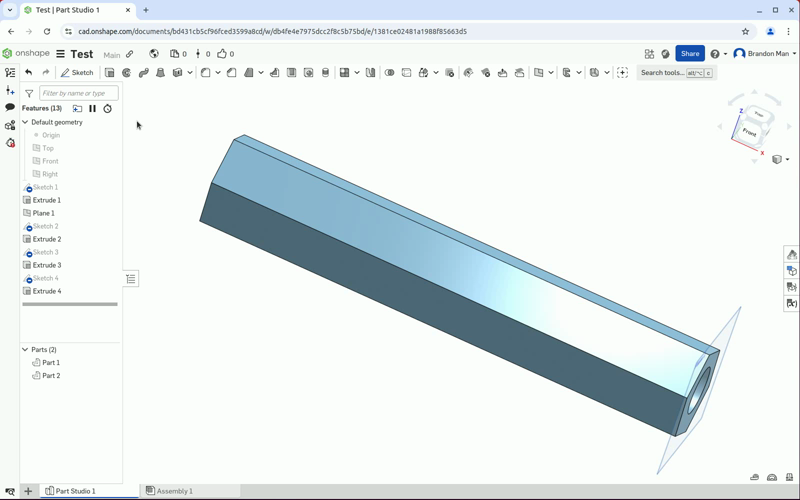
key(down, 2)
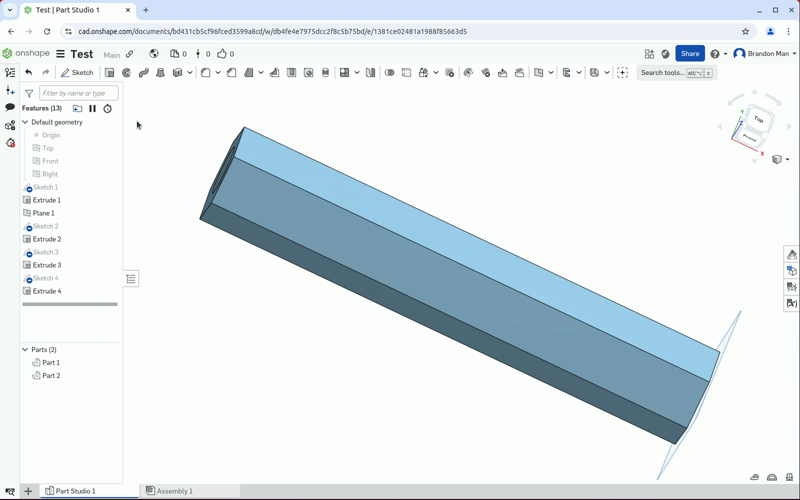
key(up, 2)
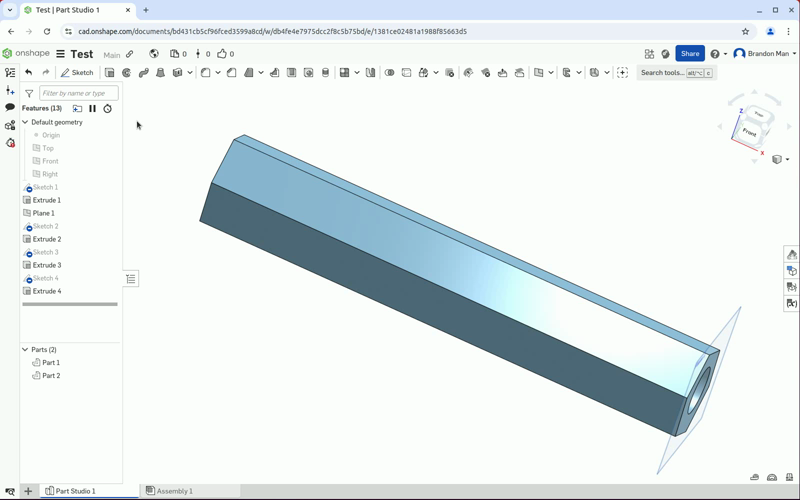
key(left, 2)
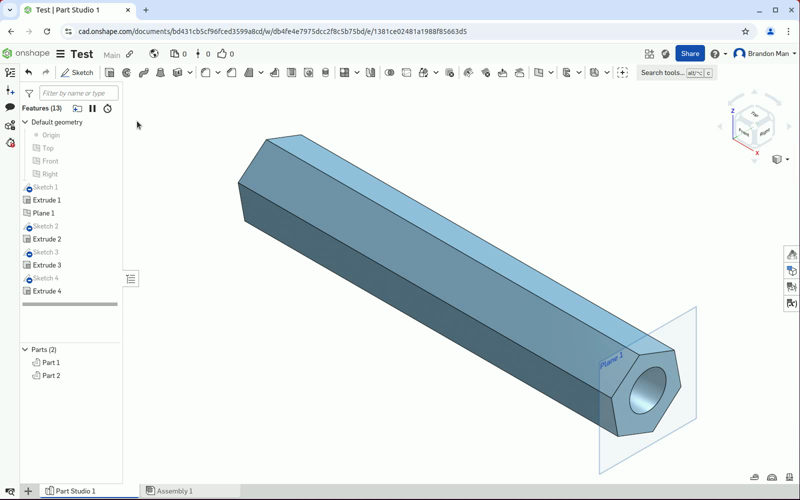
mouse_move(73, 189)
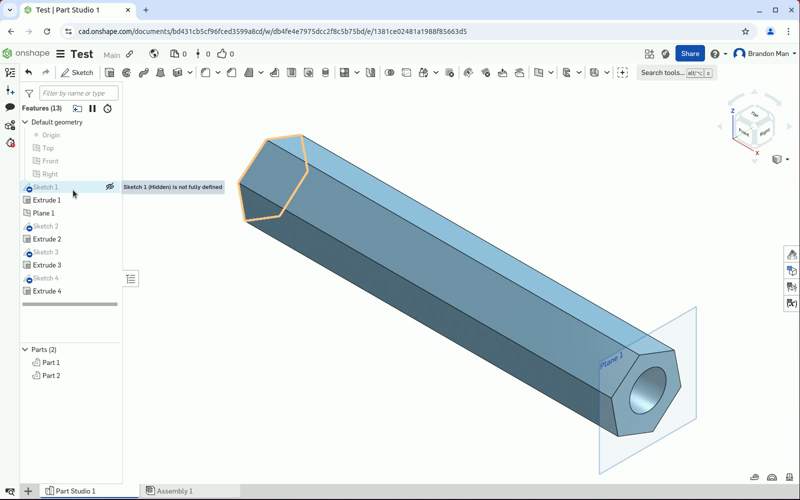
click(73, 189)